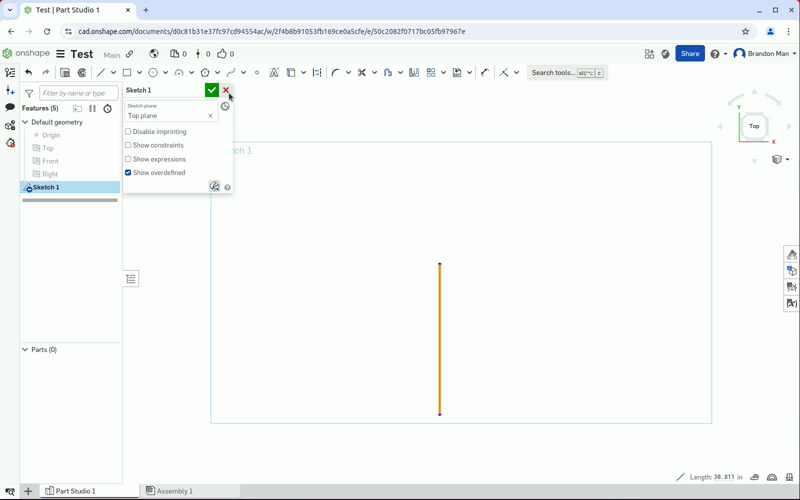
key(shift+h)
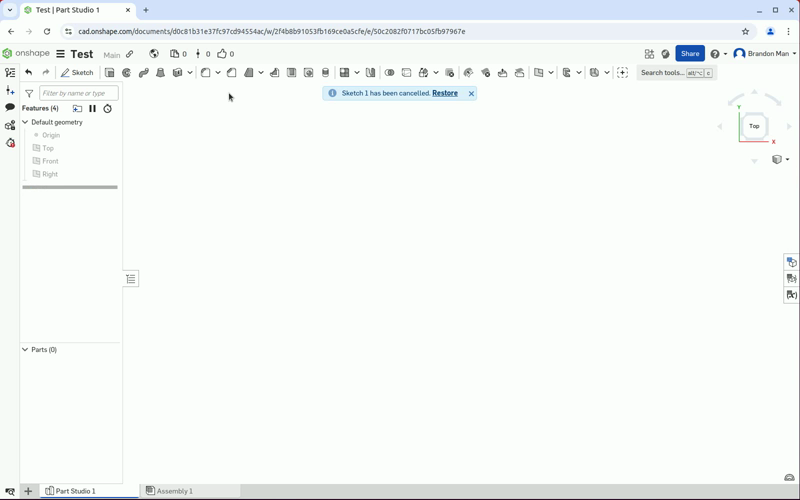
mouse_move(73, 352)
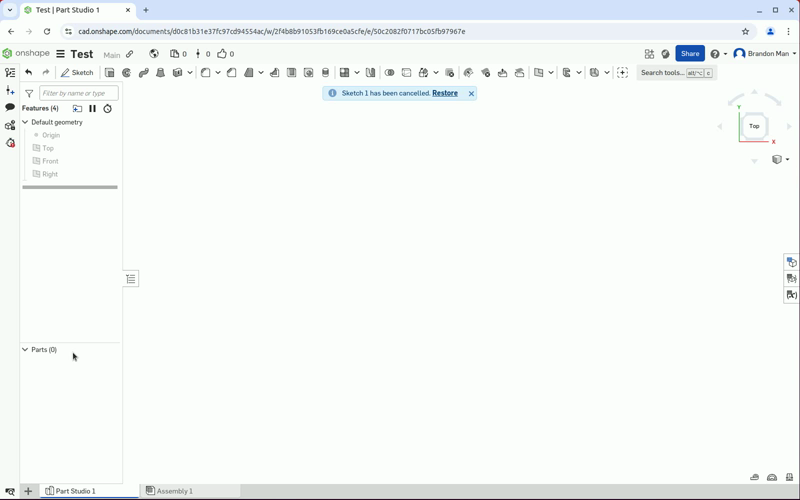
key(y)
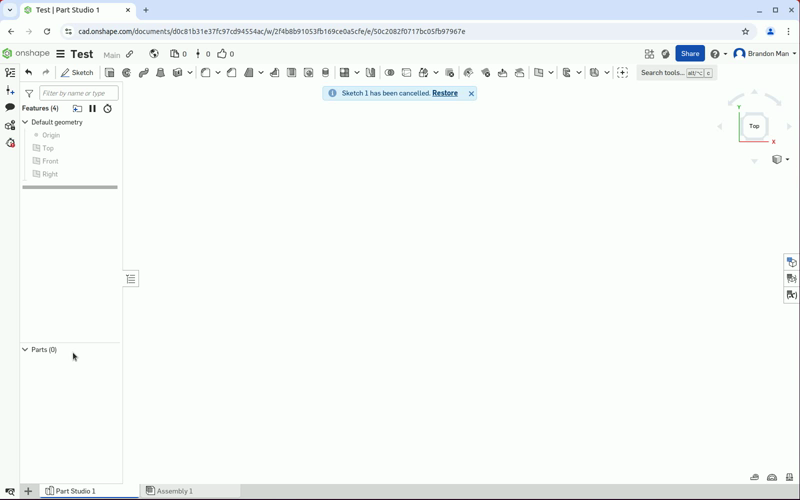
key(shift+p)
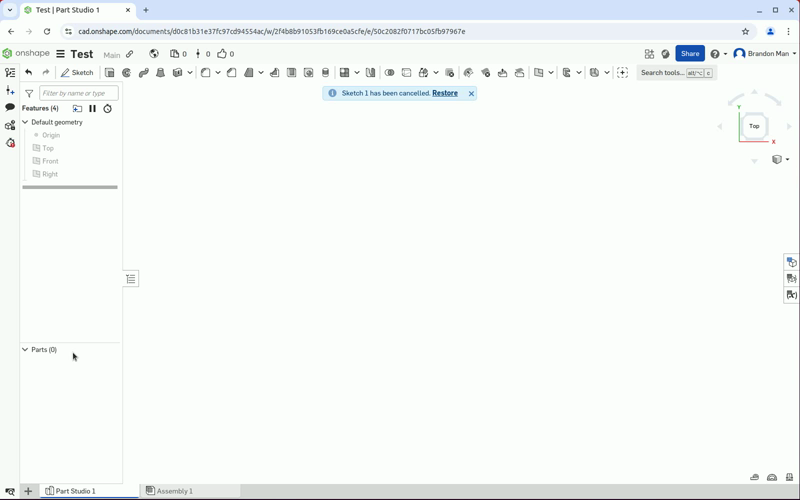
key(space)
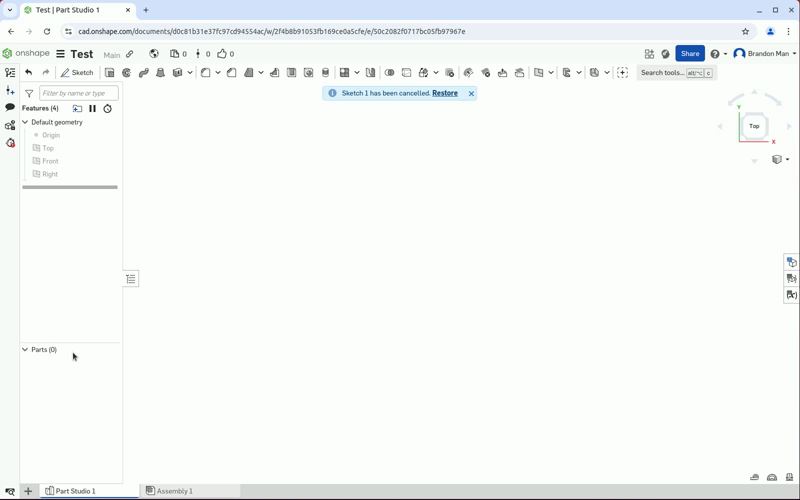
key_down(shift)
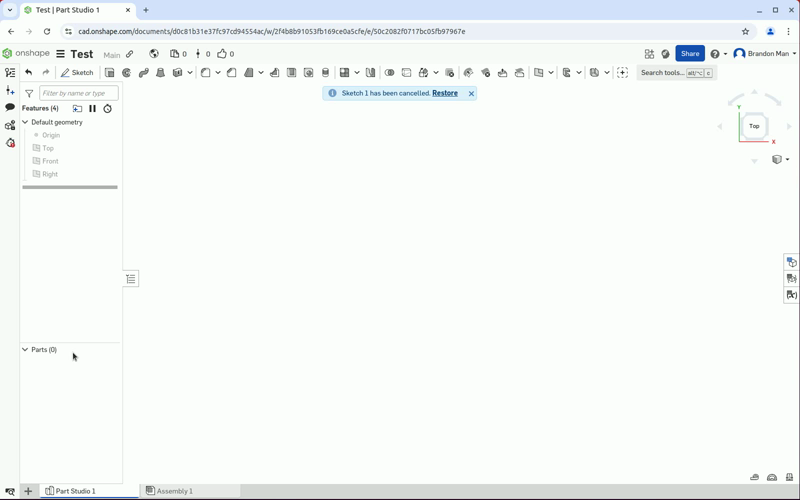
key(up)
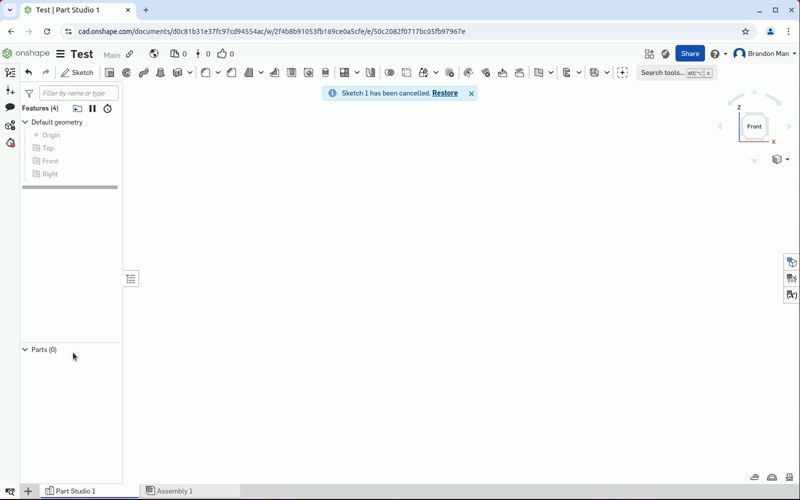
key_up(shift)
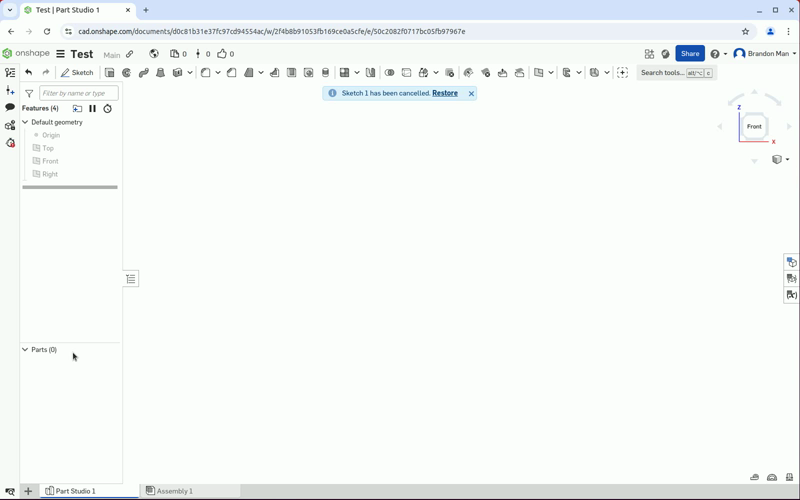
mouse_move(73, 352)
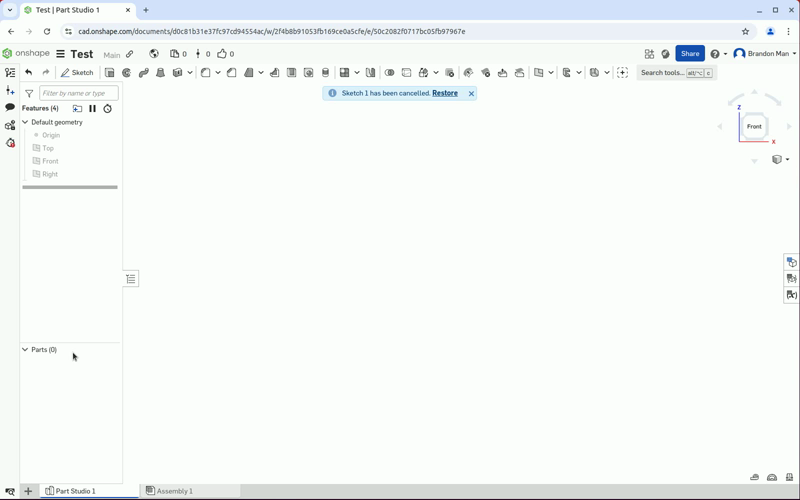
key(shift+y)
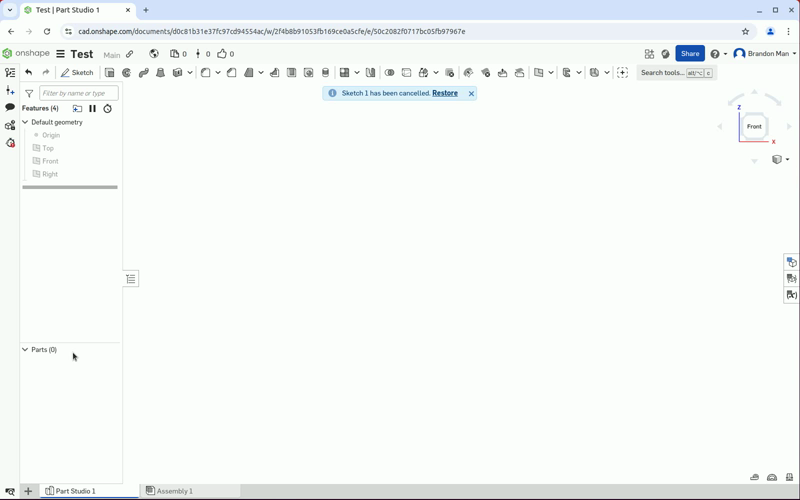
key(shift+s)
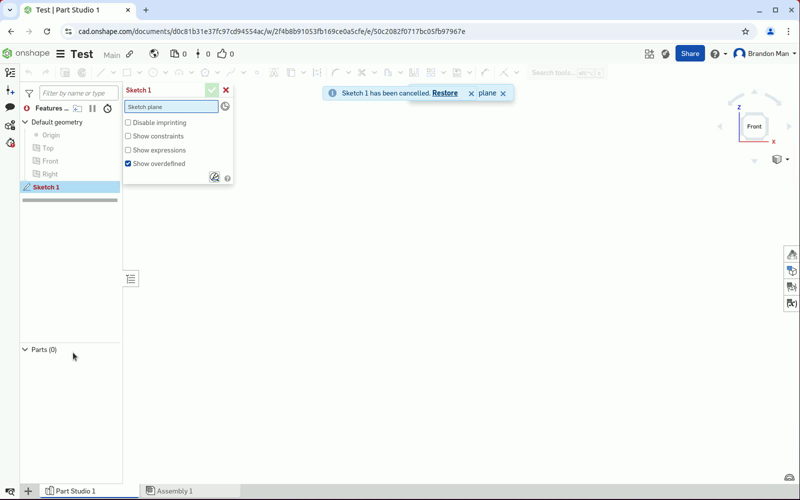
mouse_move(73, 163)
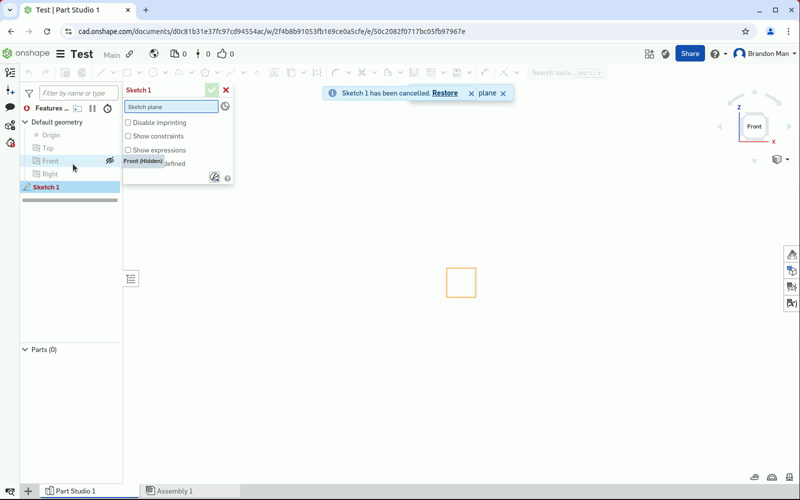
click(73, 163)
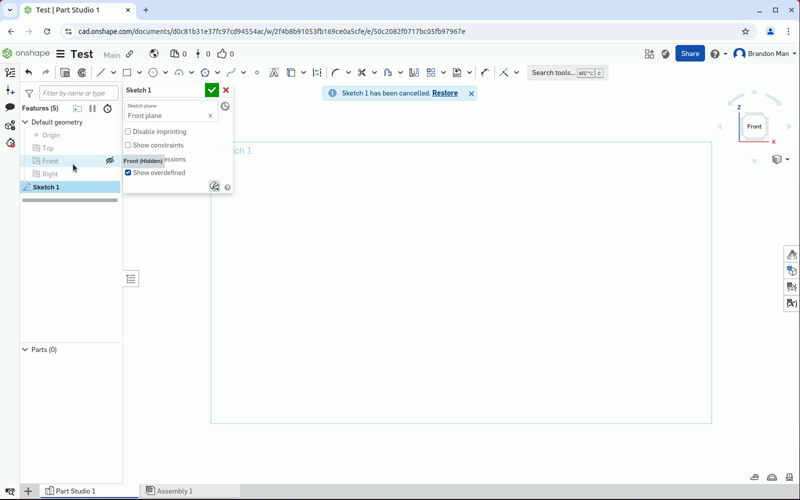
mouse_move(73, 352)
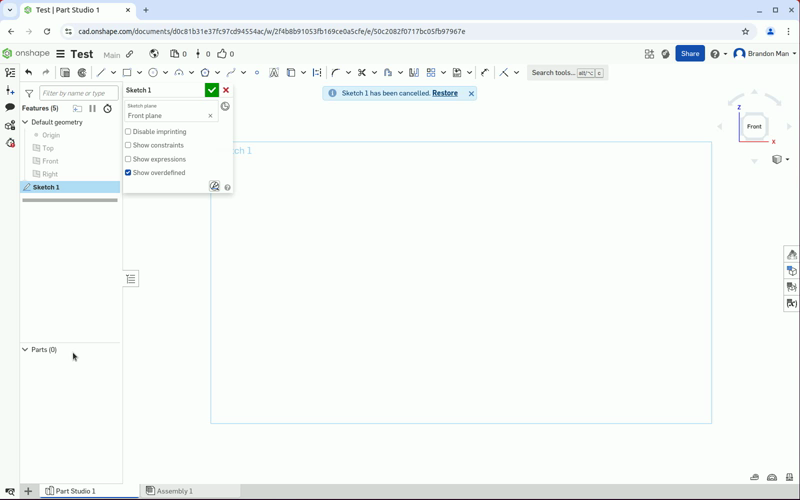
key(y)
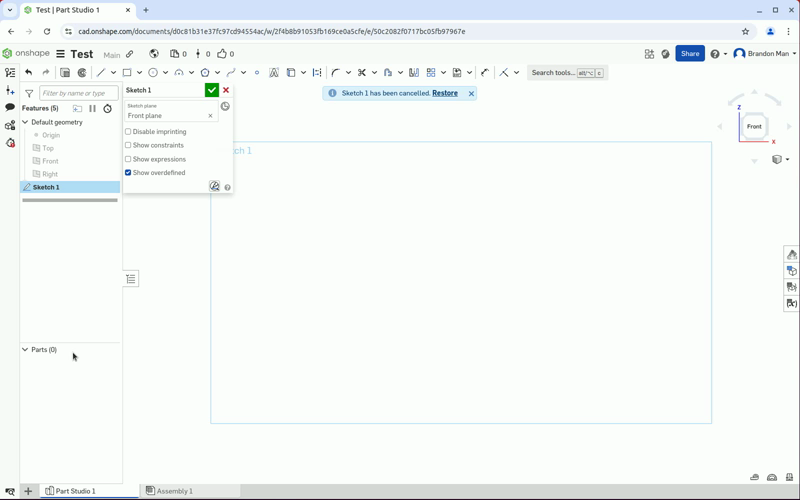
key(a)
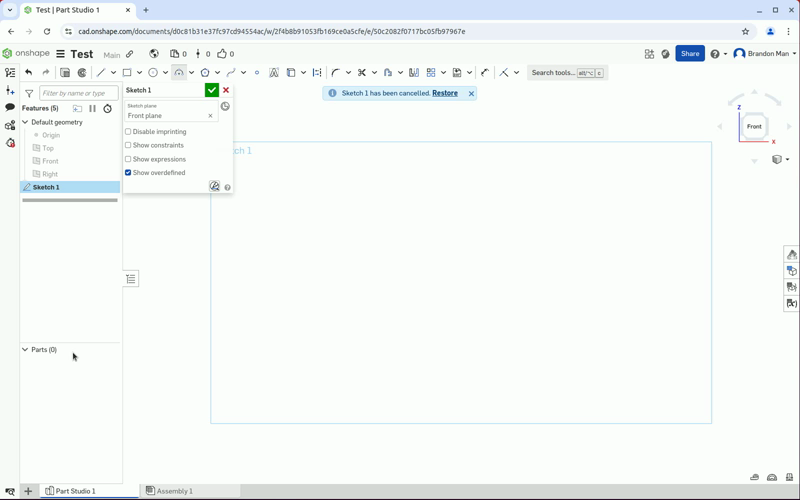
key_down(shift)
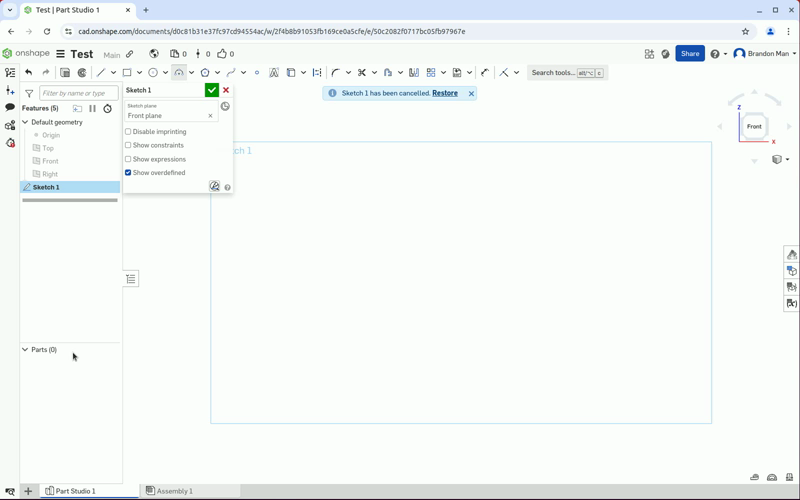
mouse_move(411, 251)
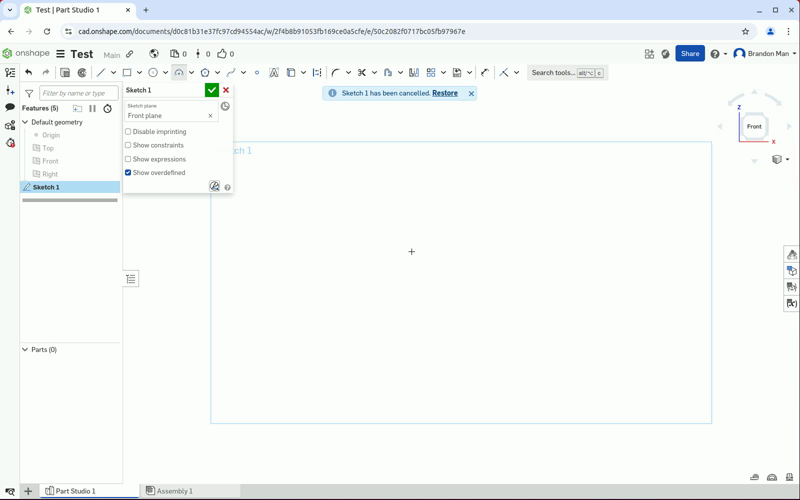
click(411, 251)
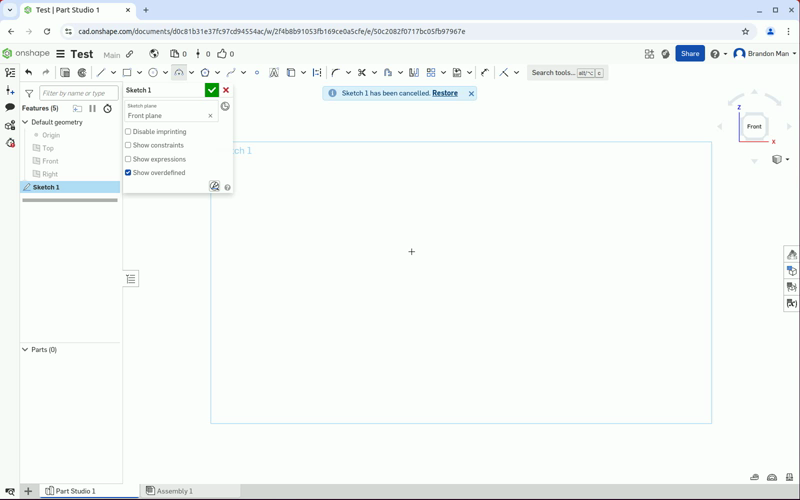
key_up(shift)
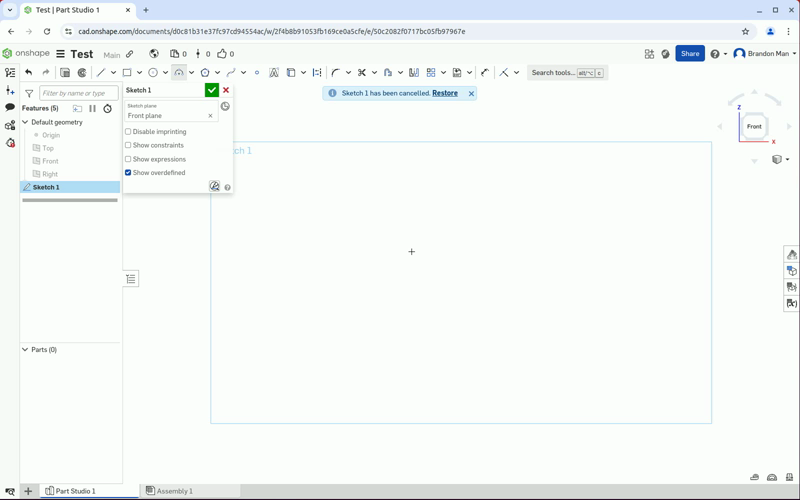
key_down(shift)
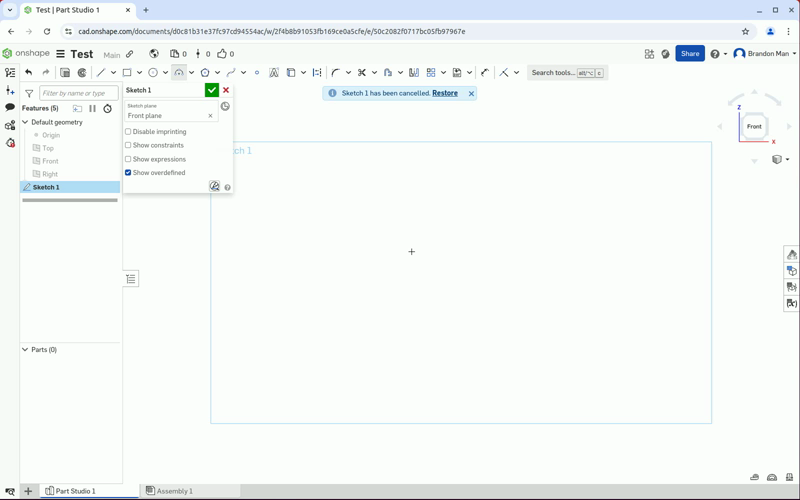
mouse_move(412, 313)
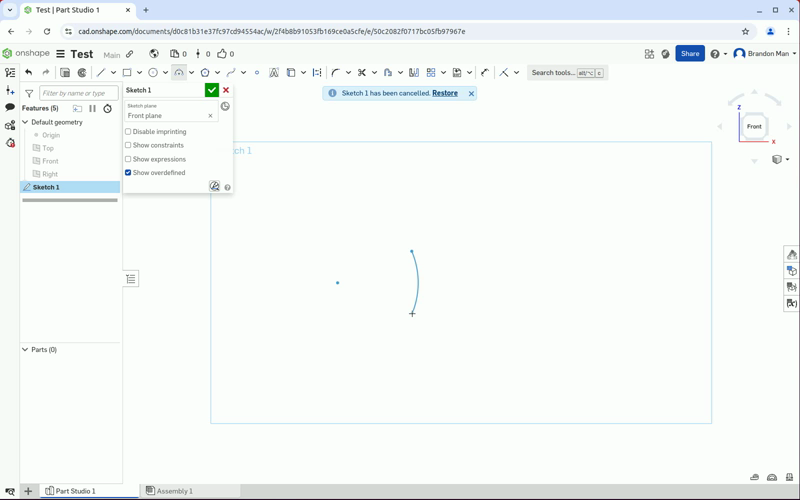
click(412, 313)
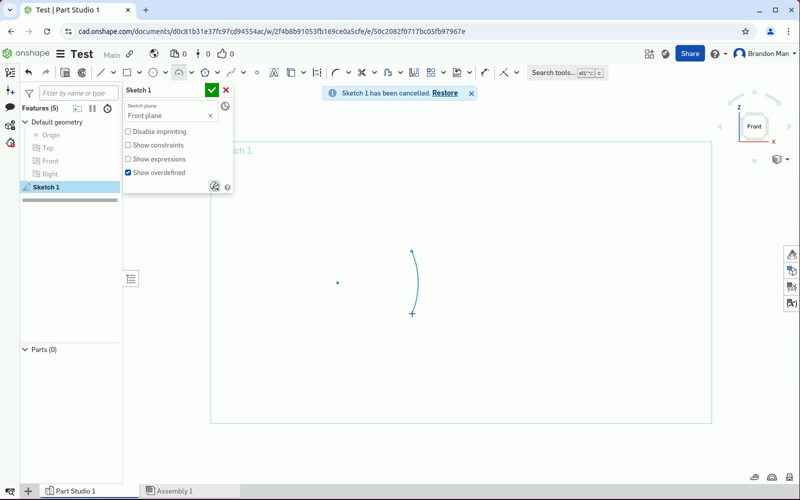
mouse_move(427, 282)
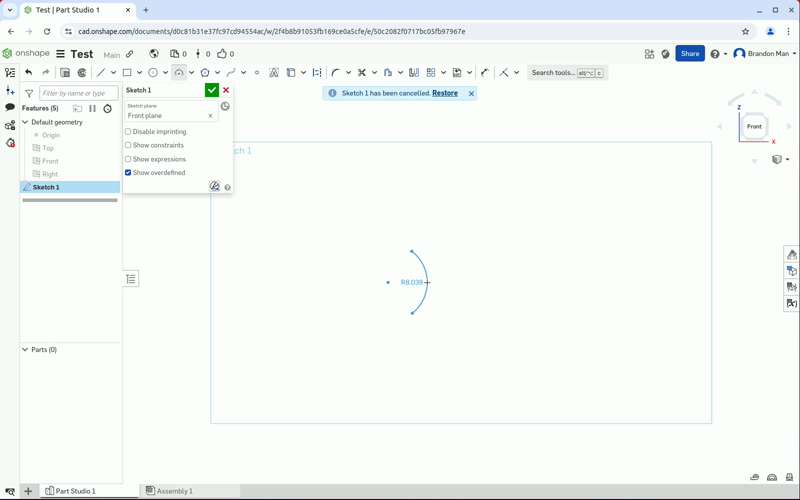
click(427, 282)
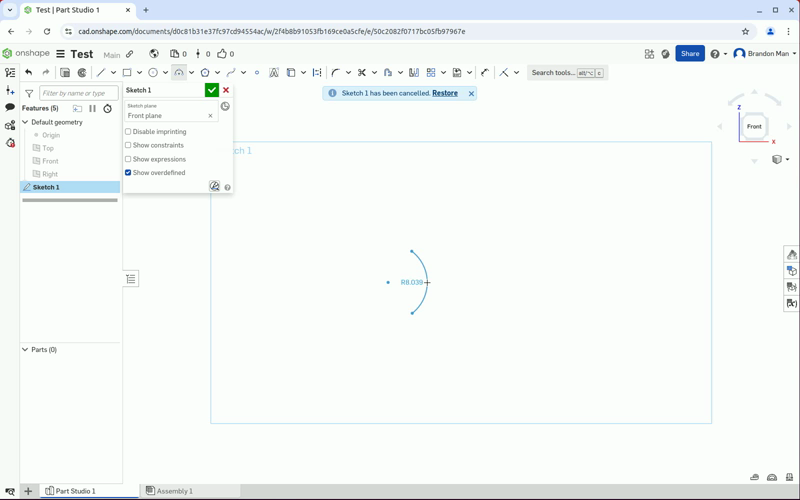
key_up(shift)
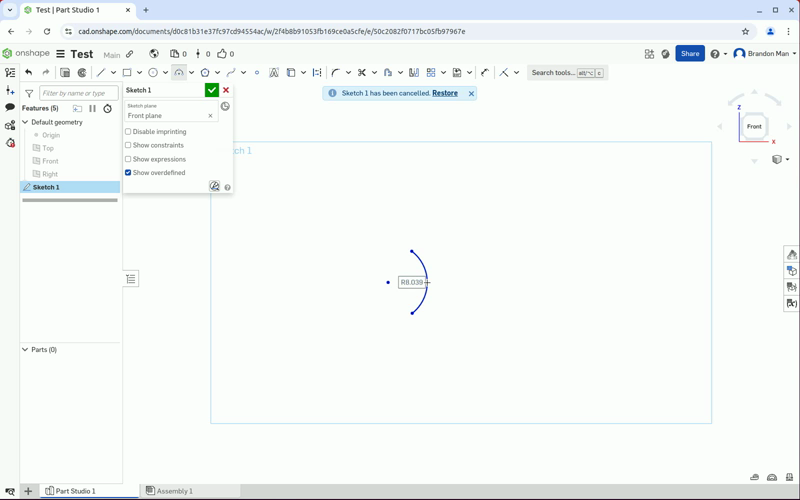
key(esc)
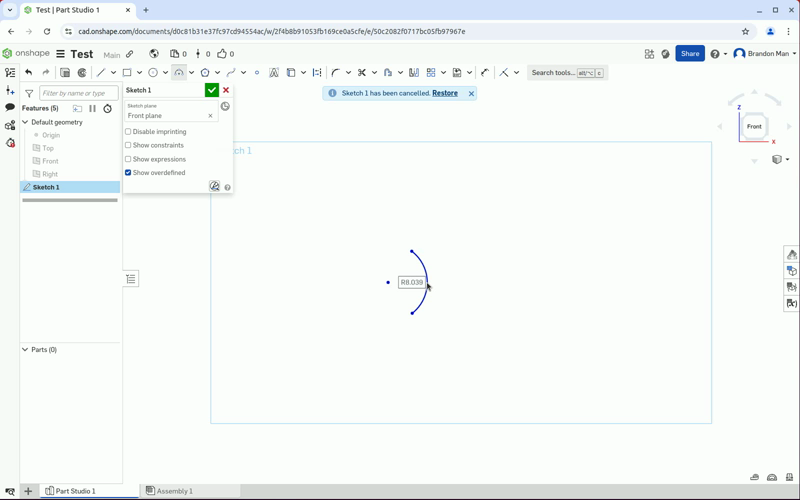
key(l)
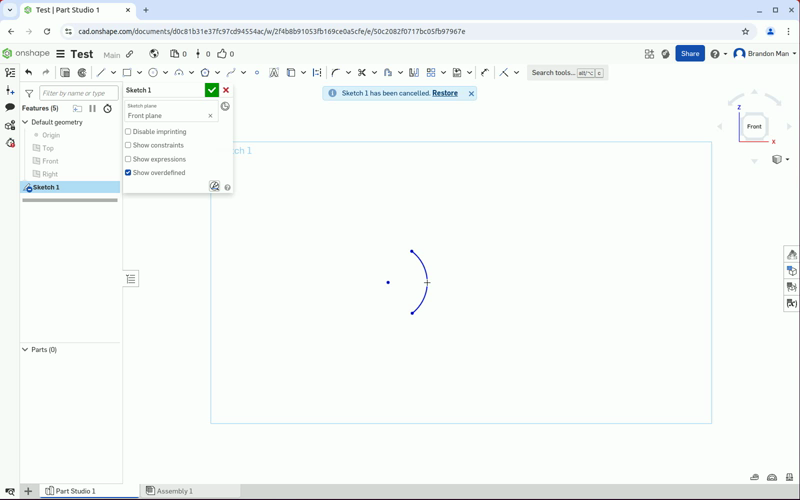
mouse_move(412, 313)
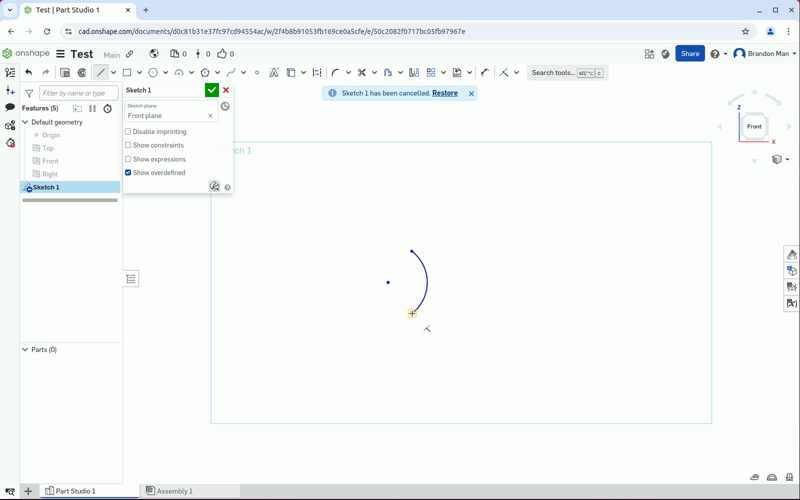
click(412, 313)
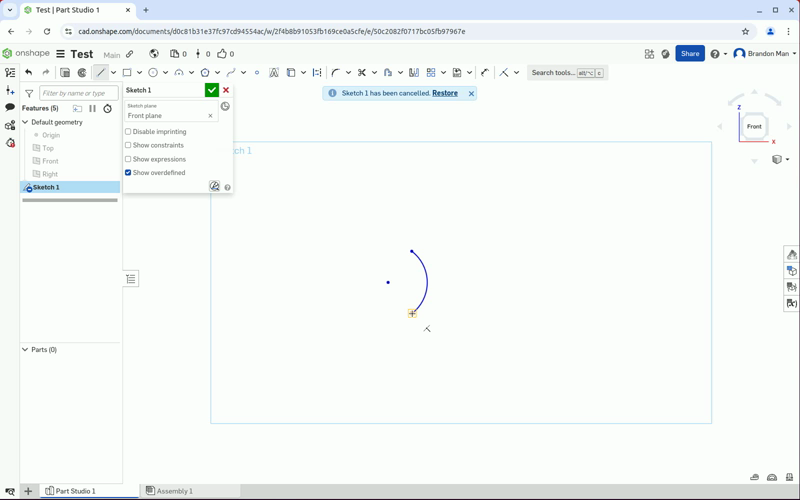
key_down(shift)
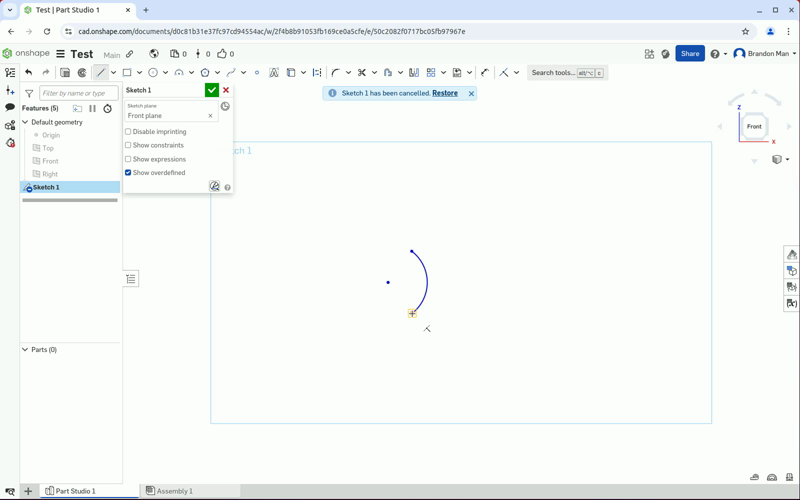
mouse_move(502, 303)
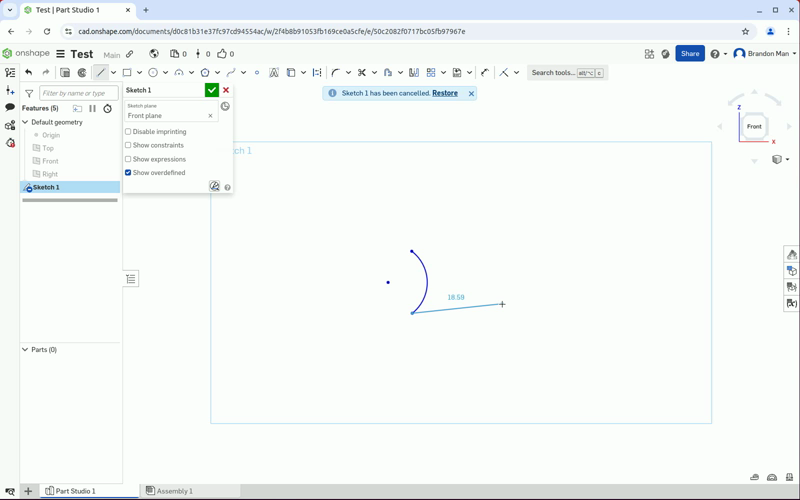
click(502, 303)
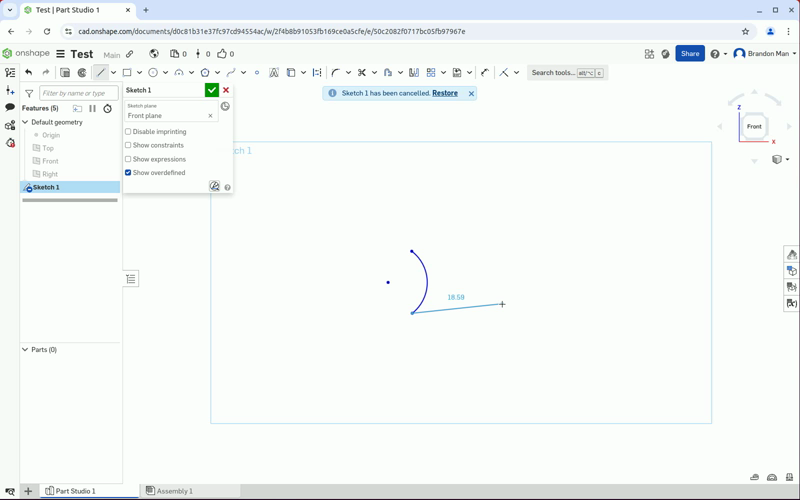
key_up(shift)
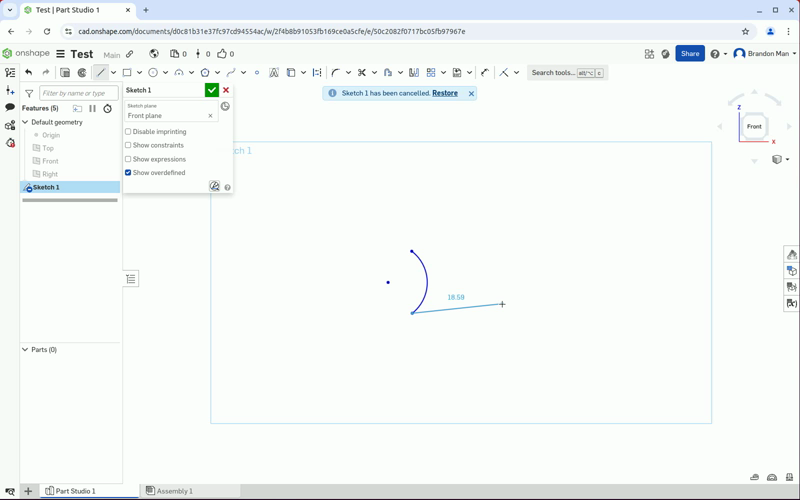
key(esc)
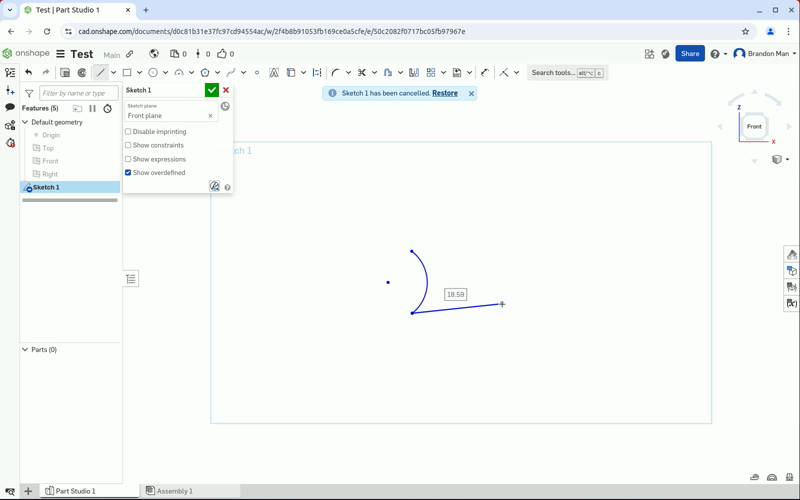
key(a)
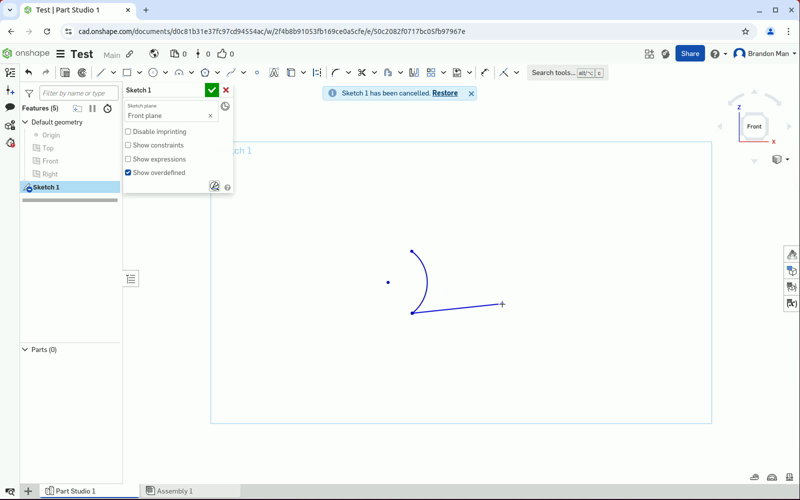
mouse_move(502, 303)
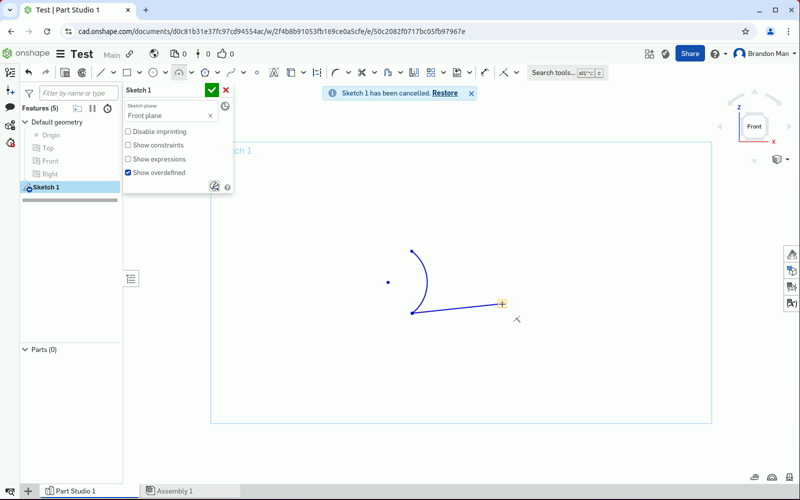
click(502, 303)
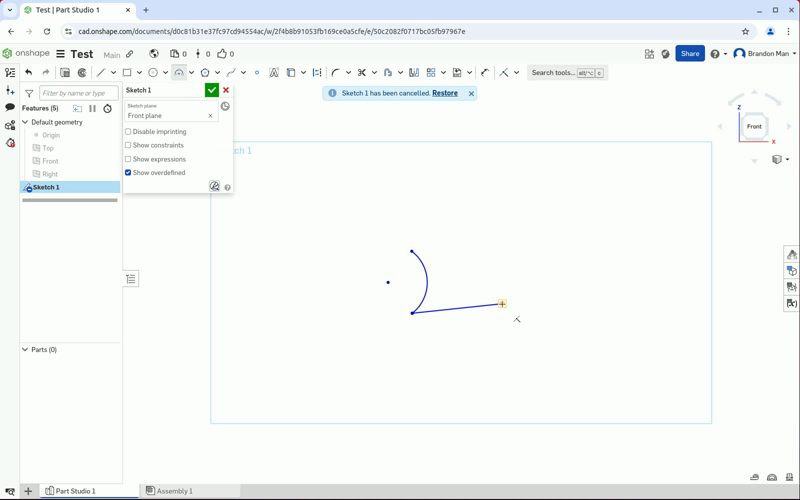
key_down(shift)
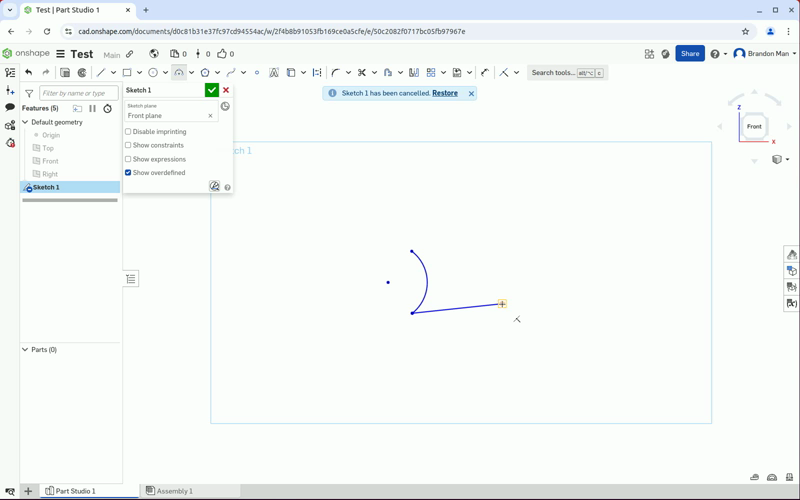
mouse_move(502, 262)
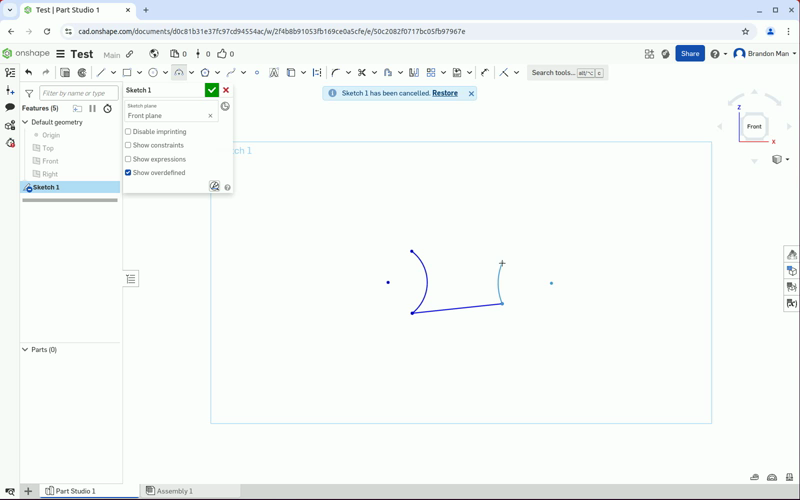
click(502, 262)
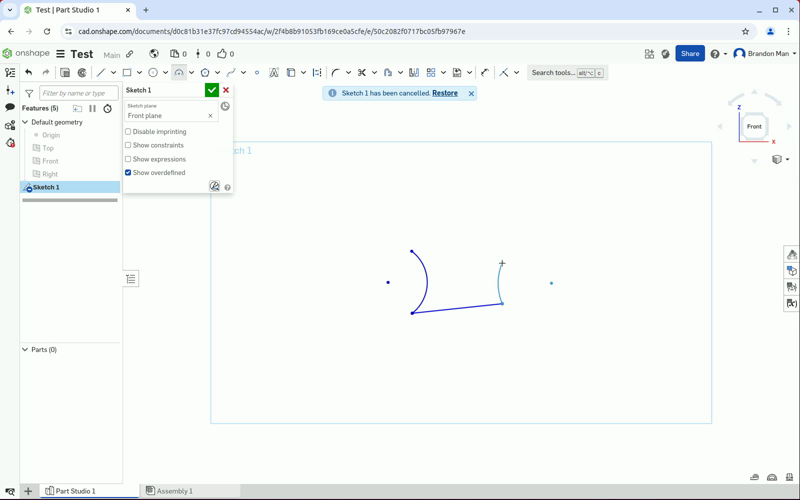
mouse_move(493, 283)
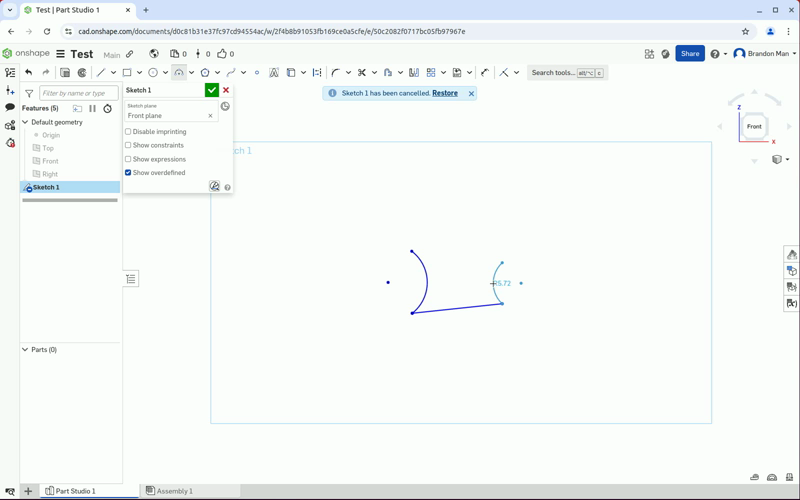
click(493, 283)
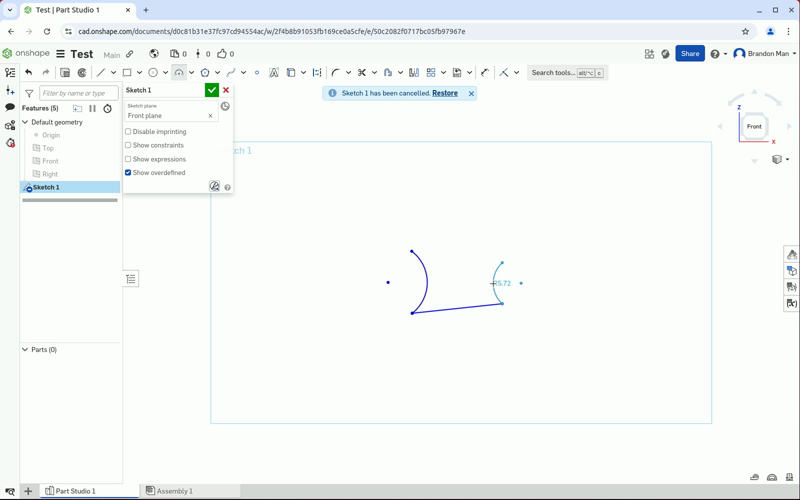
key_up(shift)
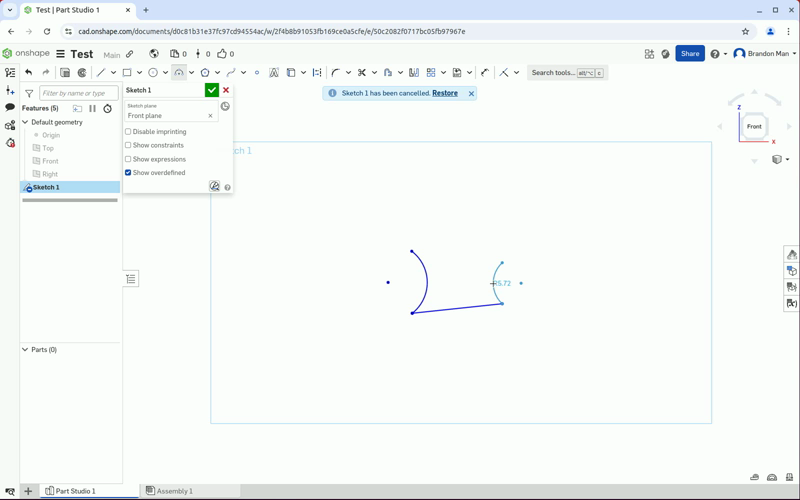
key(esc)
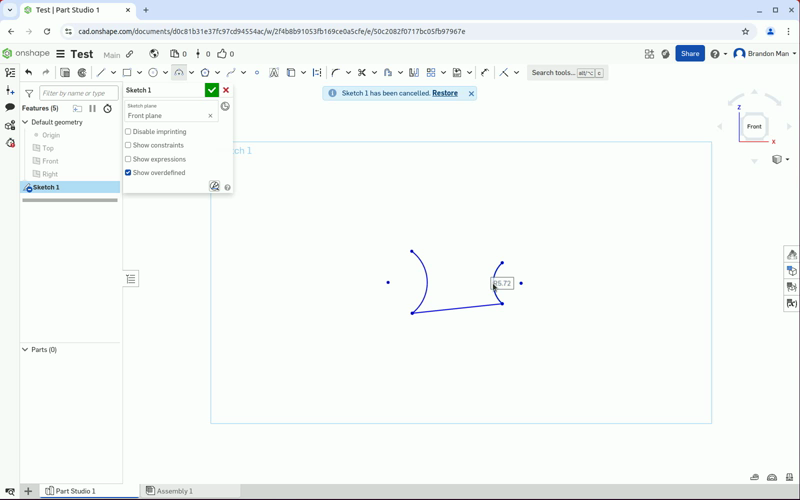
key(l)
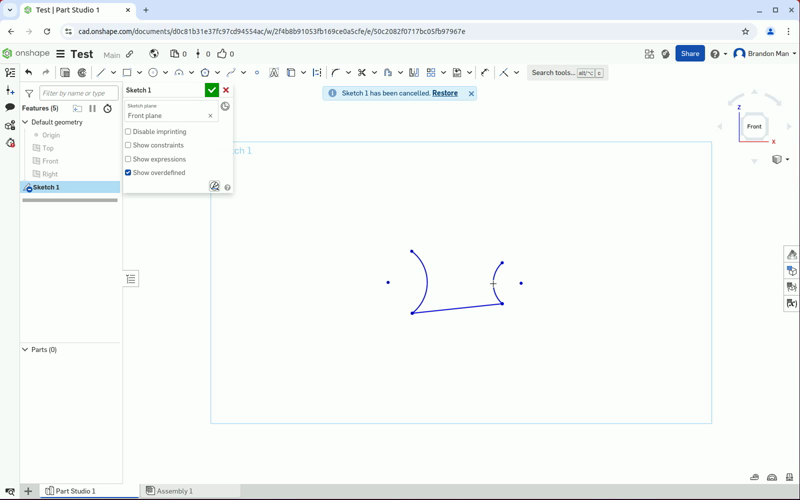
mouse_move(502, 262)
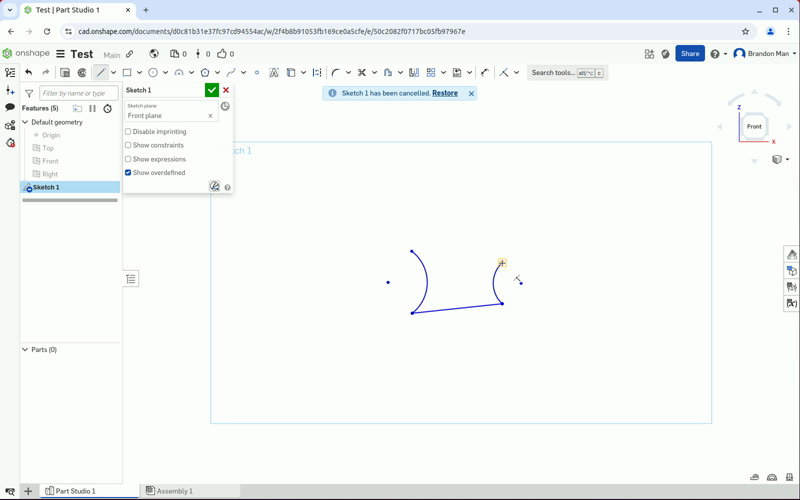
click(502, 262)
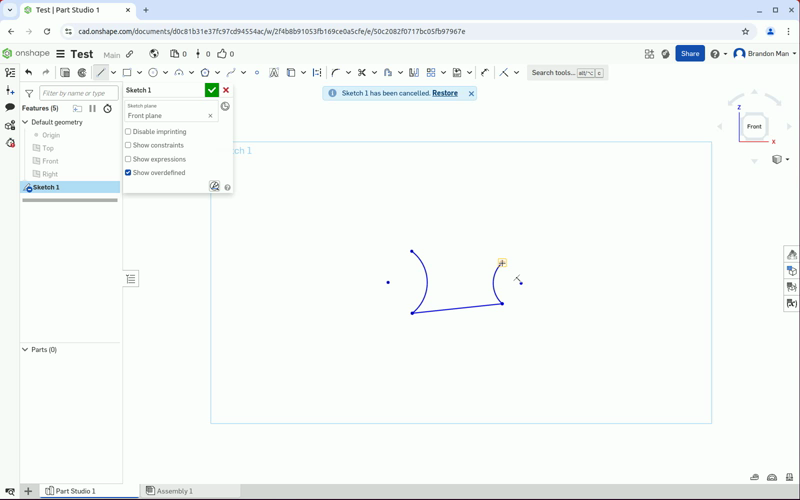
key_down(shift)
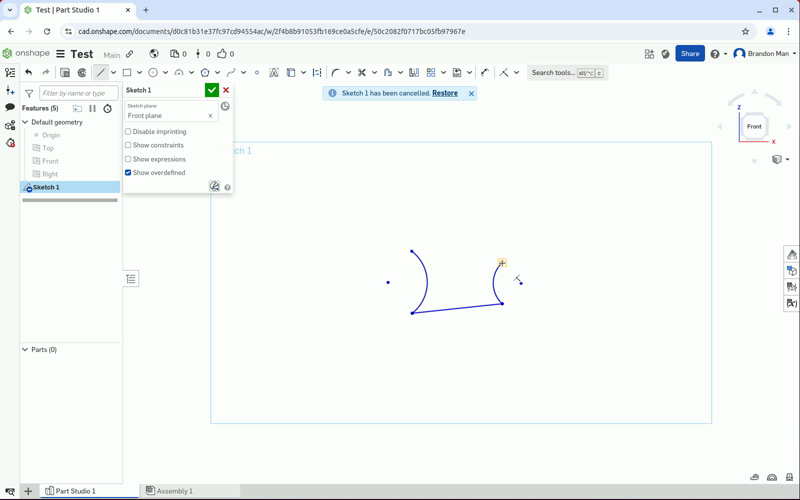
mouse_move(411, 251)
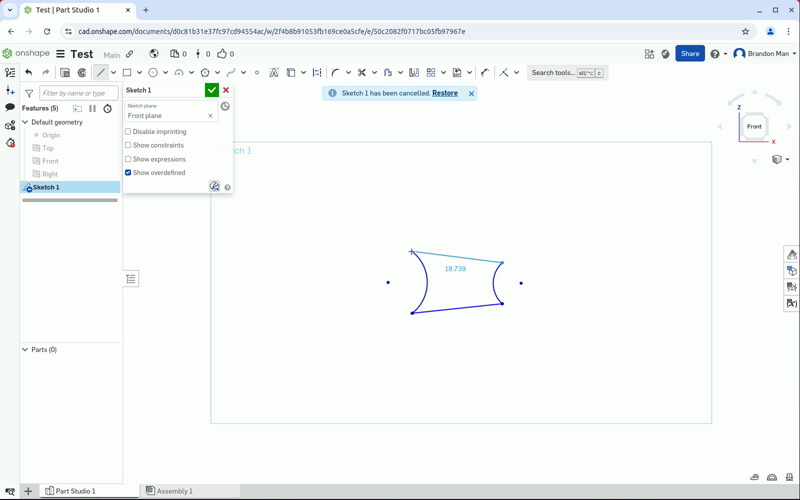
key_up(shift)
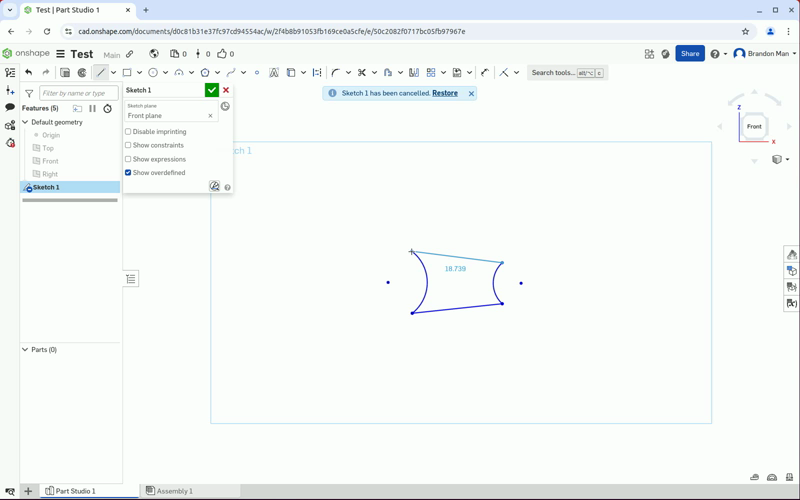
click(411, 251)
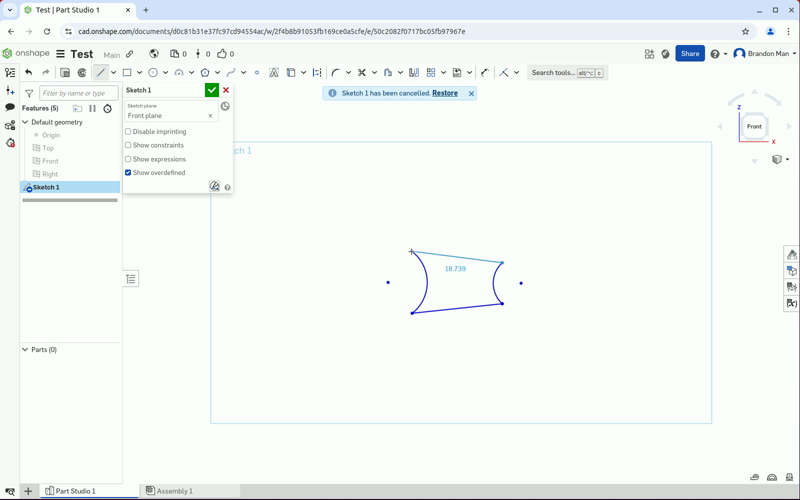
key(esc)
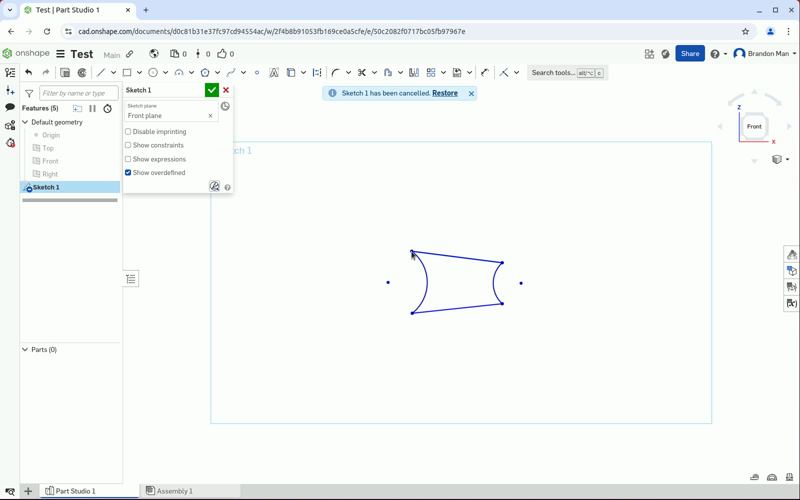
mouse_move(453, 303)
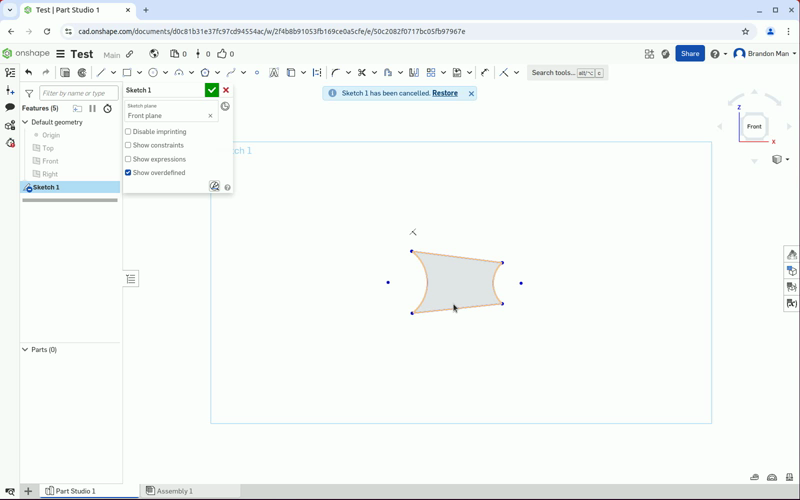
click(453, 303)
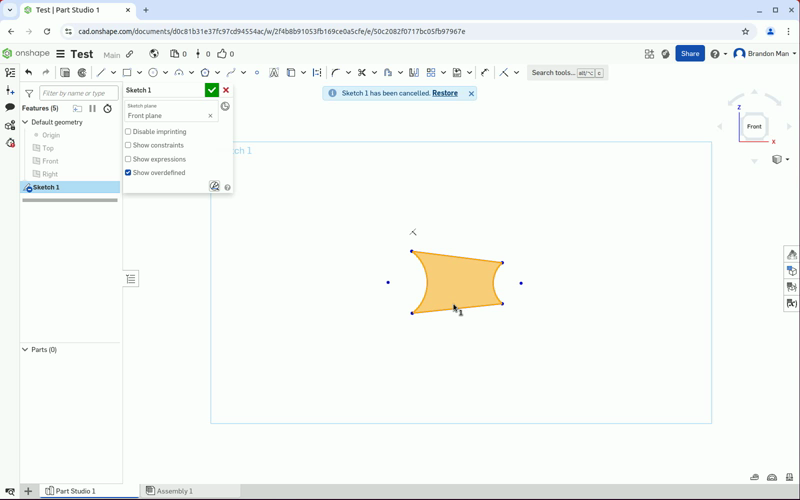
mouse_move(73, 352)
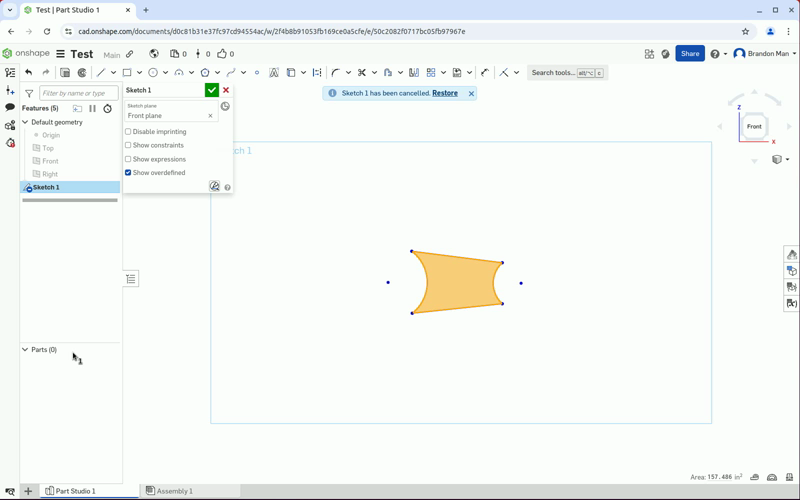
key(shift+y)
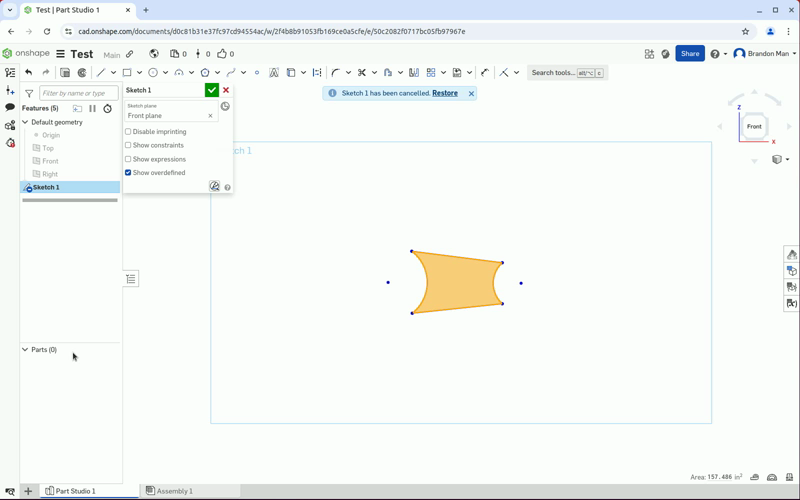
key(shift+e)
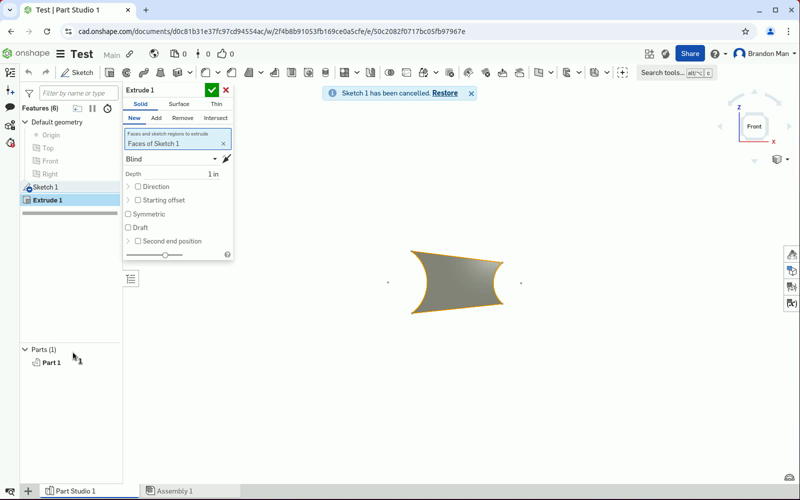
mouse_move(143, 106)
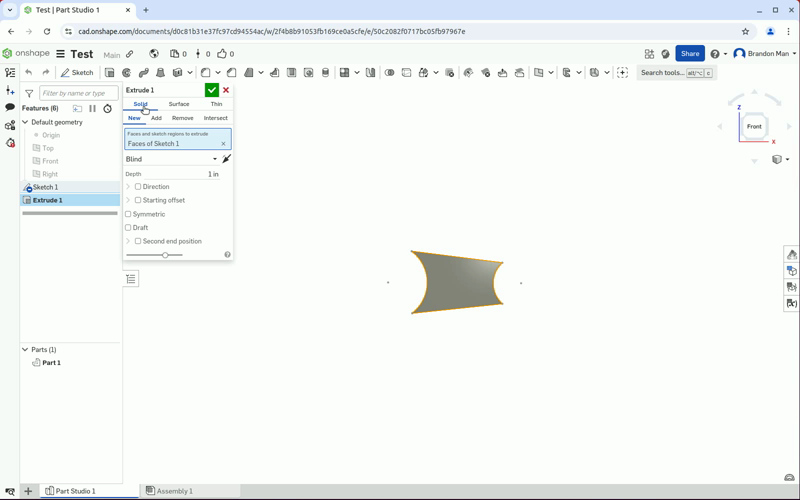
click(143, 106)
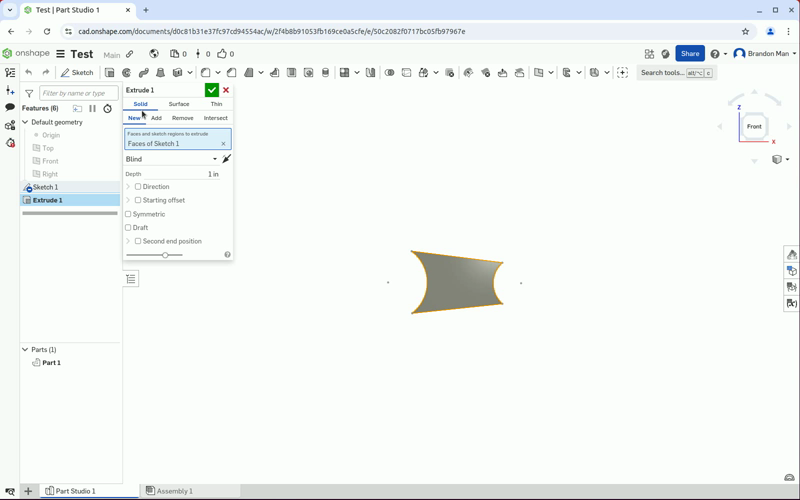
mouse_move(137, 120)
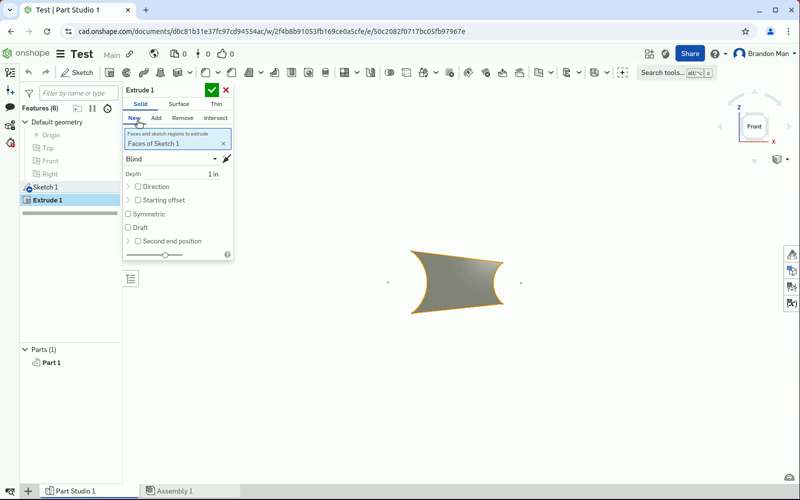
click(137, 120)
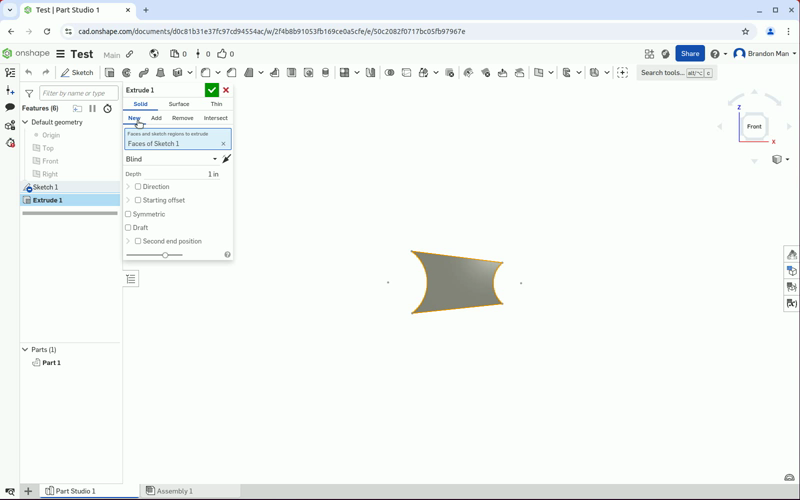
key(tab, 4)
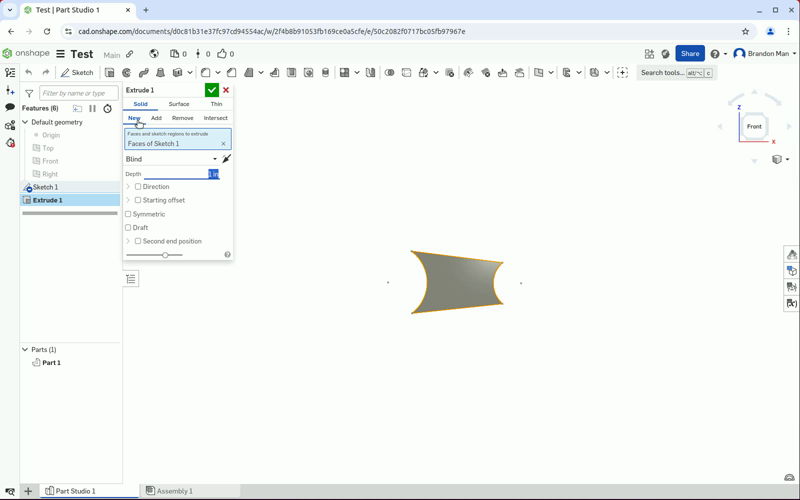
text(11.313)
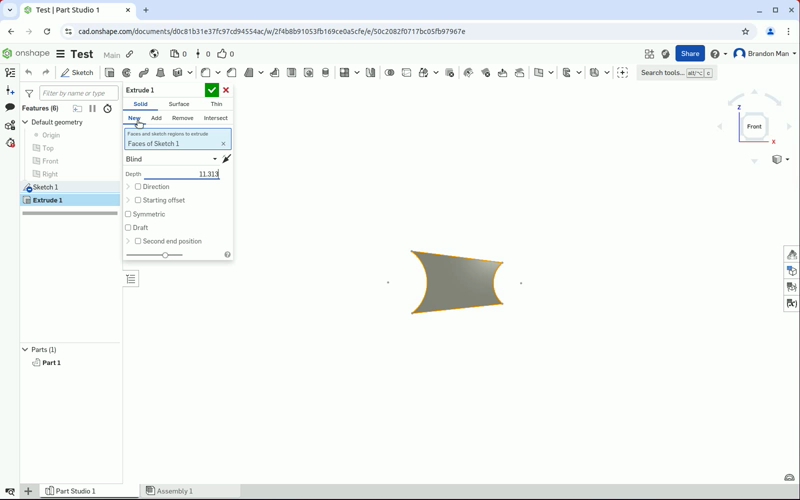
key(enter)
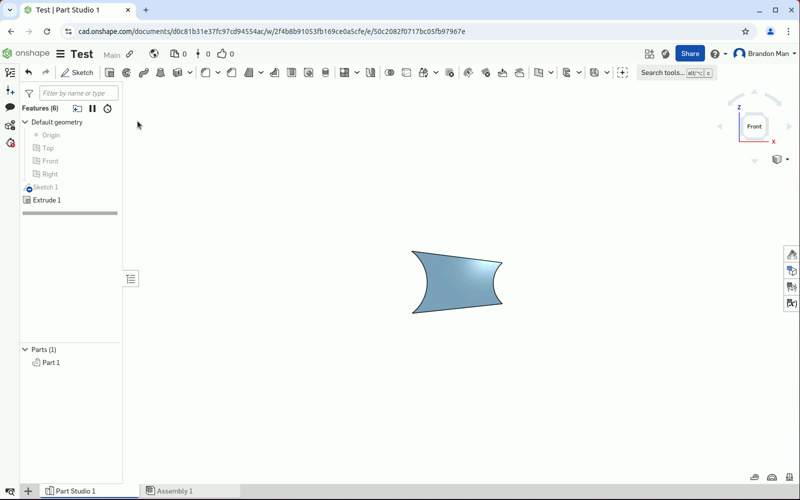
key(shift+h)
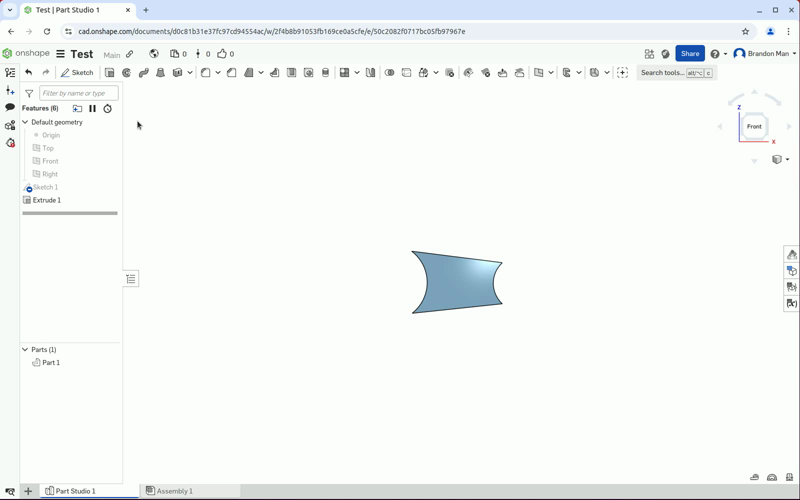
key(shift+h)
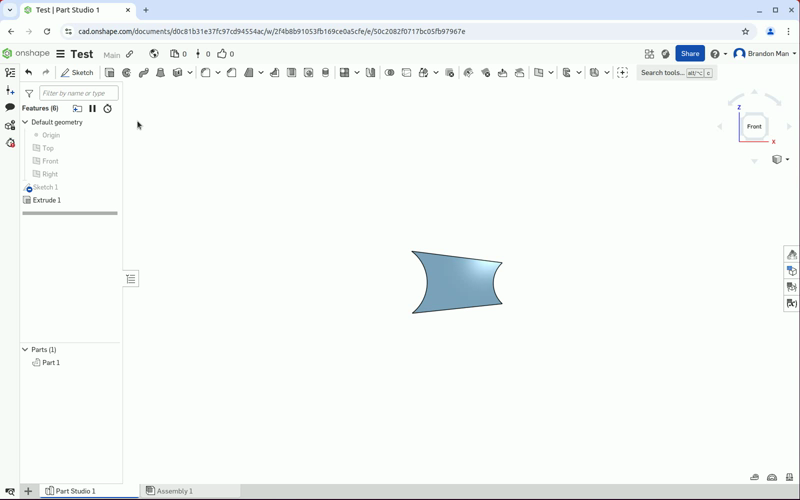
mouse_move(73, 189)
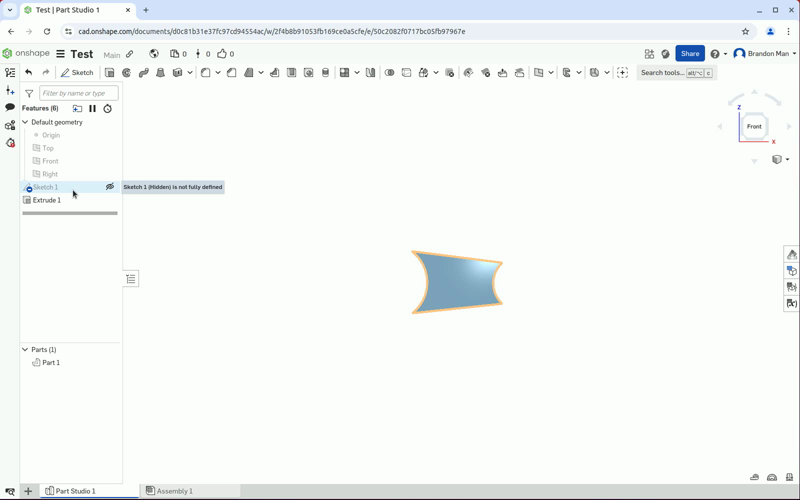
click(73, 189)
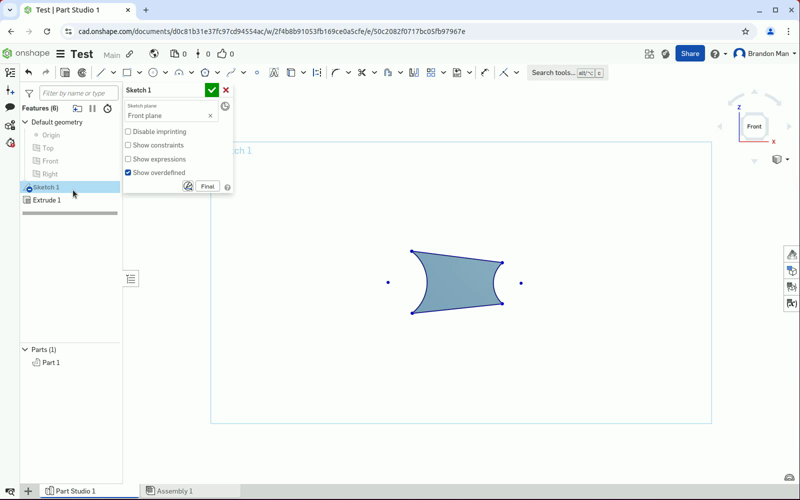
mouse_move(229, 92)
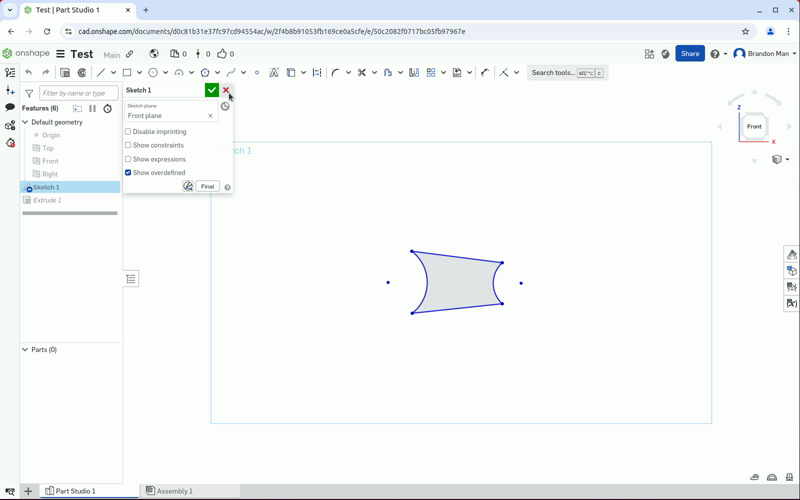
click(229, 92)
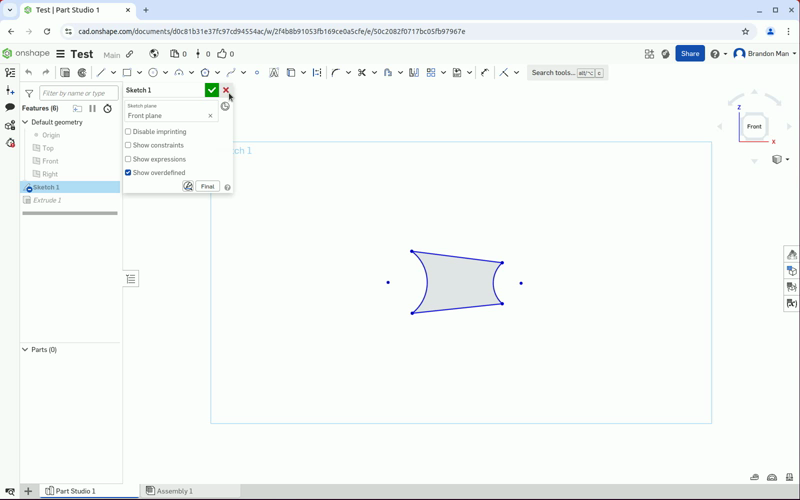
key(shift+s)
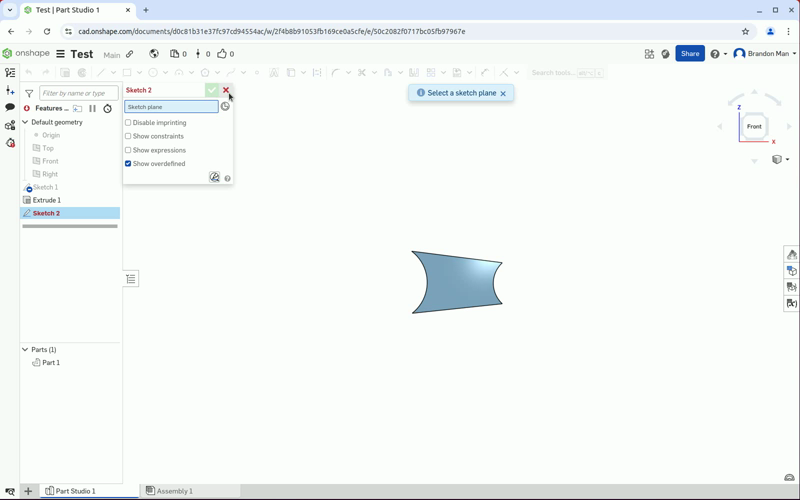
mouse_move(73, 163)
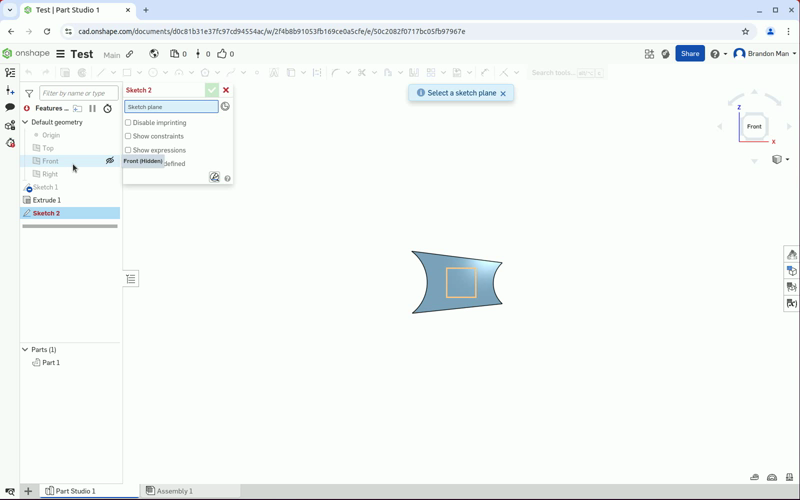
click(73, 163)
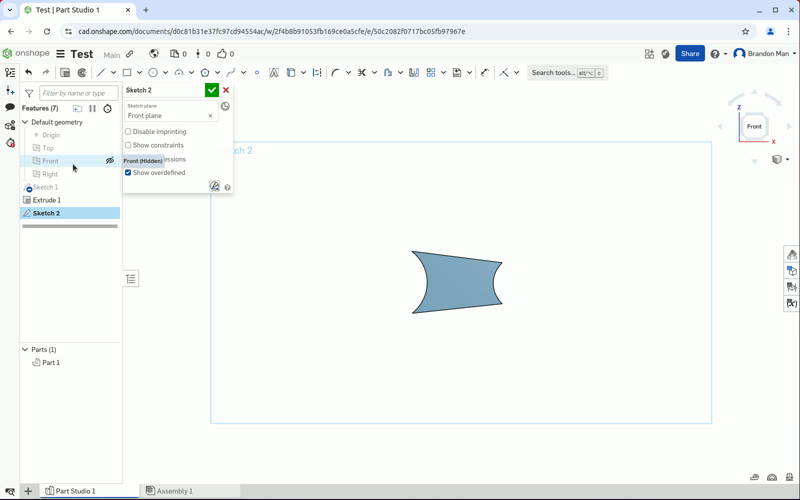
mouse_move(73, 352)
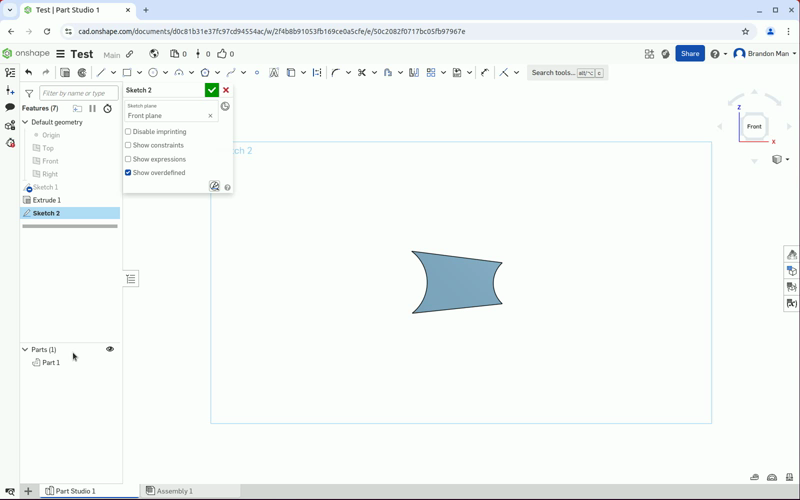
key(y)
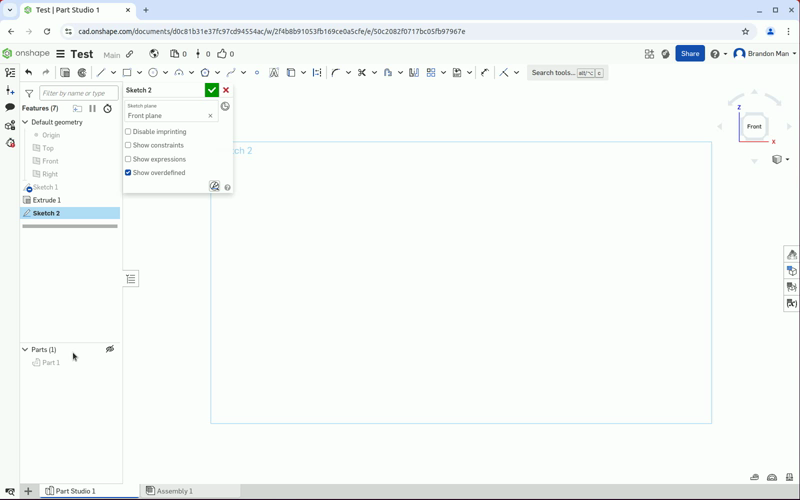
key(c)
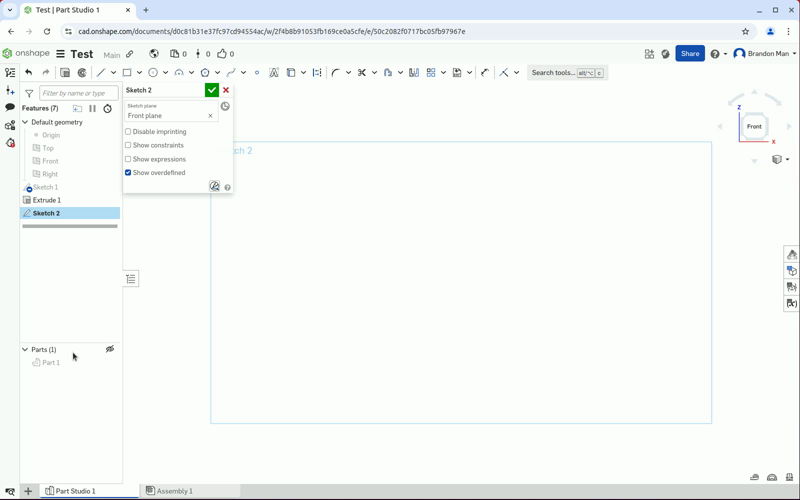
key_down(shift)
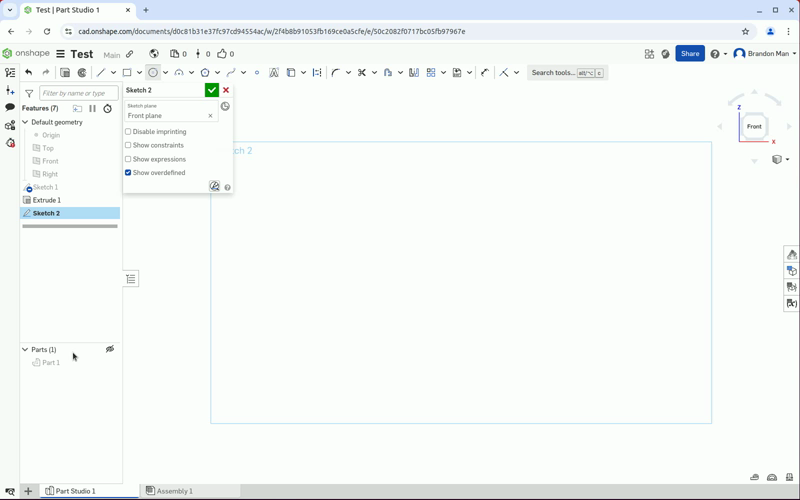
mouse_move(388, 282)
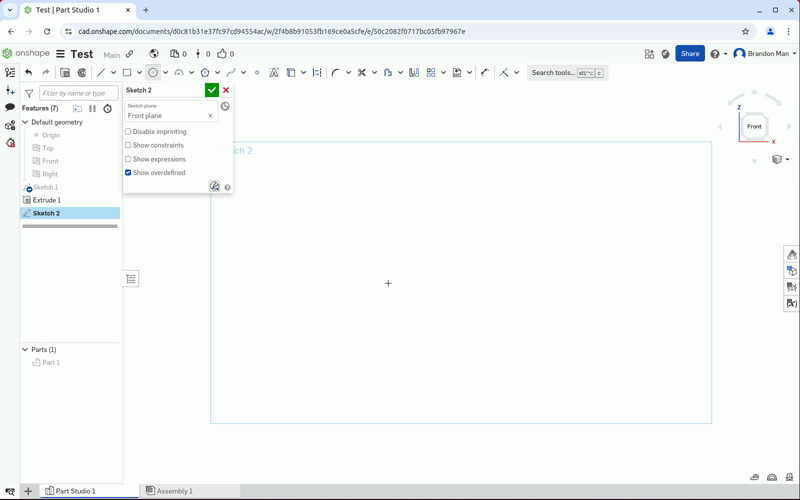
click(388, 282)
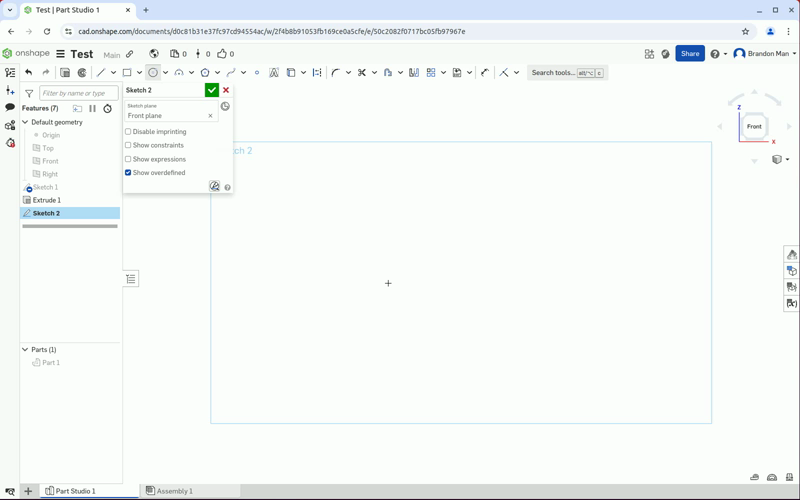
key_up(shift)
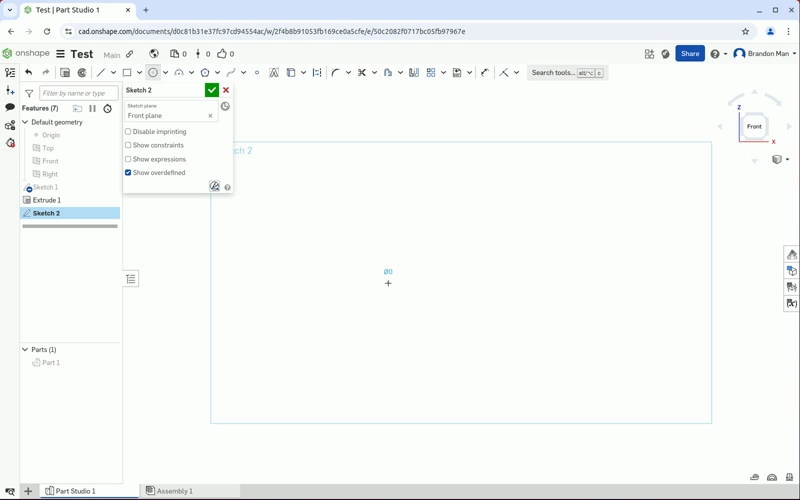
mouse_move(428, 282)
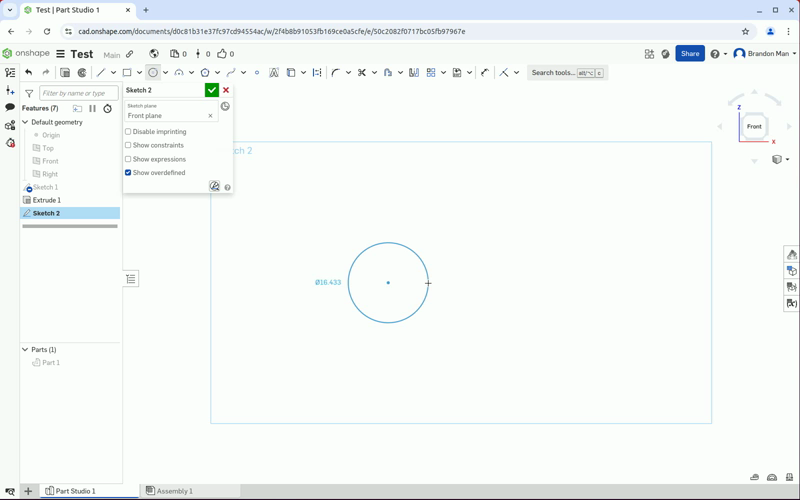
click(428, 282)
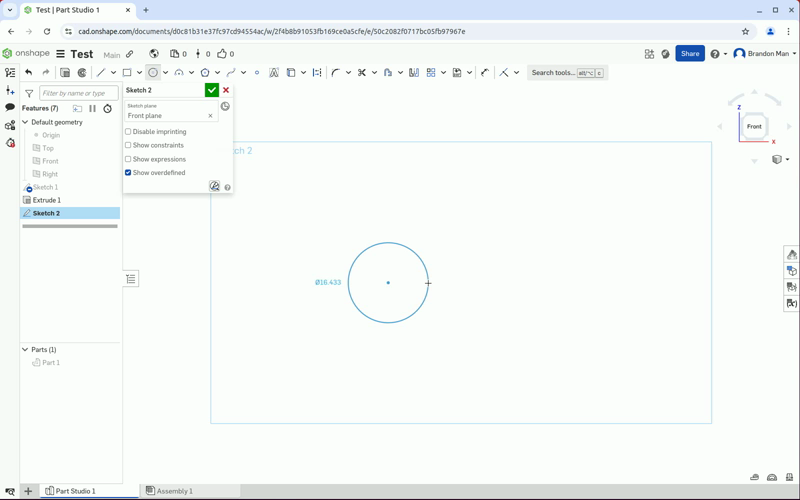
key(esc)
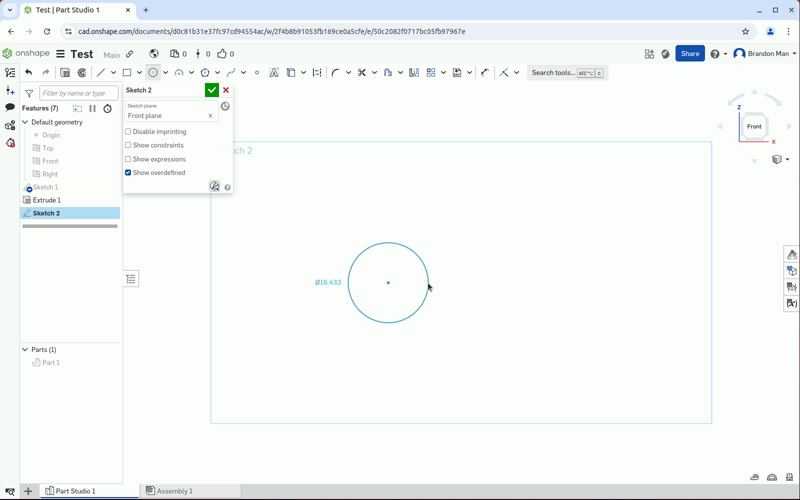
key(c)
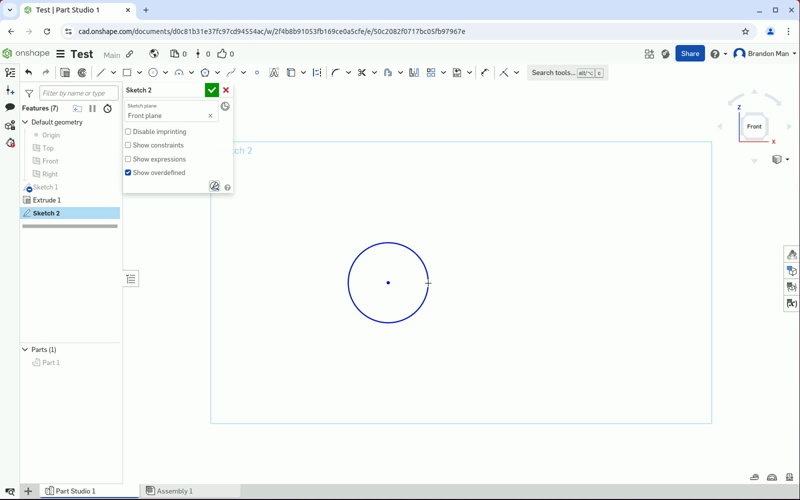
key_down(shift)
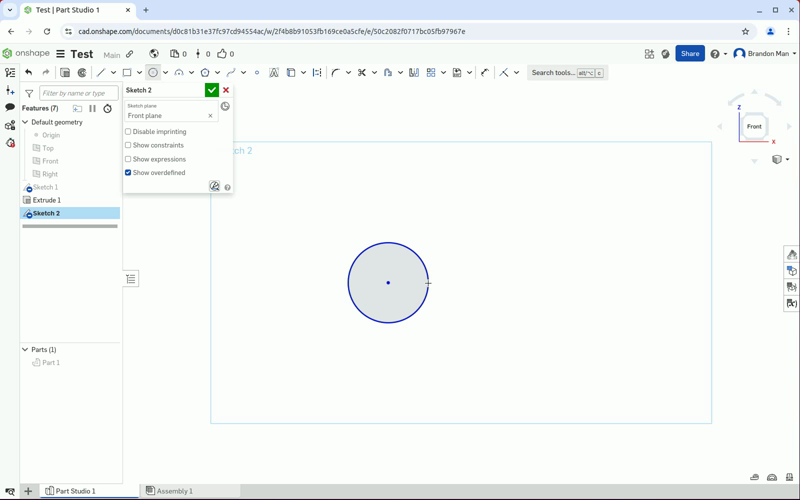
mouse_move(388, 282)
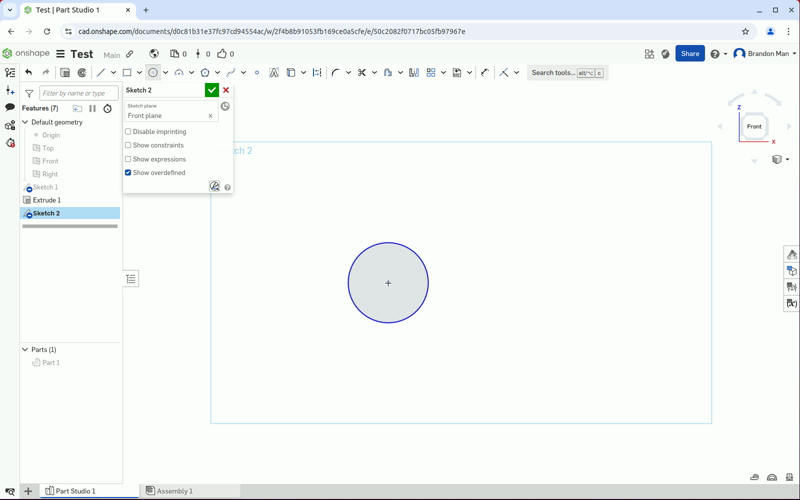
click(388, 282)
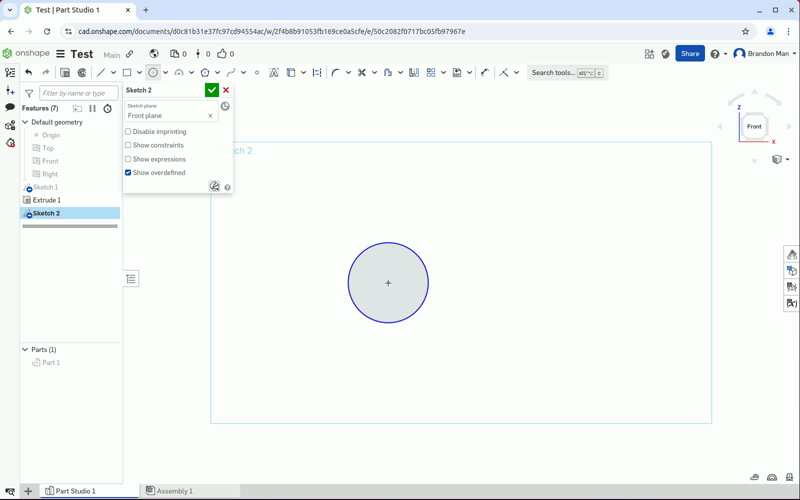
key_up(shift)
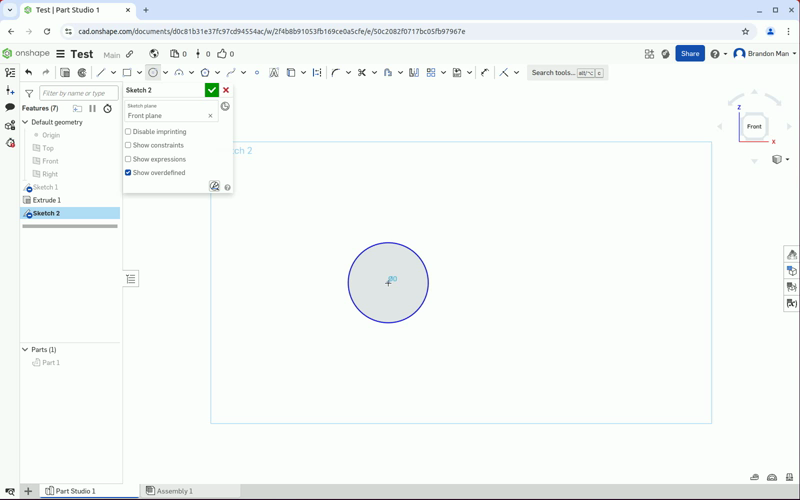
mouse_move(403, 282)
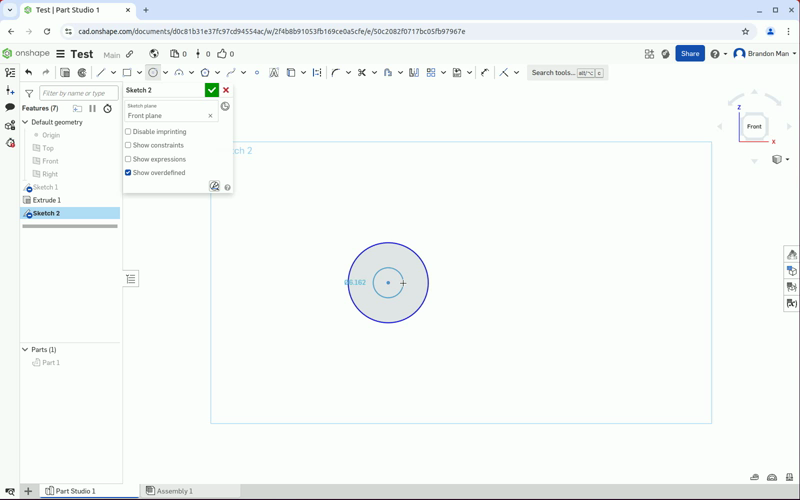
click(403, 282)
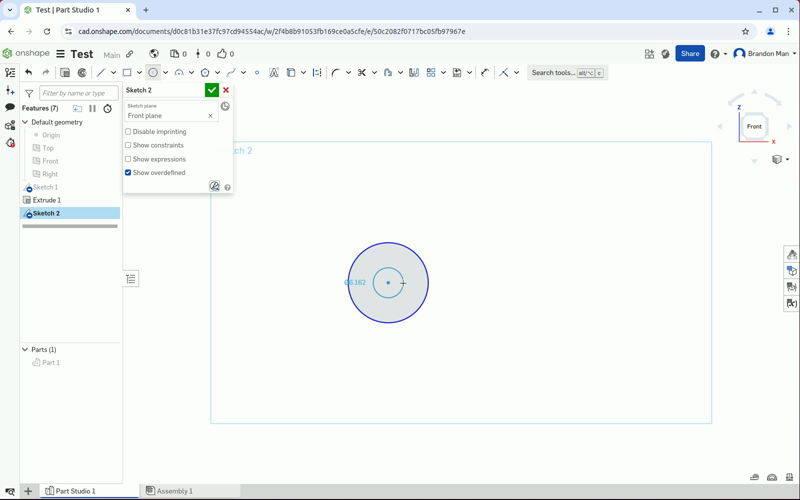
key(esc)
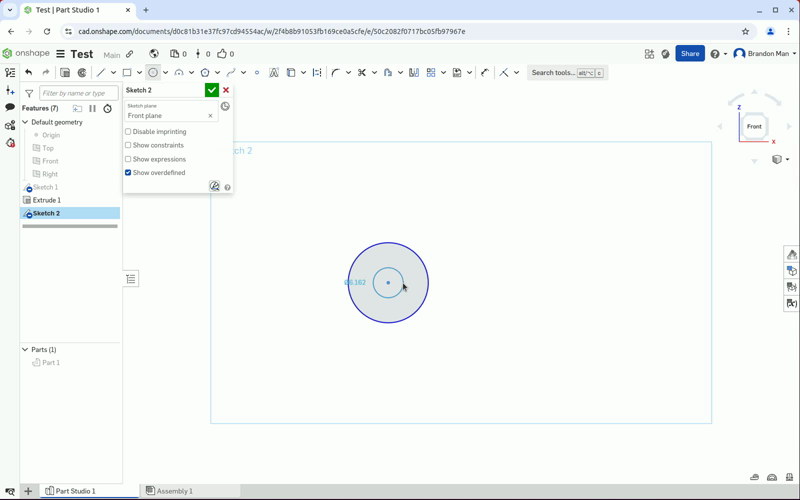
mouse_move(403, 296)
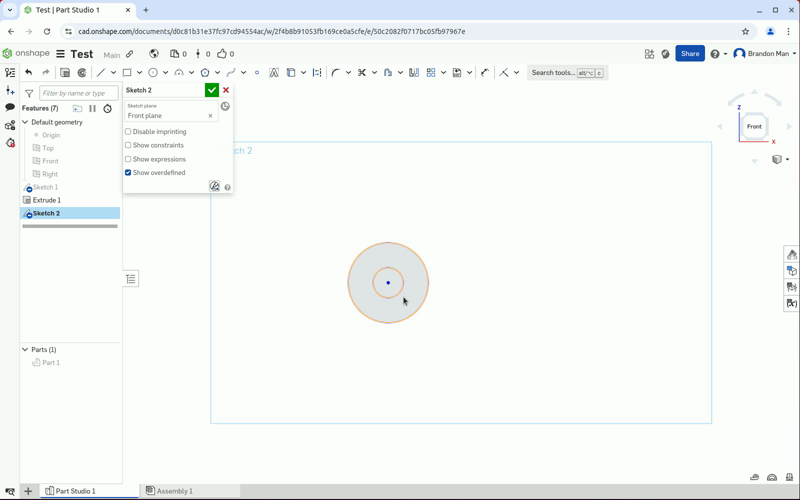
click(403, 296)
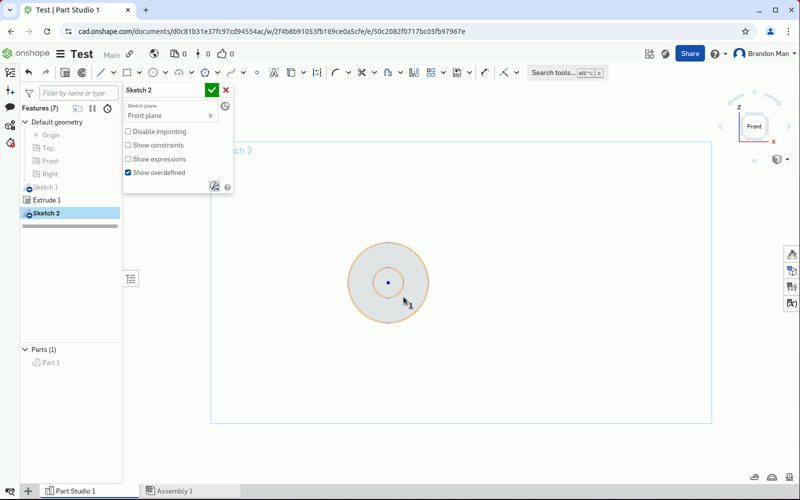
mouse_move(73, 352)
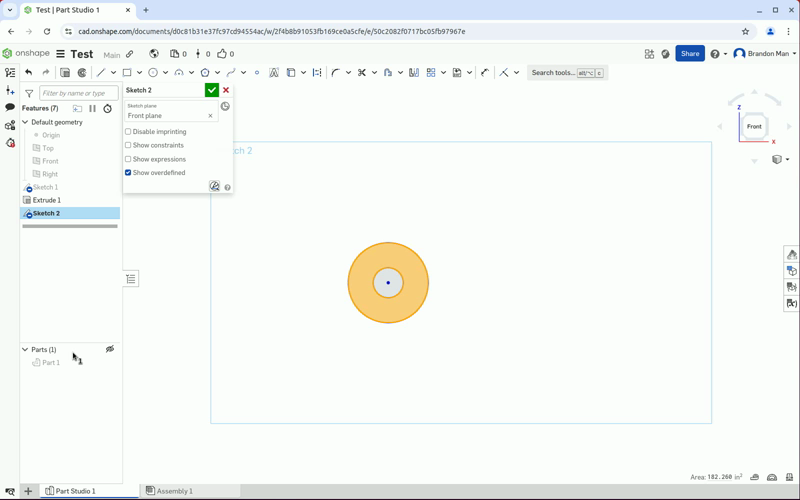
key(shift+y)
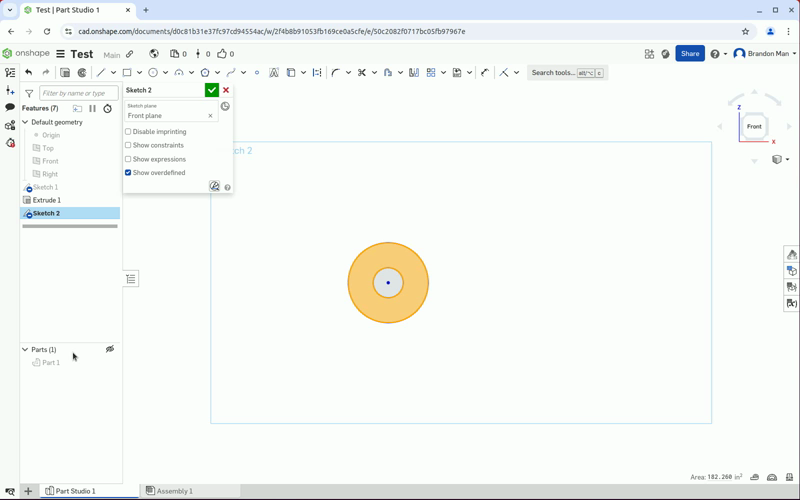
key(shift+e)
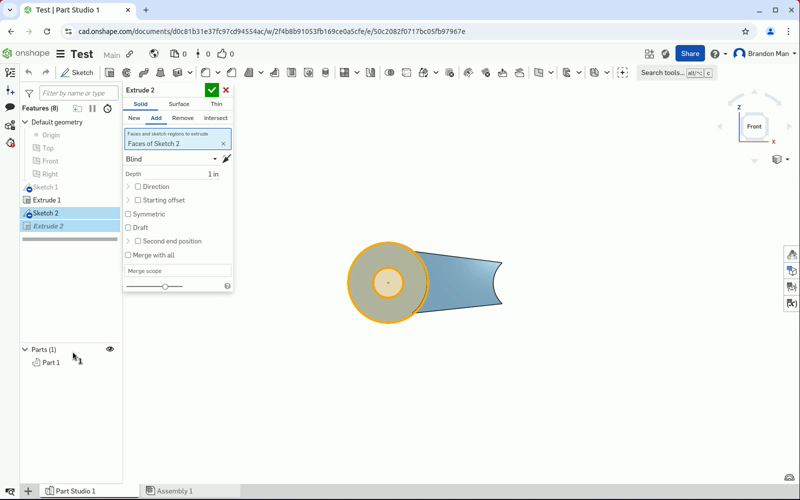
mouse_move(143, 106)
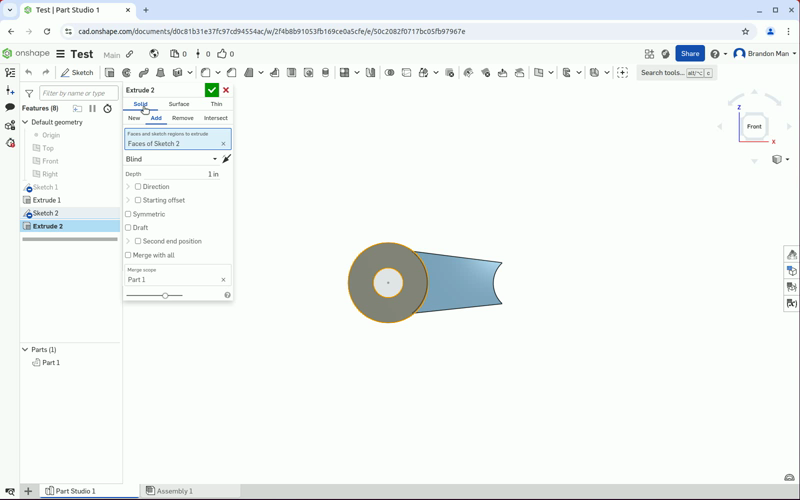
click(143, 106)
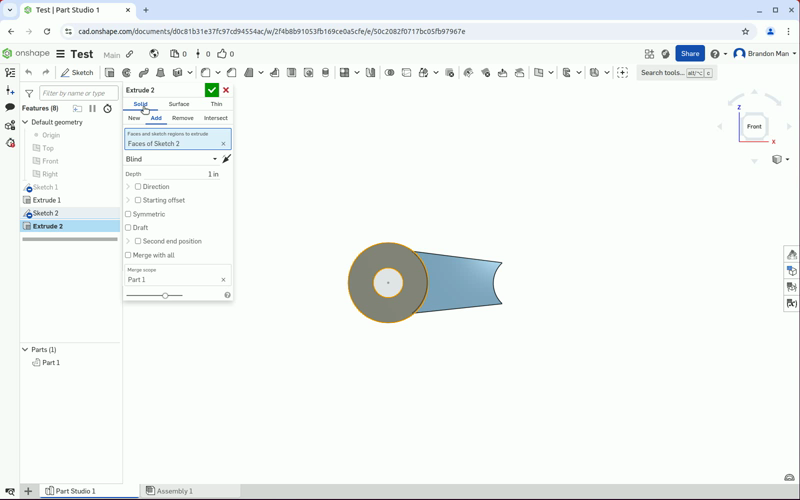
mouse_move(137, 120)
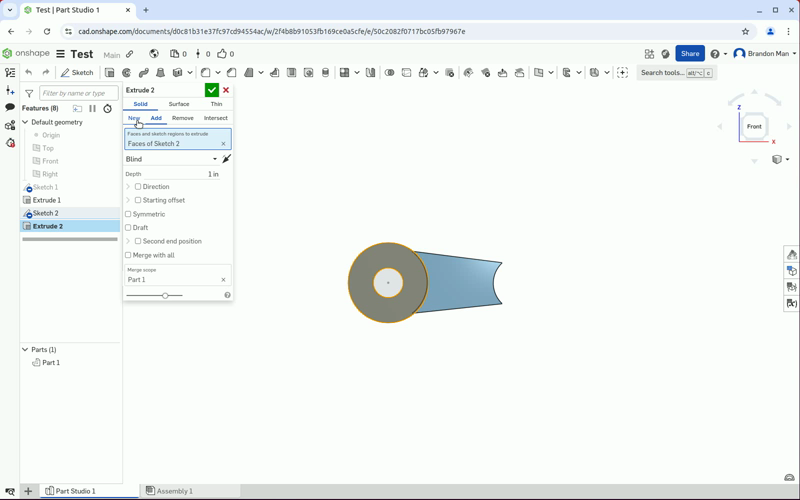
click(137, 120)
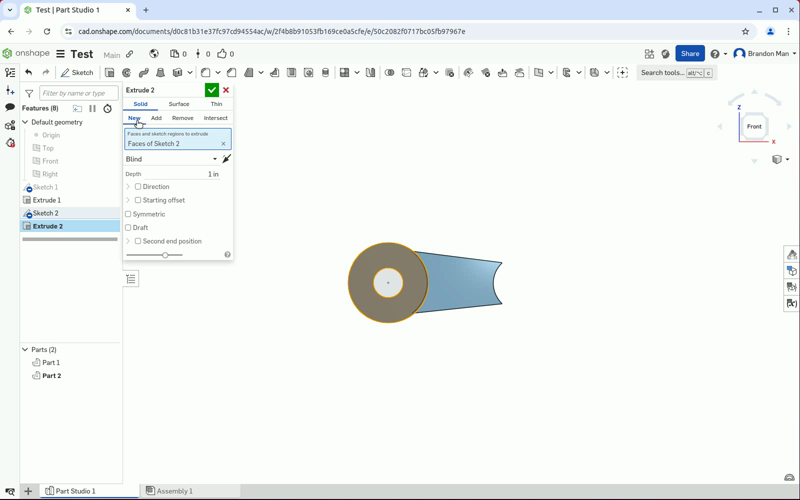
key(tab, 4)
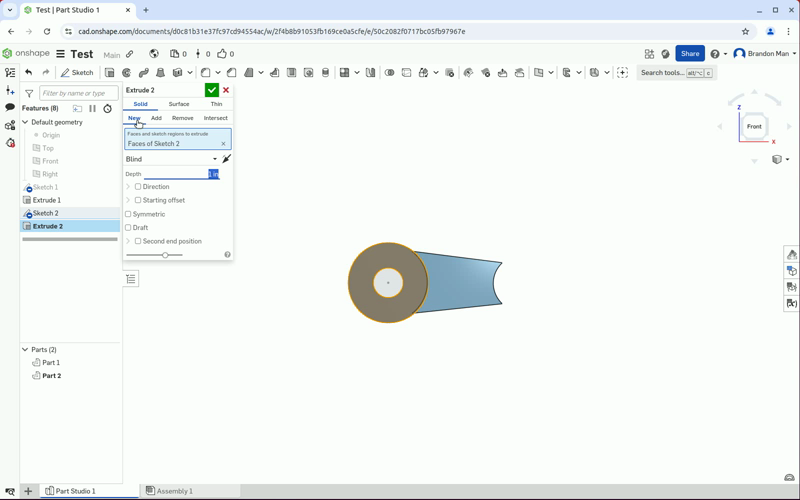
text(11.313)
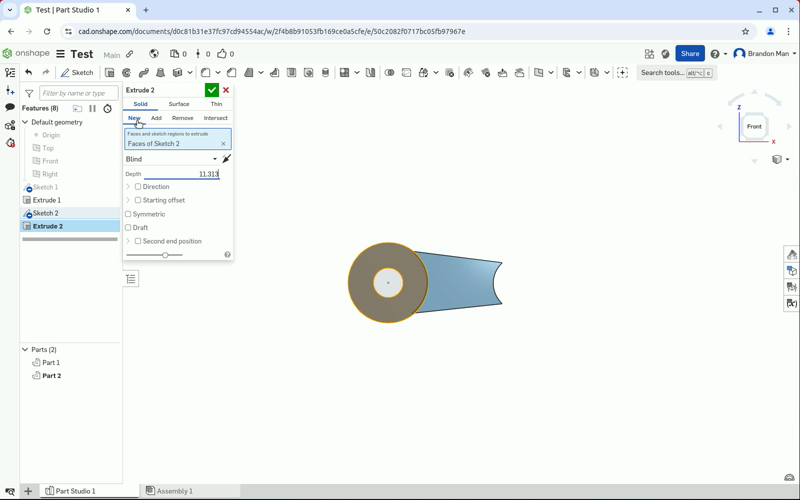
key(enter)
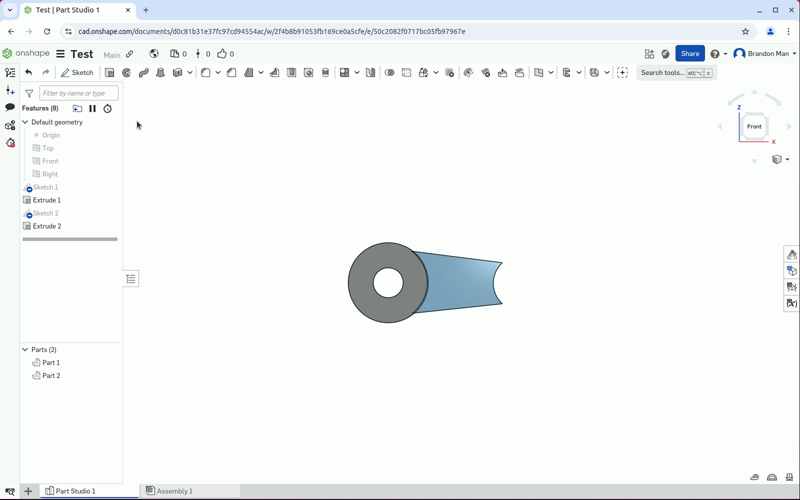
key(shift+h)
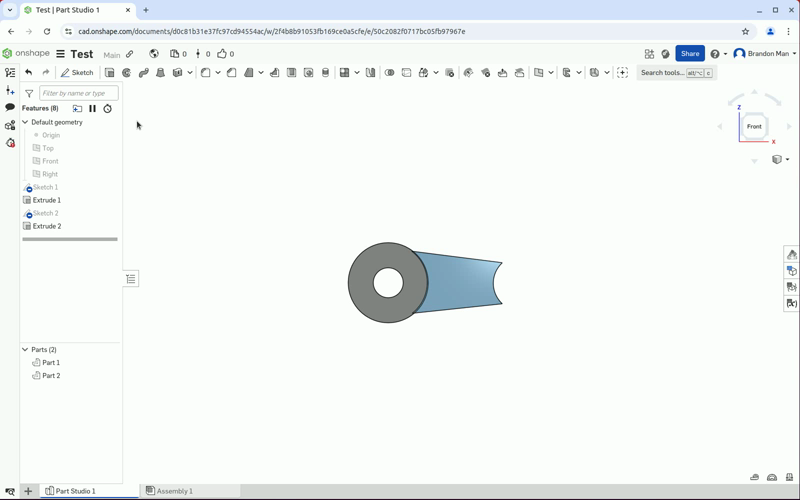
key(shift+h)
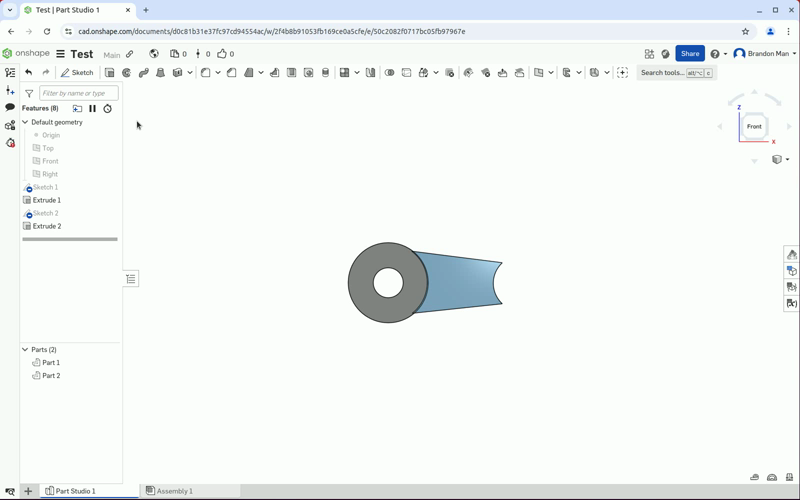
mouse_move(73, 189)
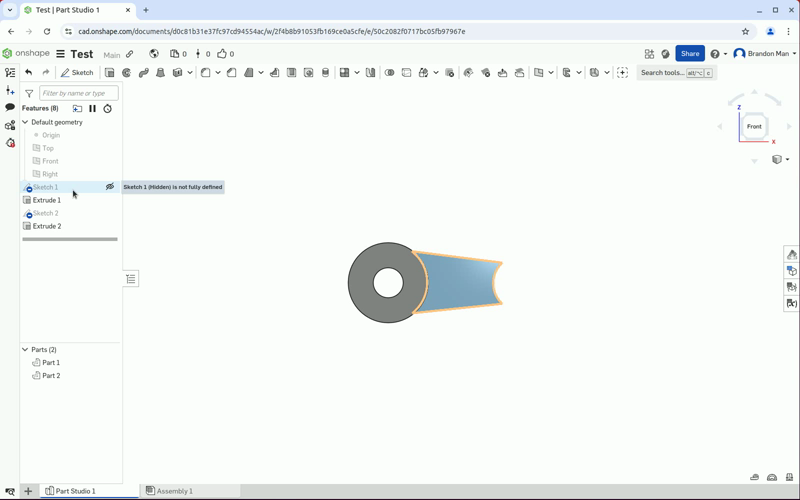
click(73, 189)
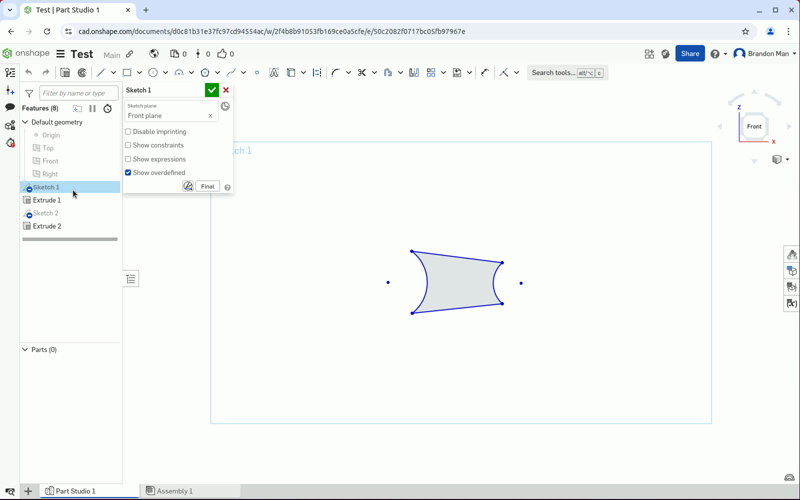
mouse_move(229, 92)
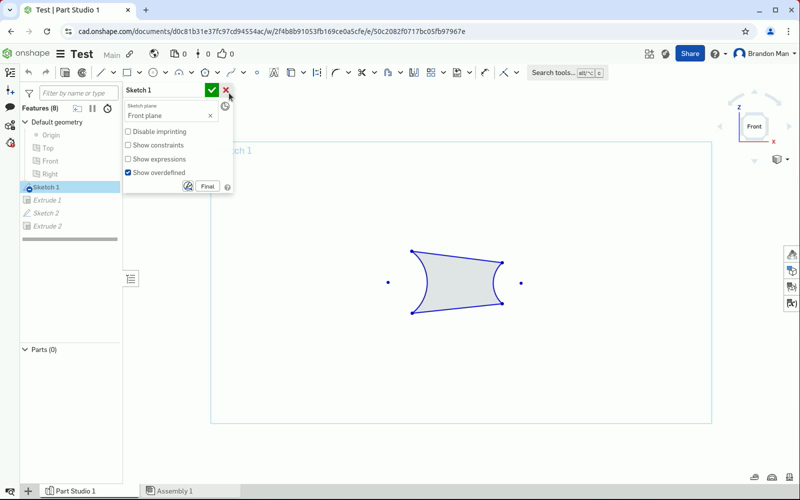
click(229, 92)
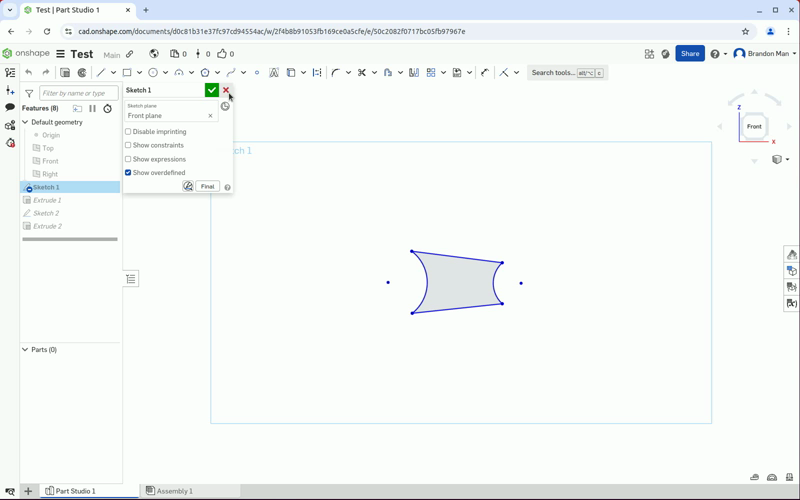
key(shift+s)
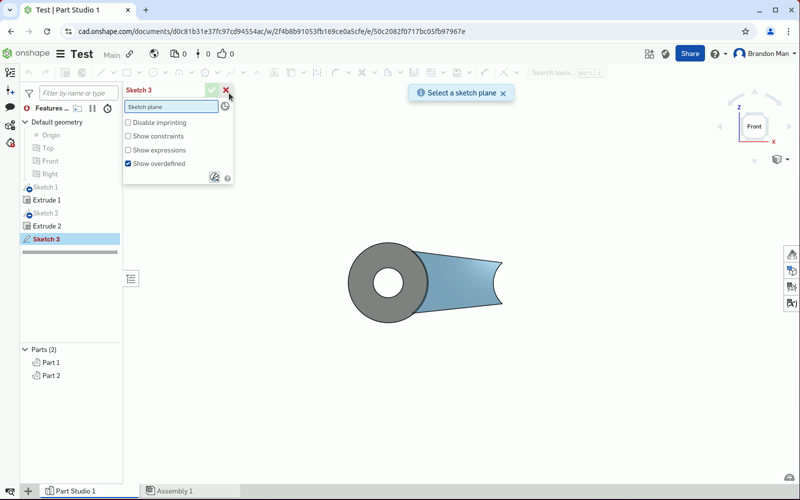
mouse_move(73, 163)
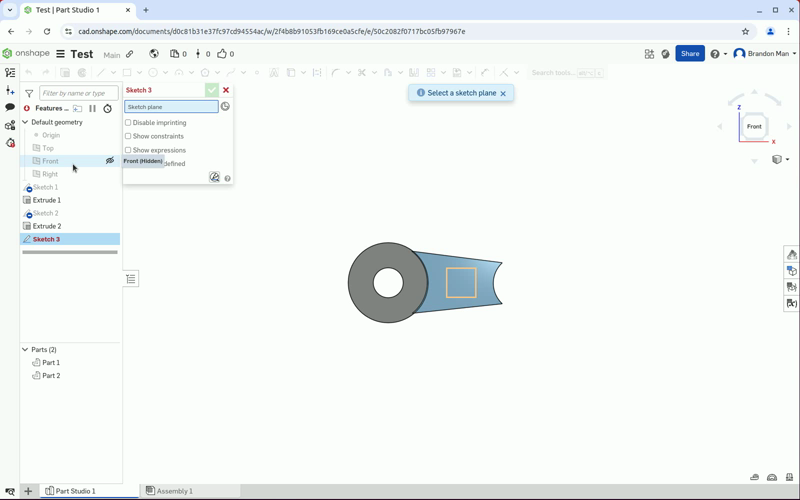
click(73, 163)
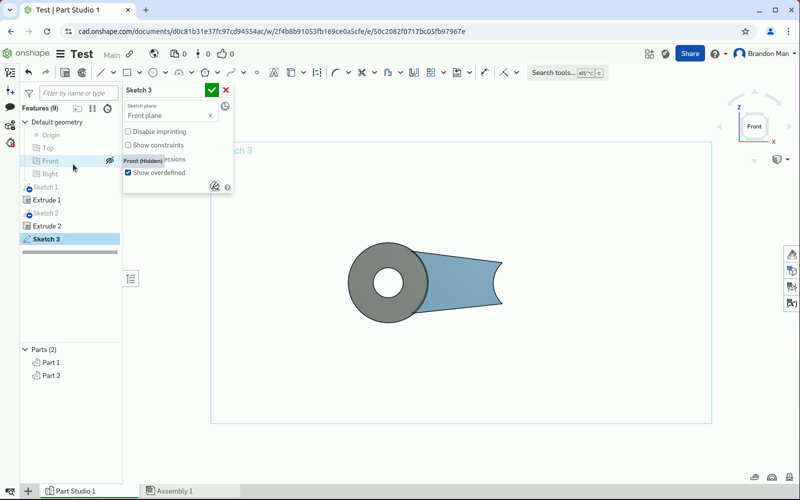
mouse_move(73, 352)
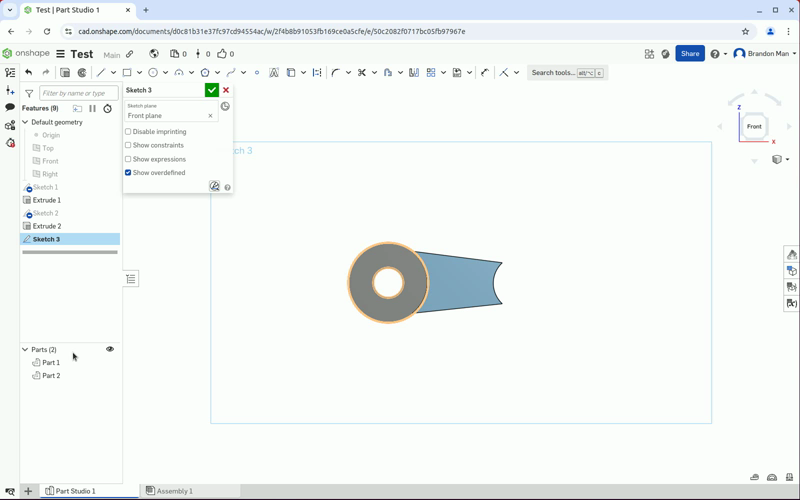
key(y)
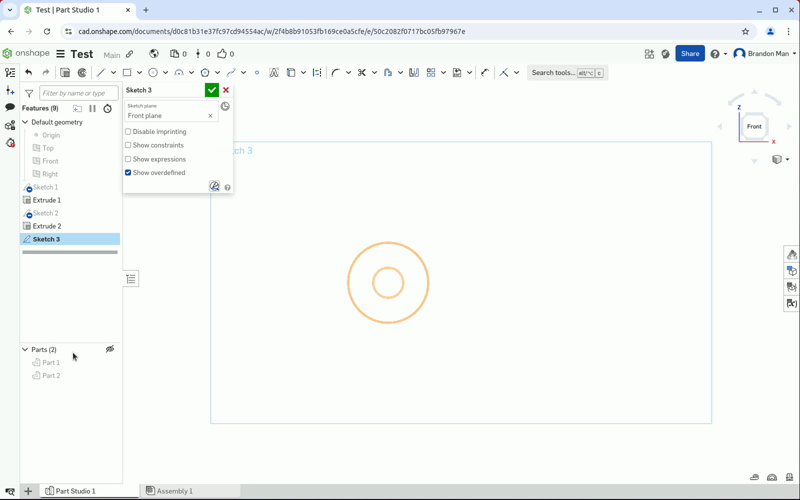
key(a)
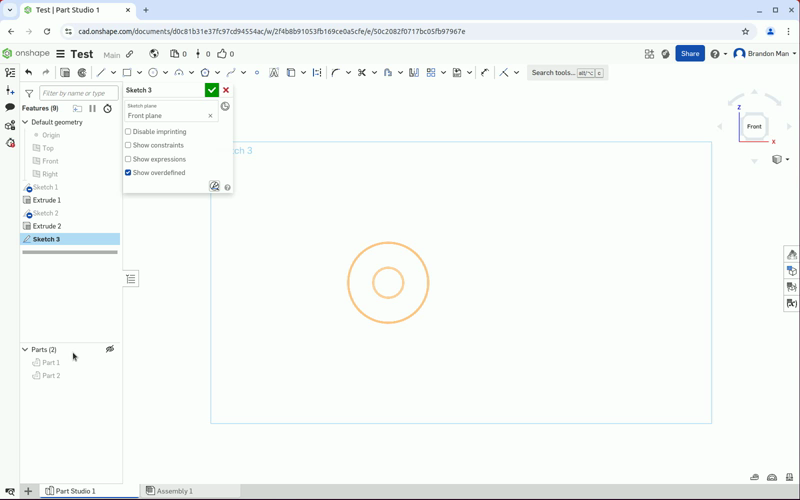
key_down(shift)
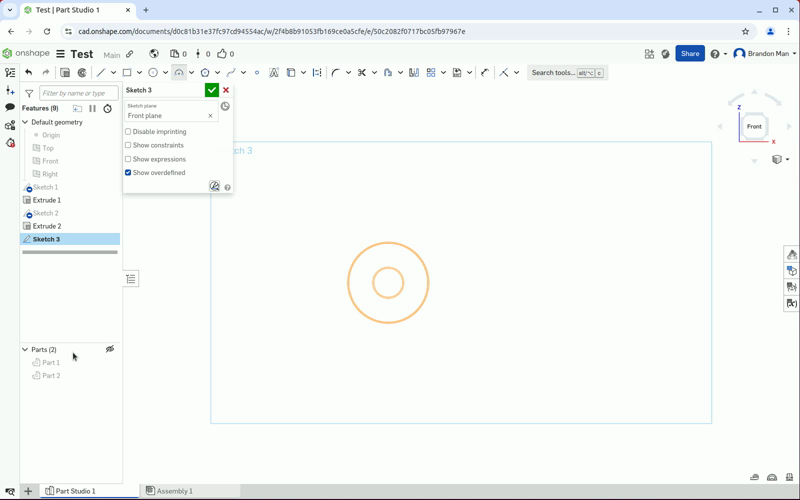
mouse_move(411, 251)
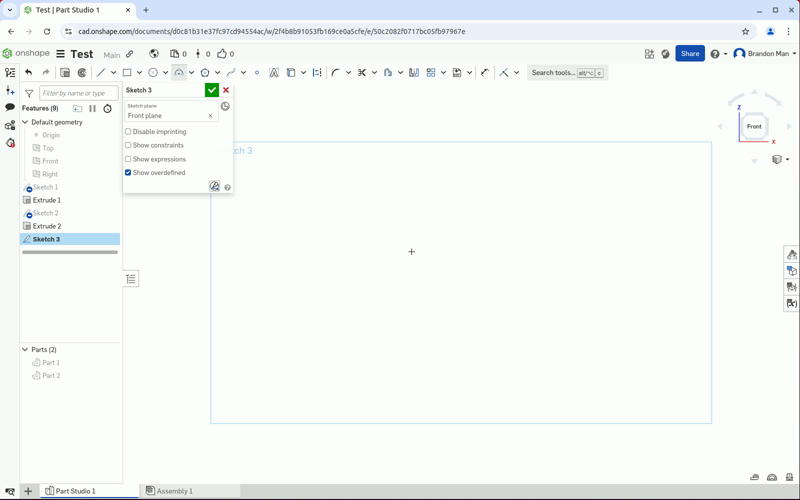
click(411, 251)
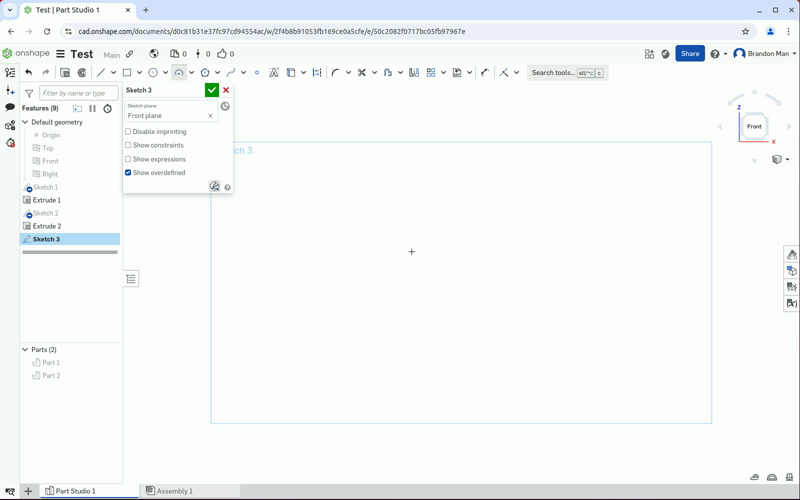
key_up(shift)
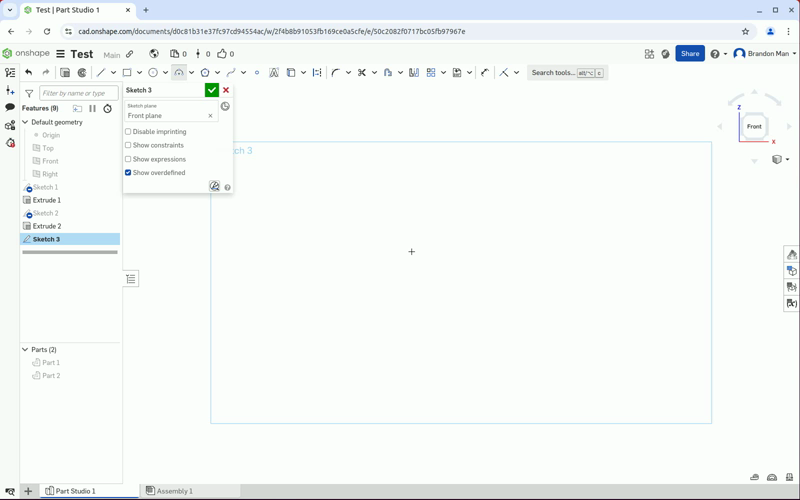
key_down(shift)
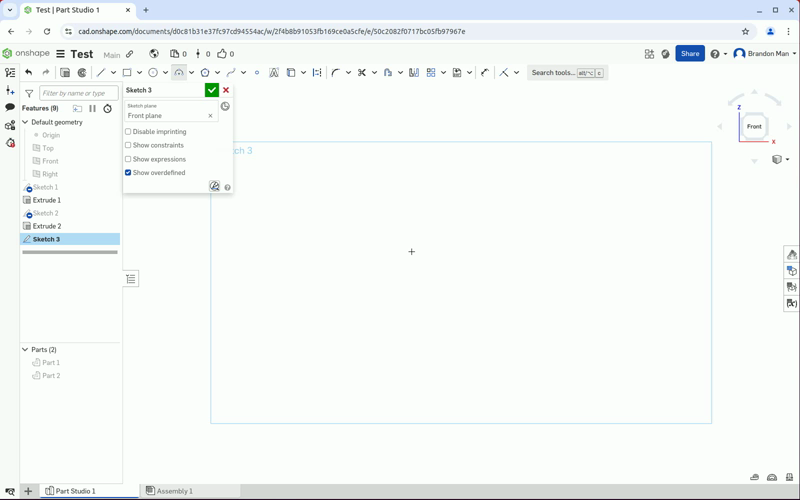
mouse_move(412, 313)
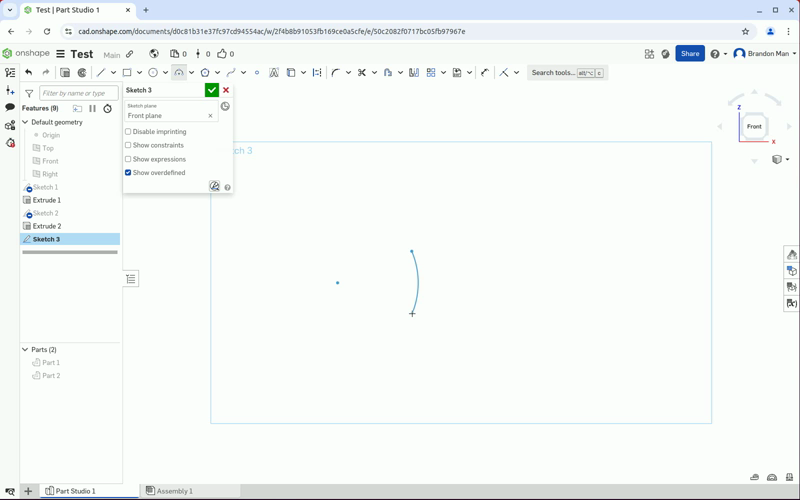
click(412, 313)
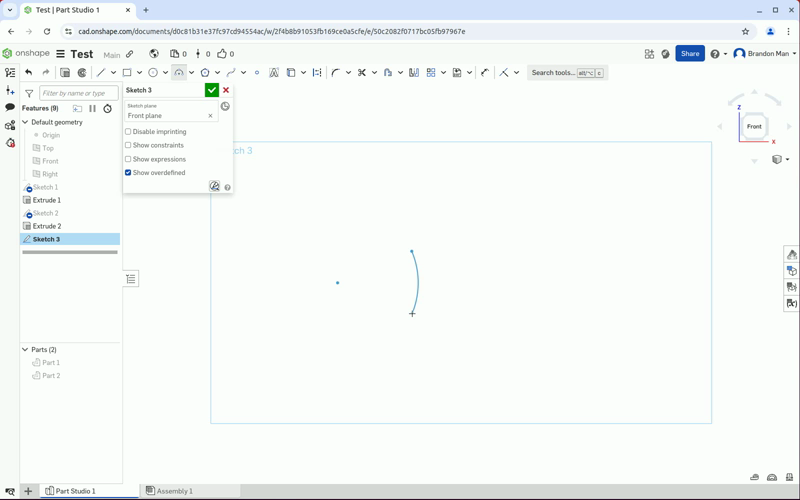
mouse_move(427, 282)
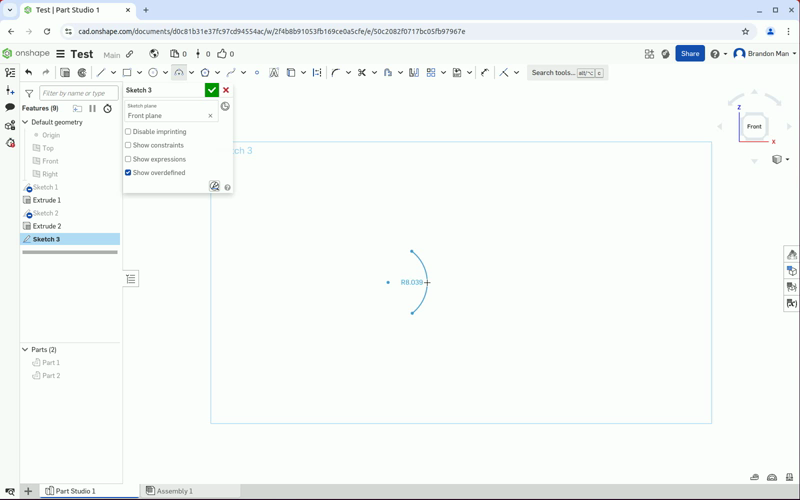
click(427, 282)
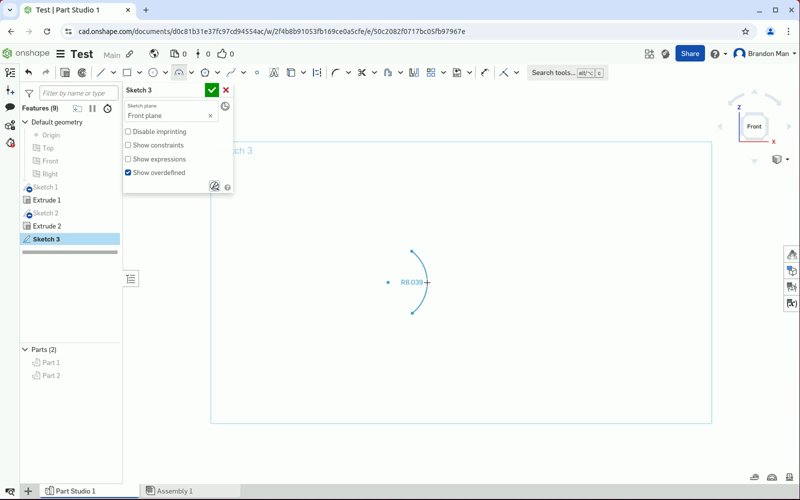
key_up(shift)
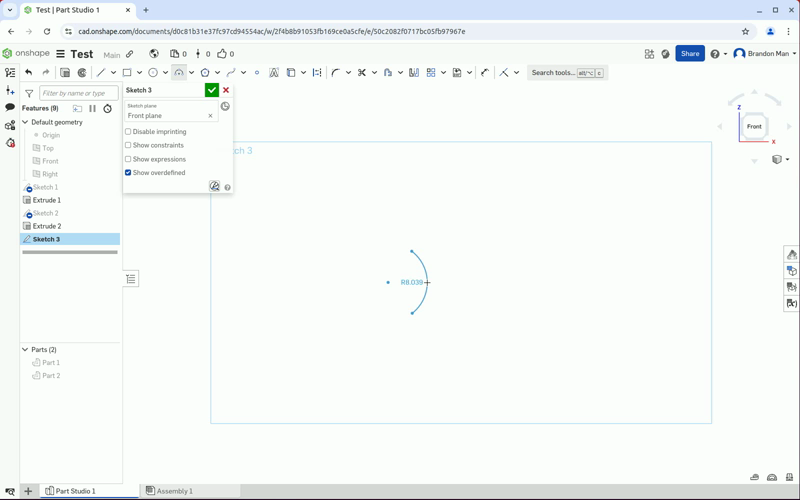
key(esc)
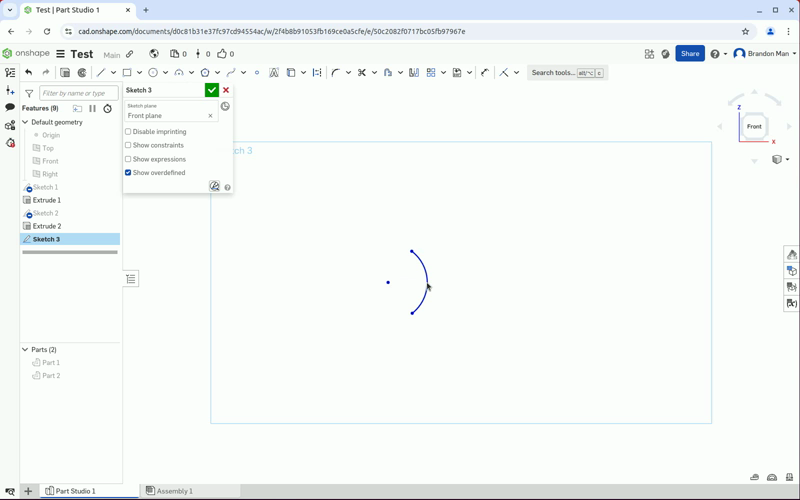
key(l)
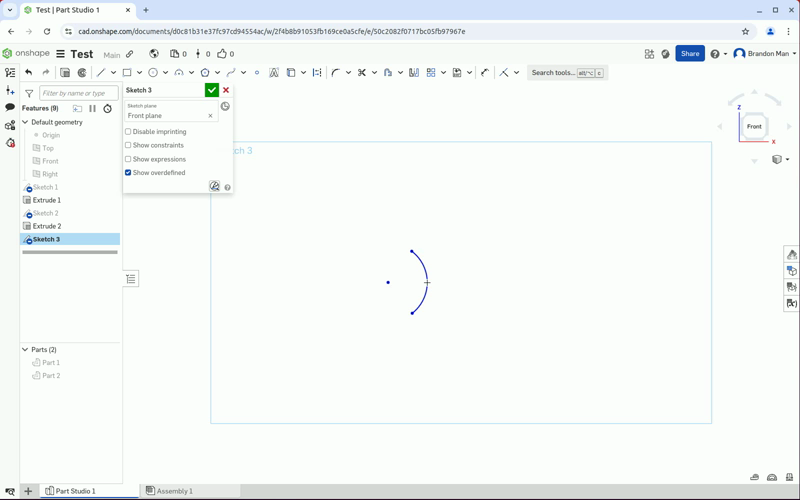
mouse_move(412, 313)
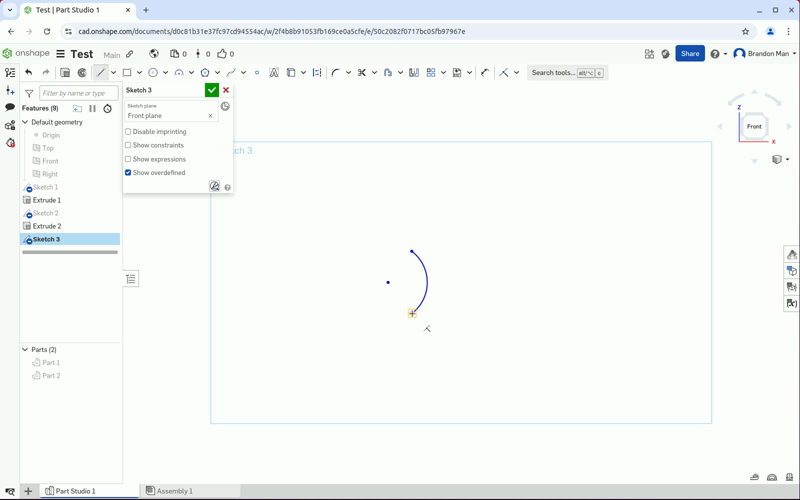
click(412, 313)
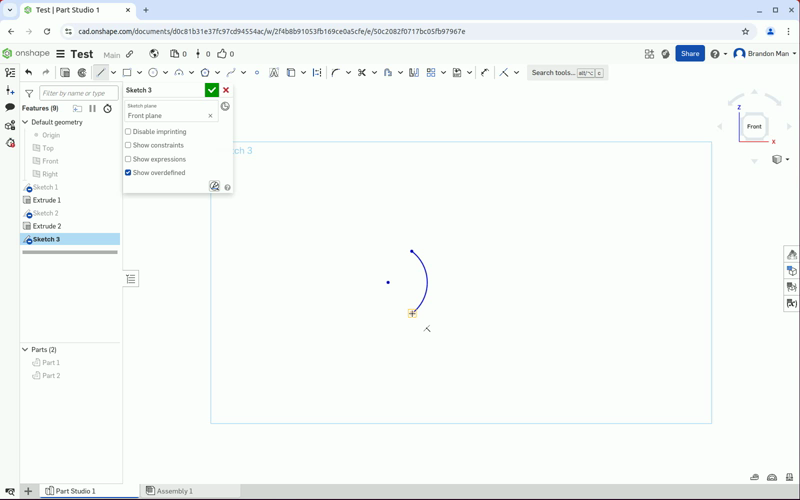
key_down(shift)
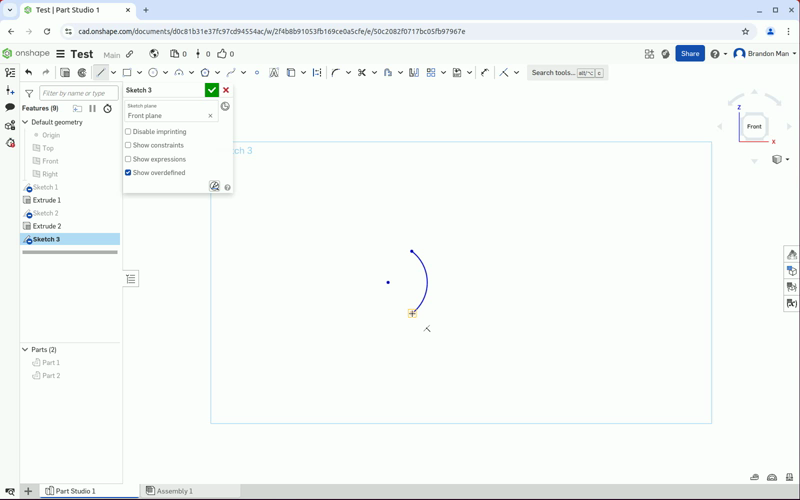
mouse_move(502, 303)
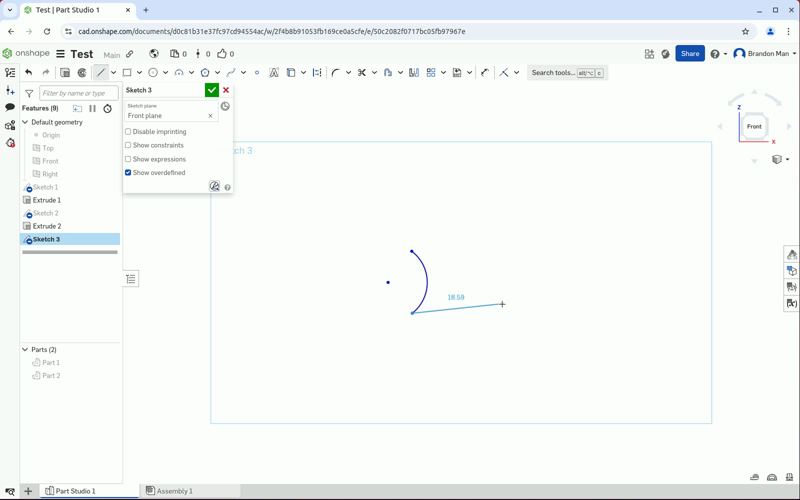
click(502, 303)
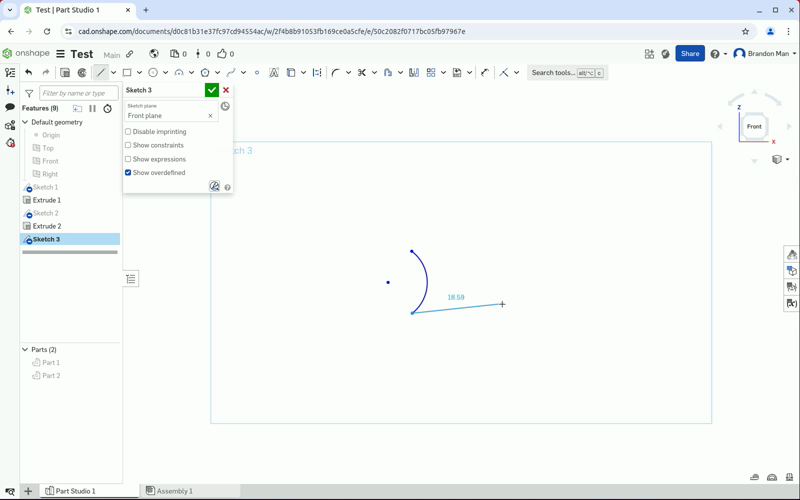
key_up(shift)
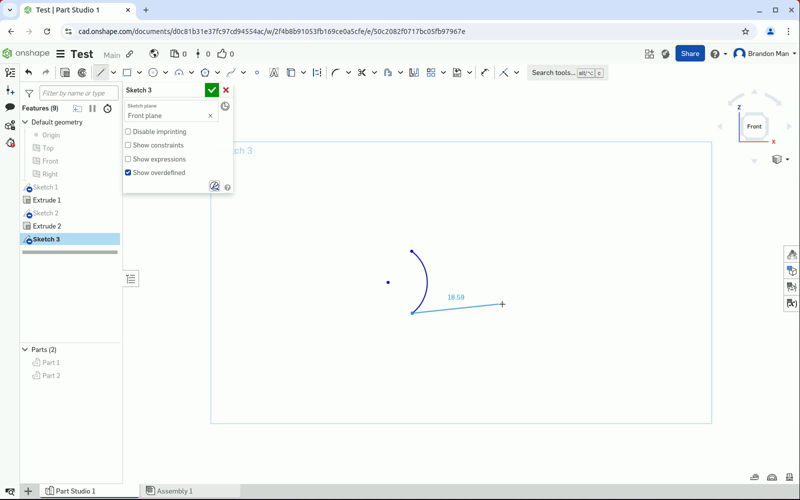
key(esc)
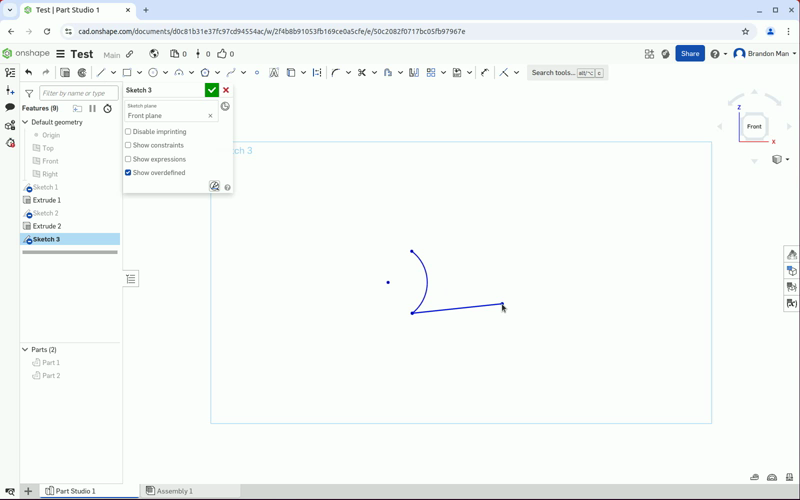
key(a)
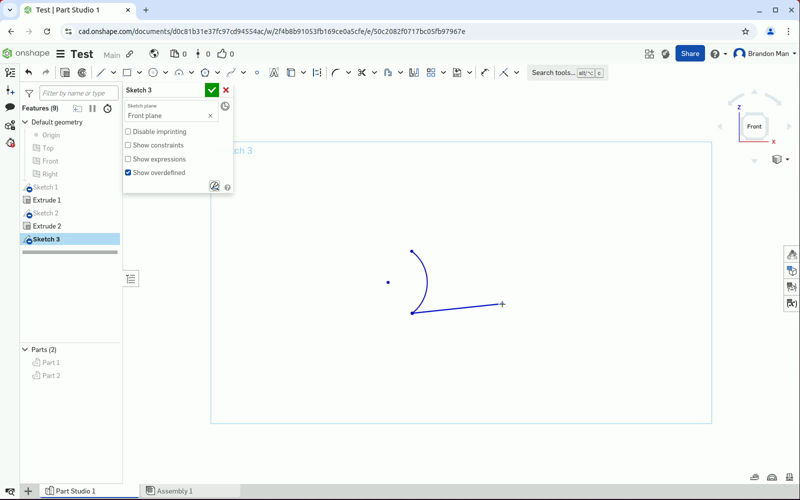
mouse_move(502, 303)
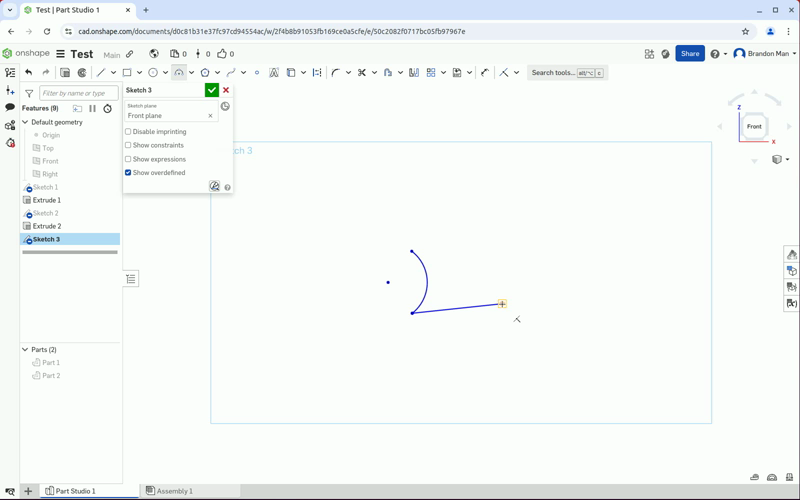
click(502, 303)
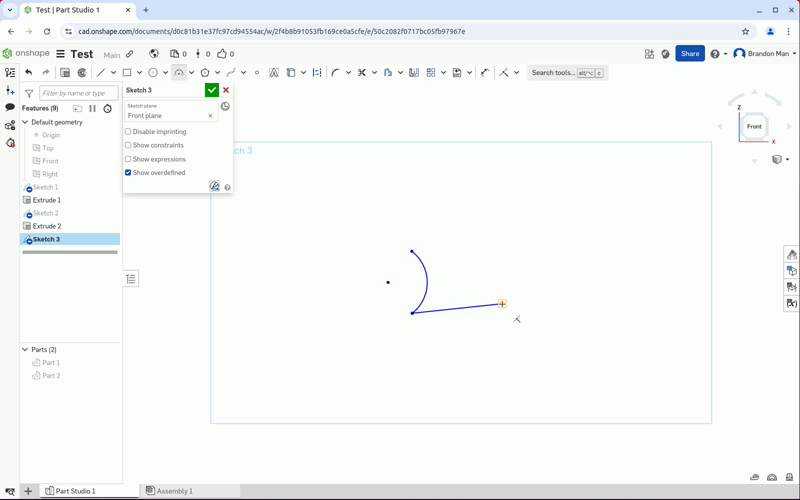
key_down(shift)
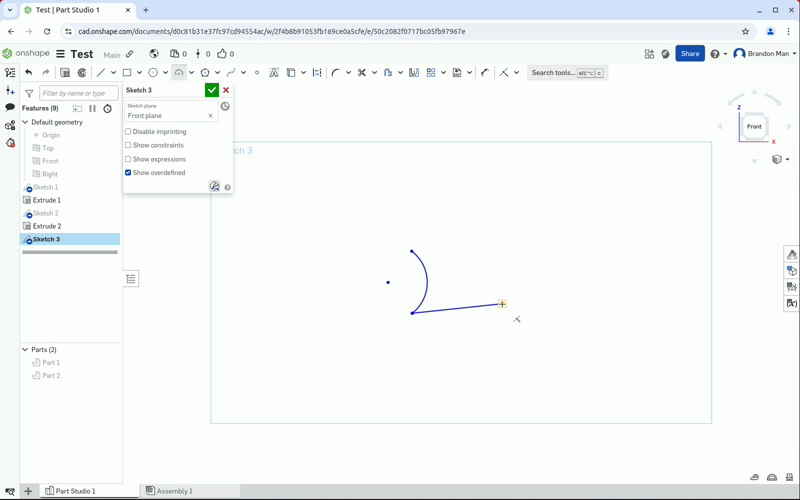
mouse_move(502, 262)
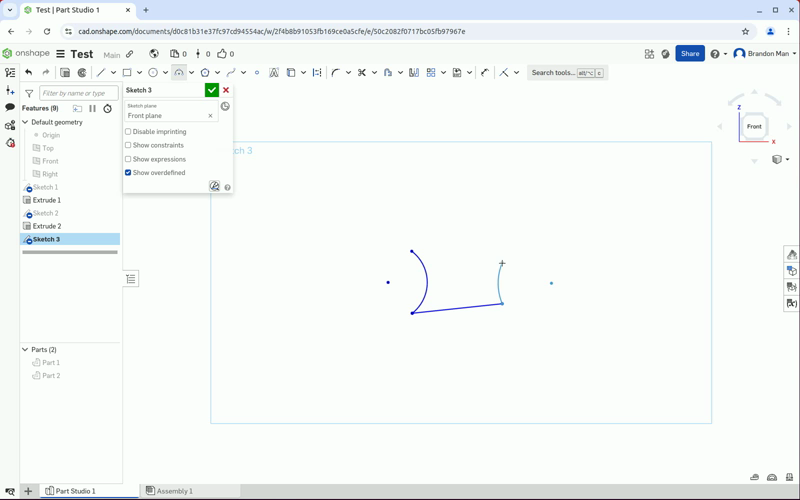
click(502, 262)
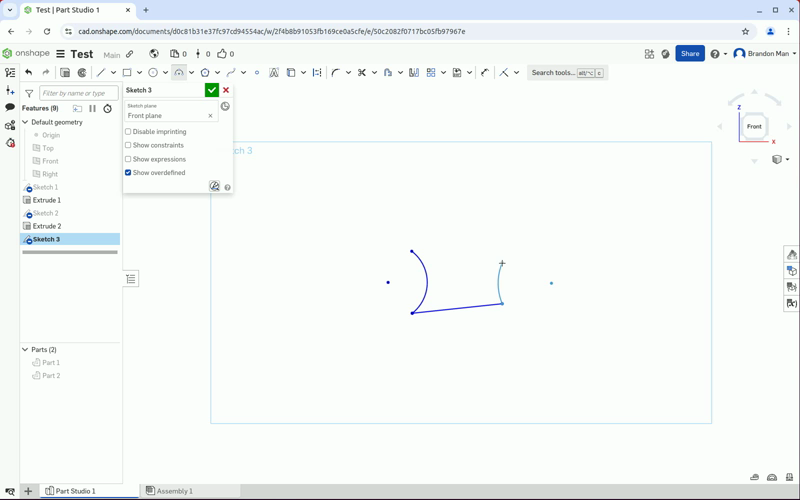
mouse_move(493, 283)
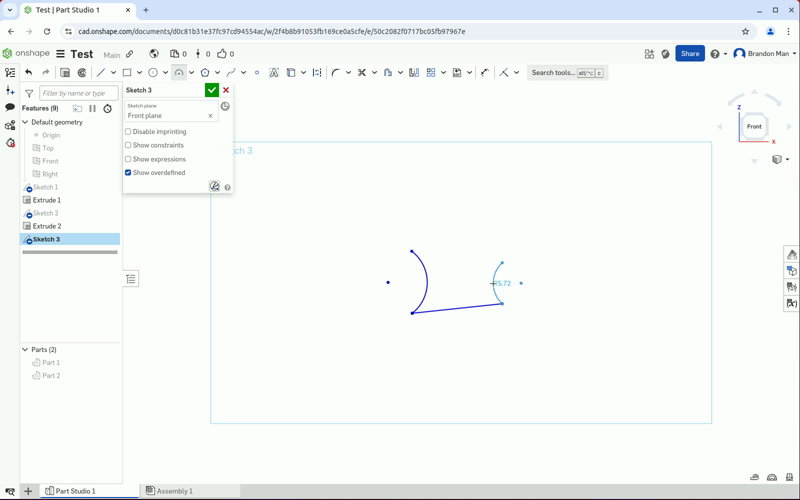
click(493, 283)
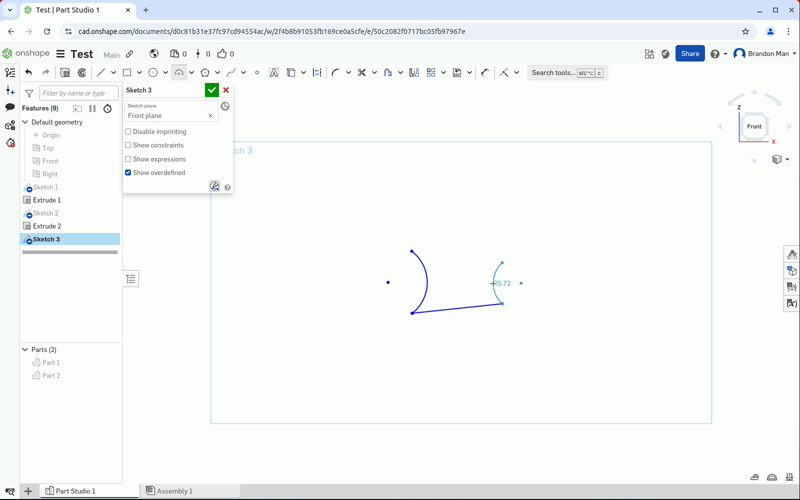
key_up(shift)
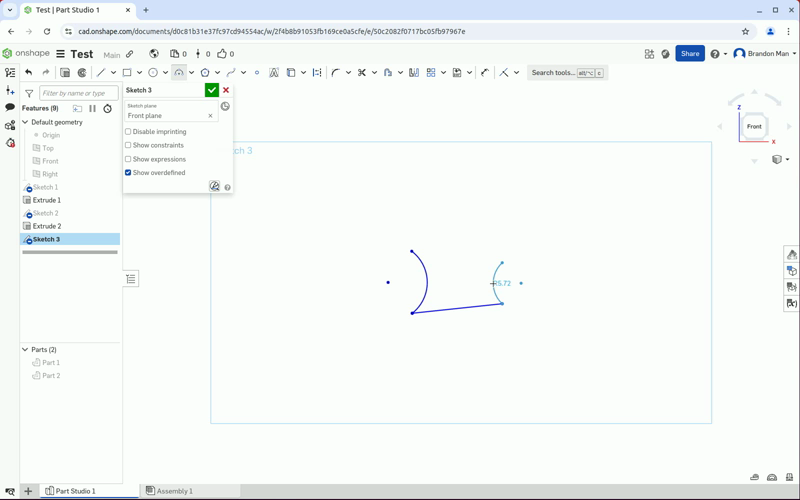
key(esc)
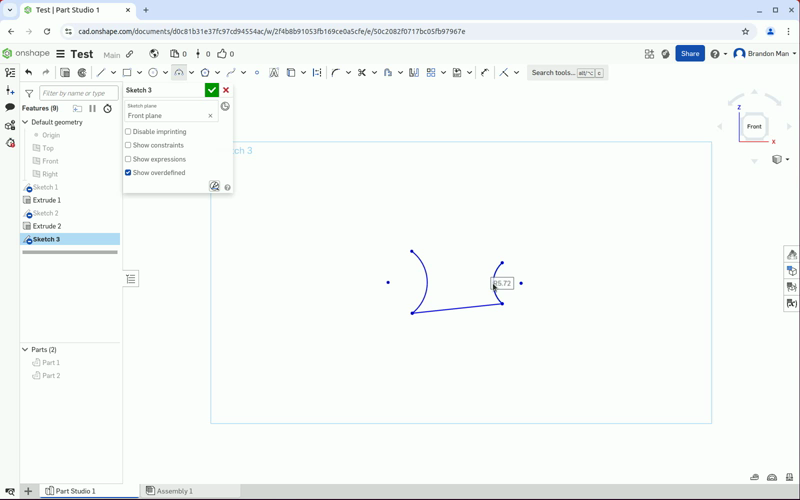
key(l)
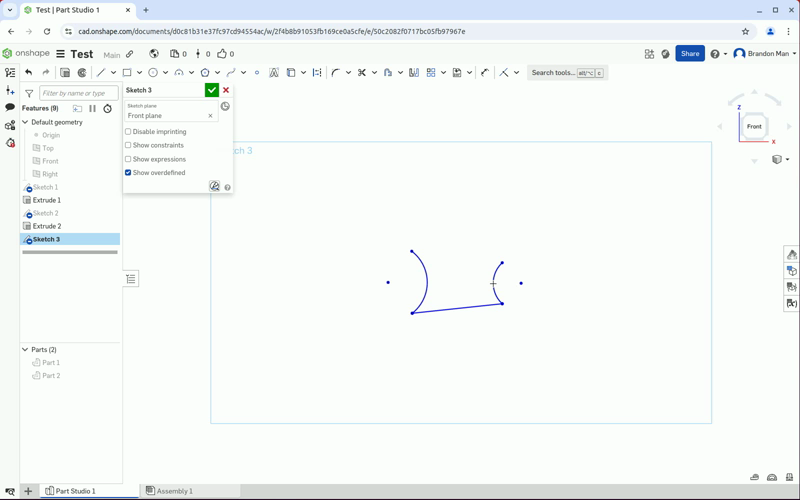
mouse_move(502, 262)
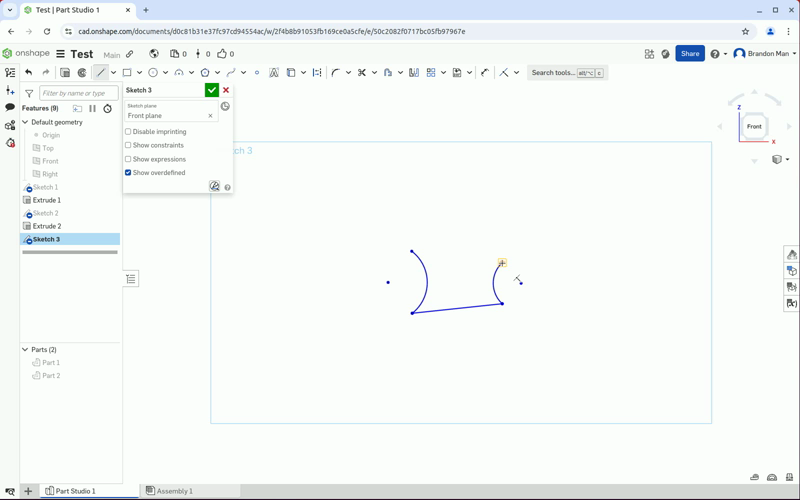
click(502, 262)
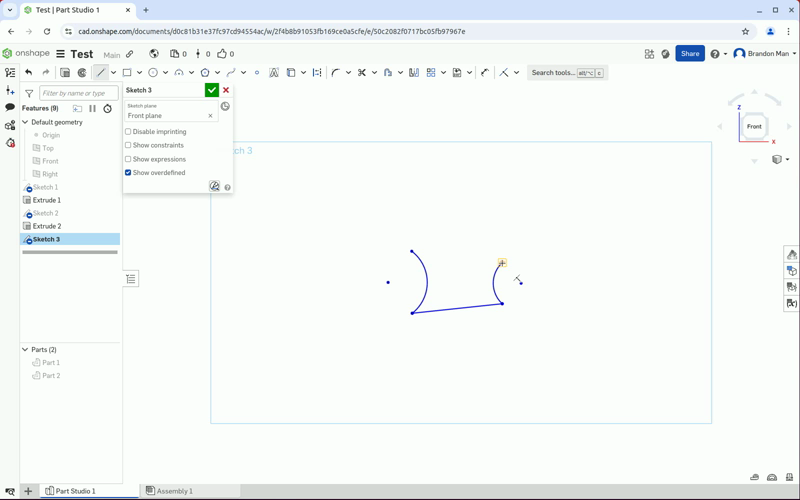
key_down(shift)
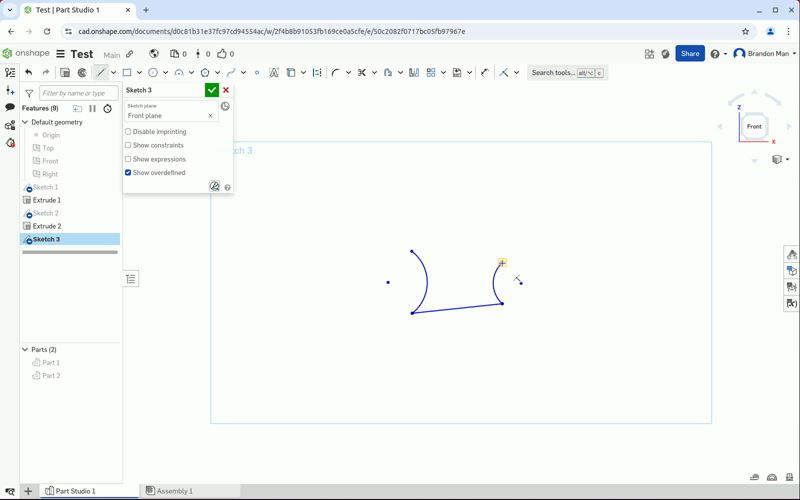
mouse_move(411, 251)
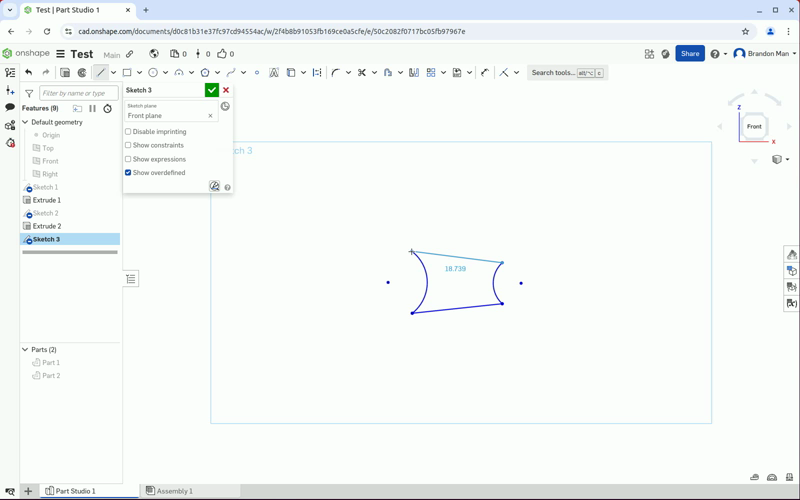
key_up(shift)
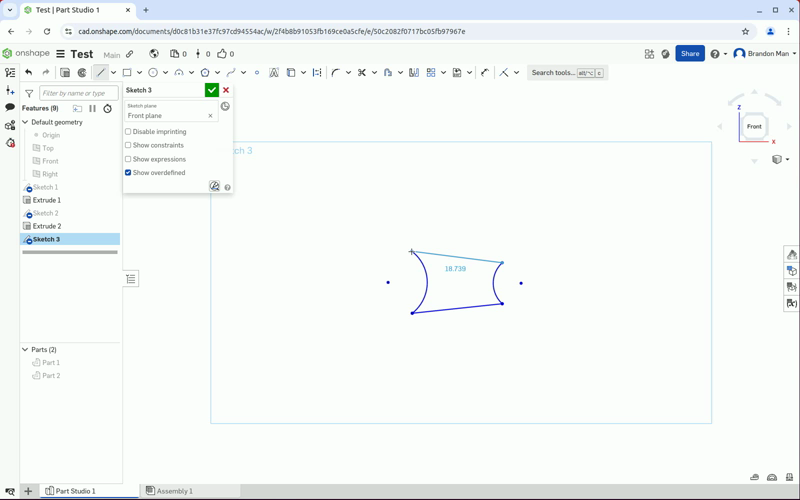
click(411, 251)
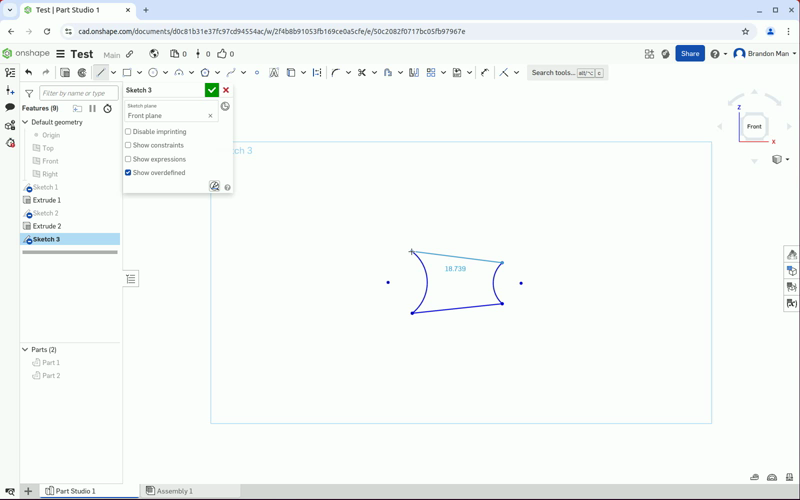
key(esc)
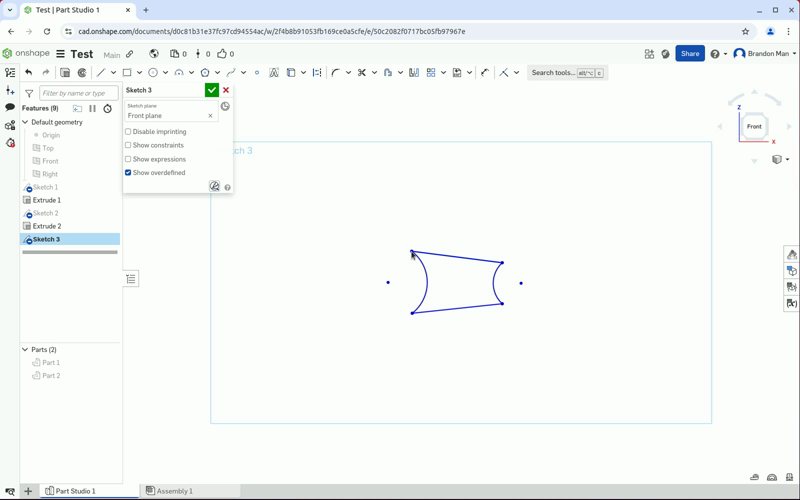
mouse_move(437, 272)
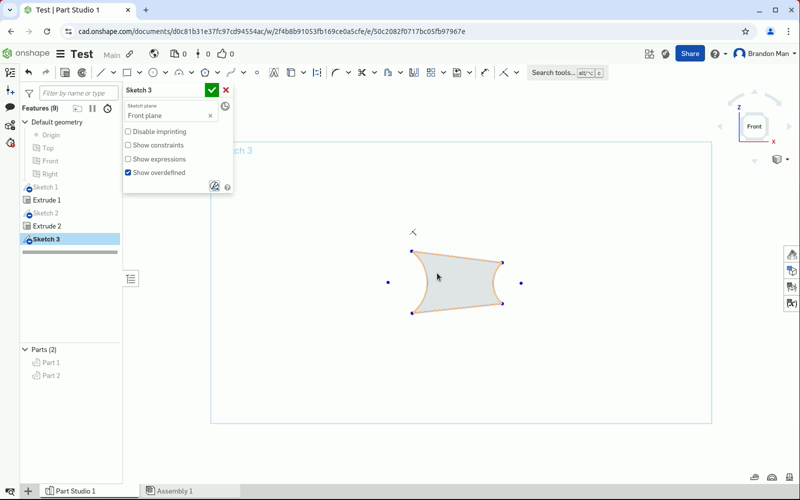
click(437, 272)
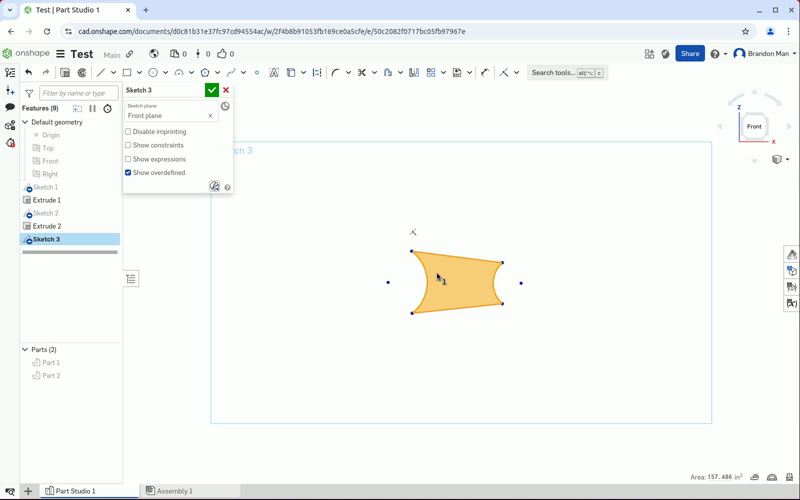
mouse_move(73, 352)
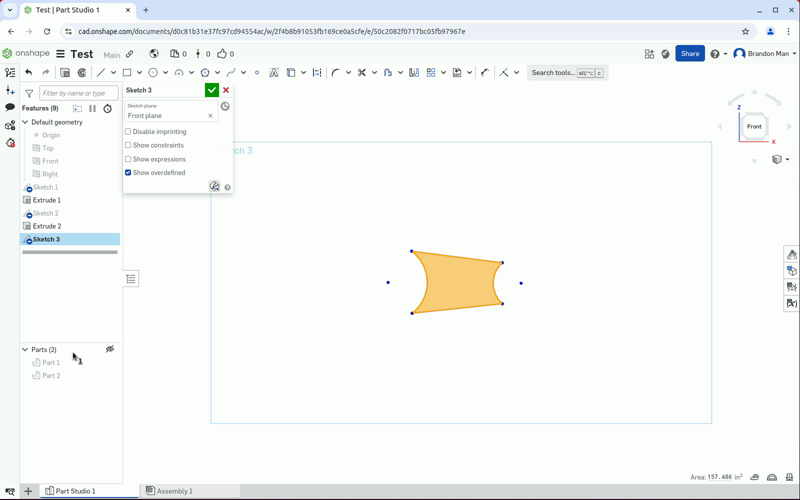
key(shift+y)
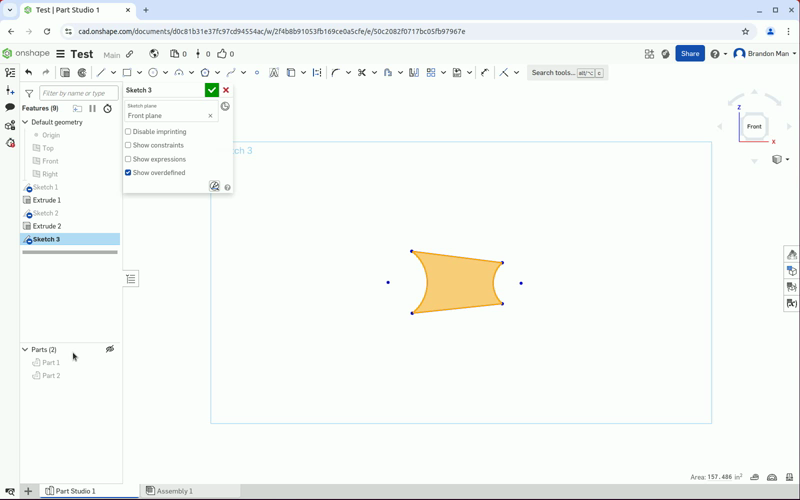
key(shift+e)
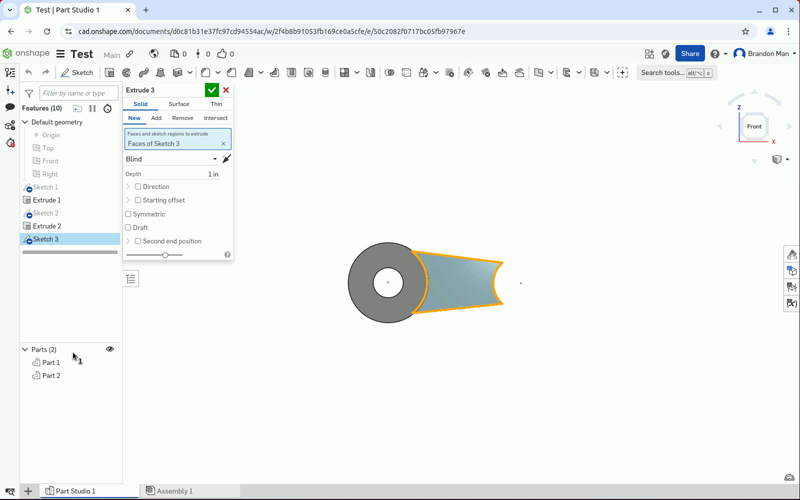
mouse_move(143, 106)
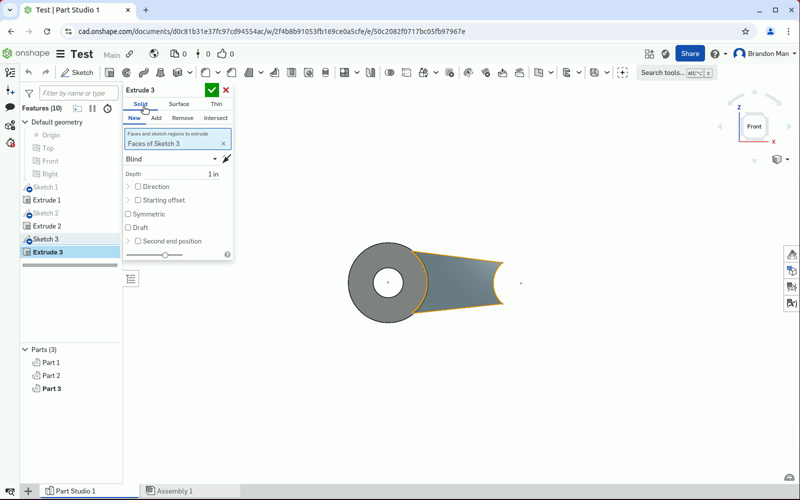
click(143, 106)
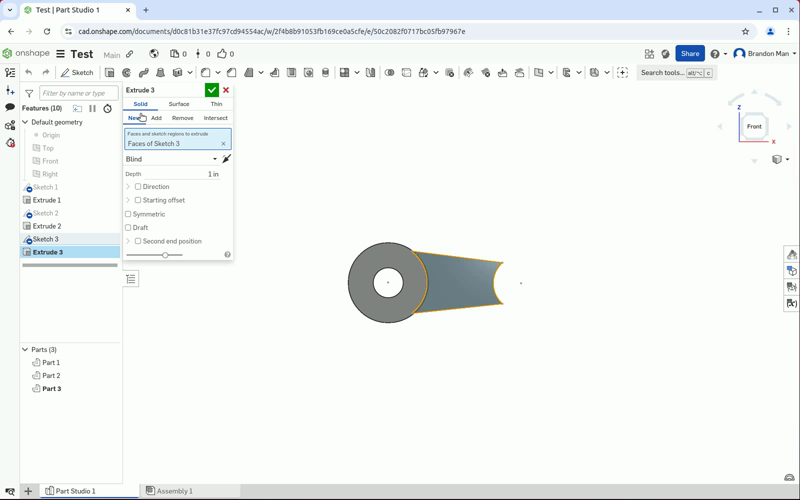
mouse_move(137, 120)
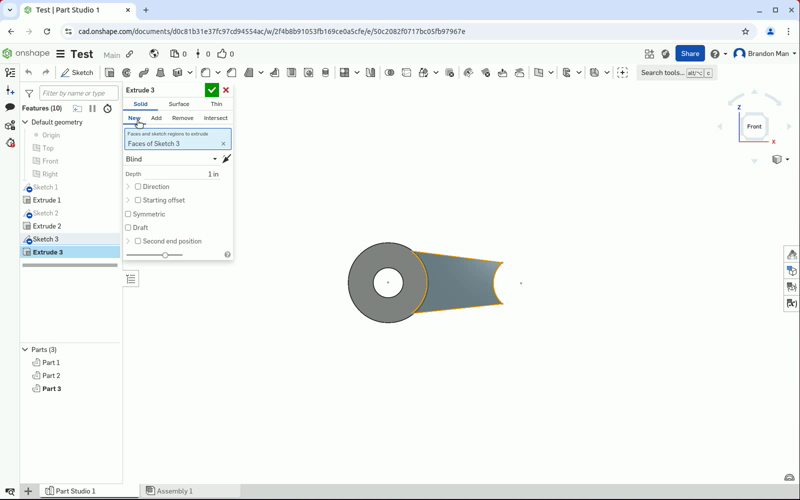
click(137, 120)
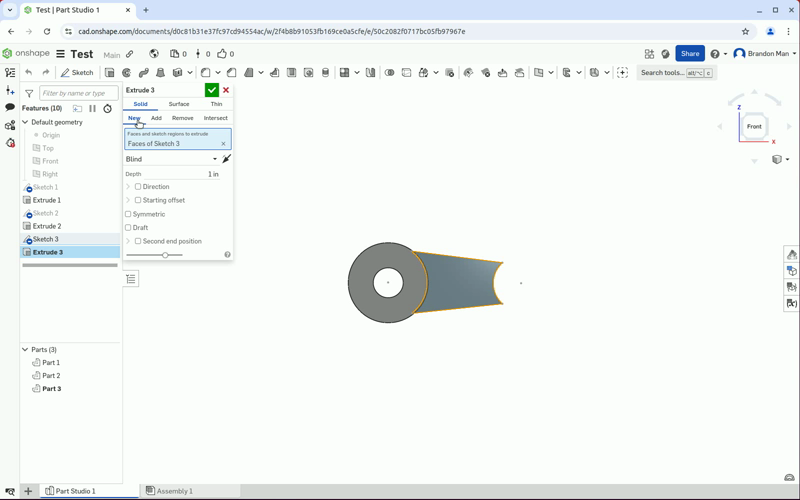
key(tab, 4)
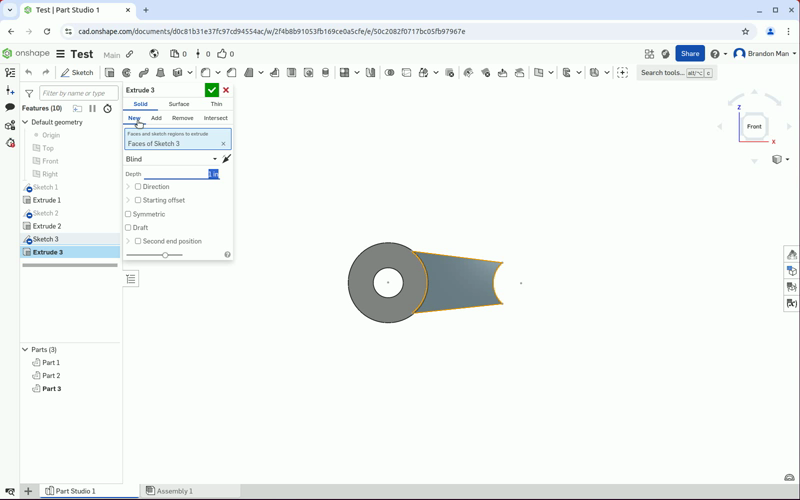
text(11.313)
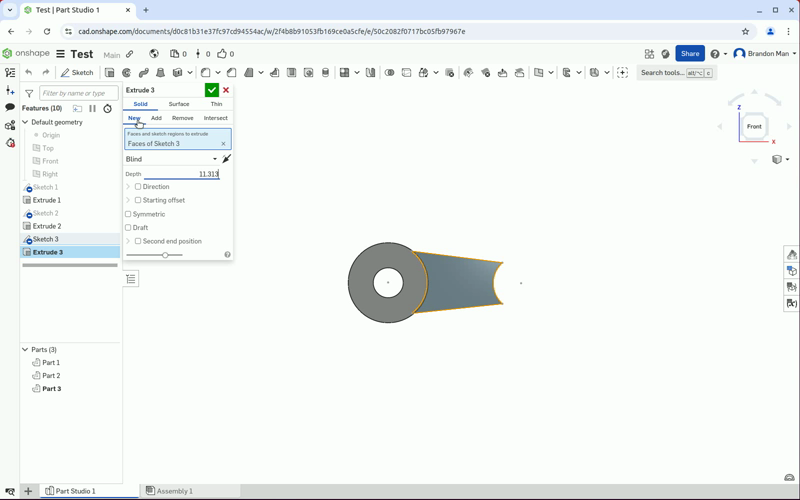
key(enter)
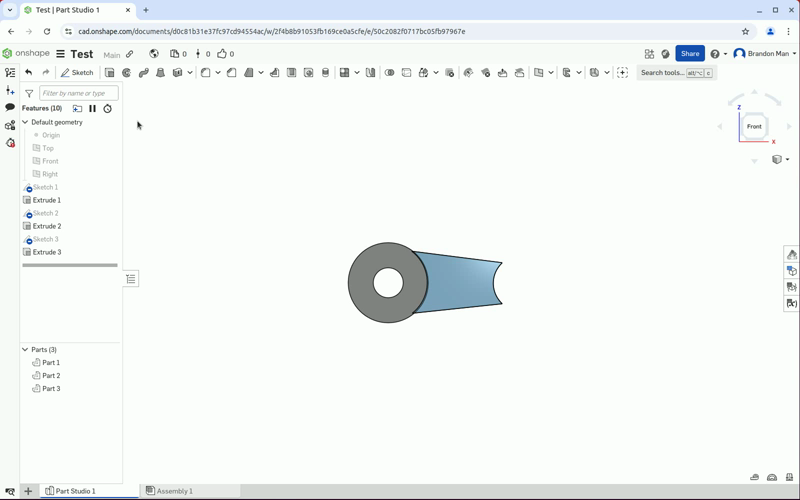
key(shift+h)
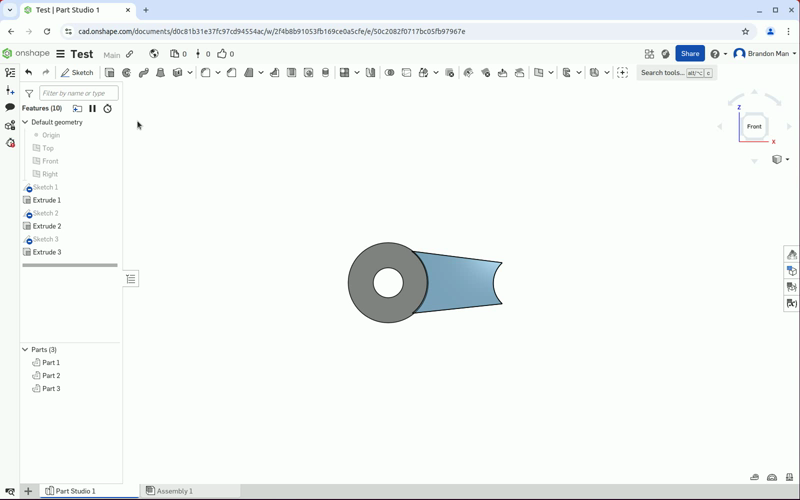
key(shift+h)
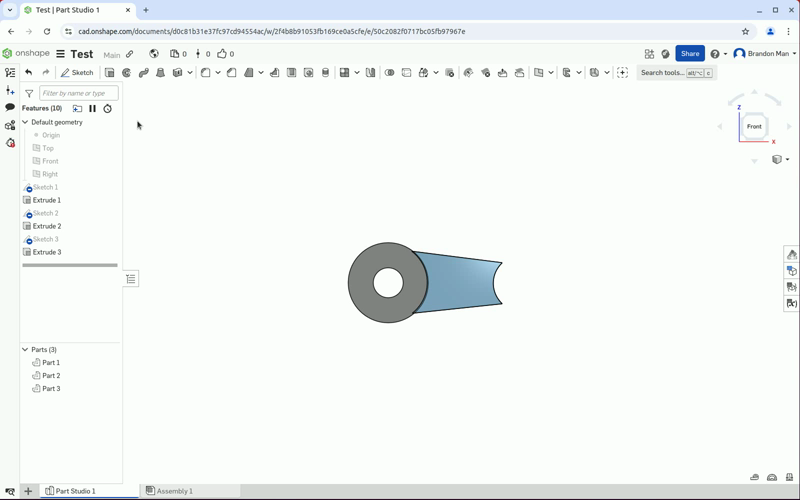
mouse_move(73, 189)
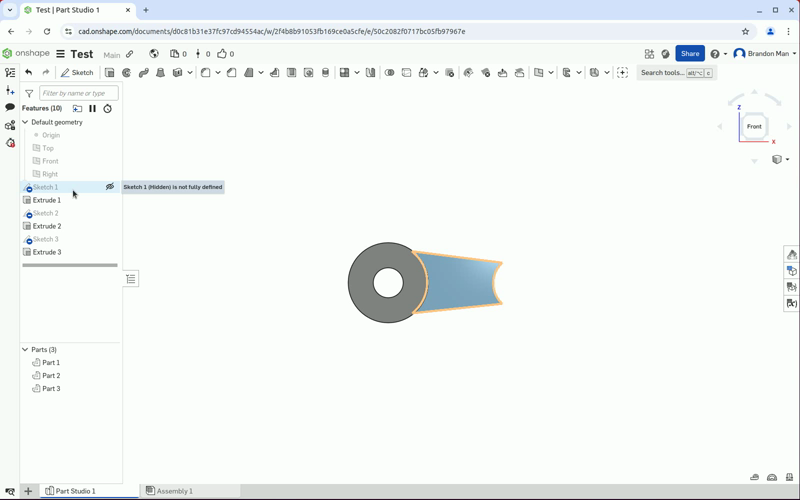
click(73, 189)
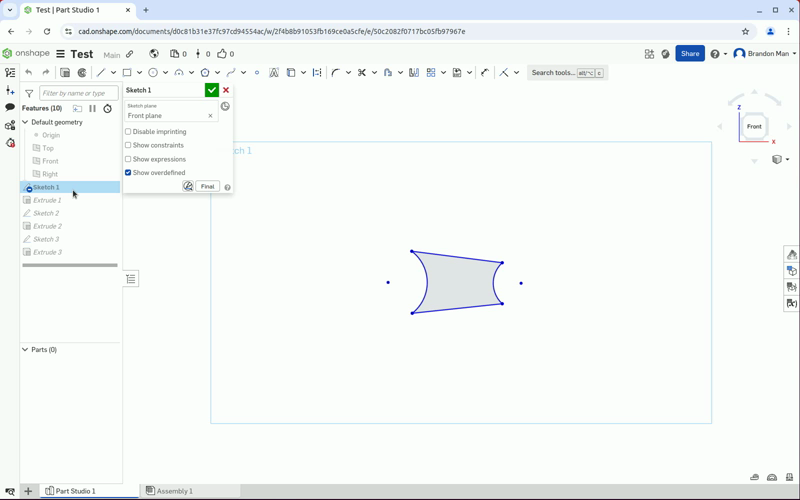
mouse_move(229, 92)
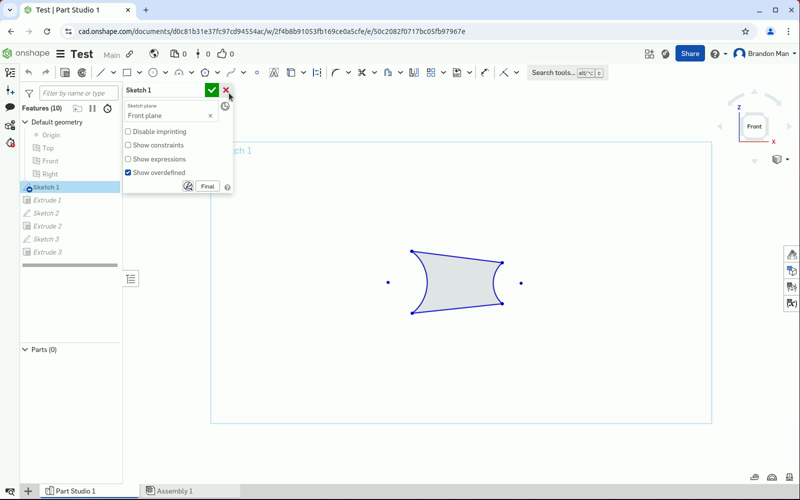
click(229, 92)
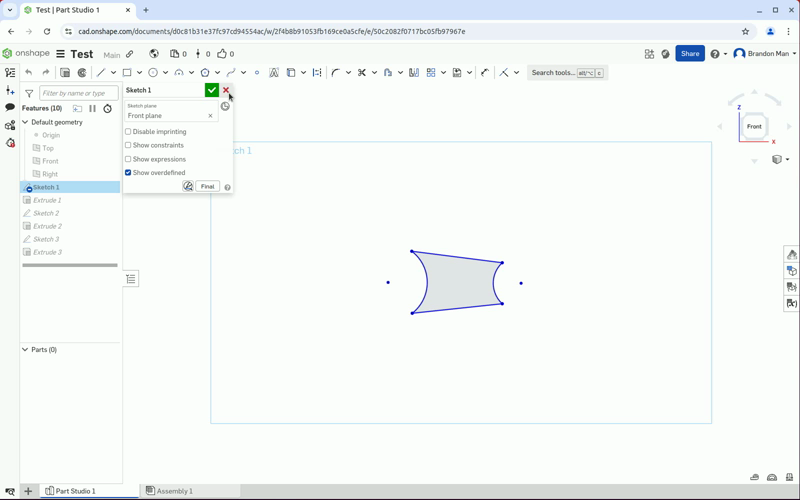
key(shift+s)
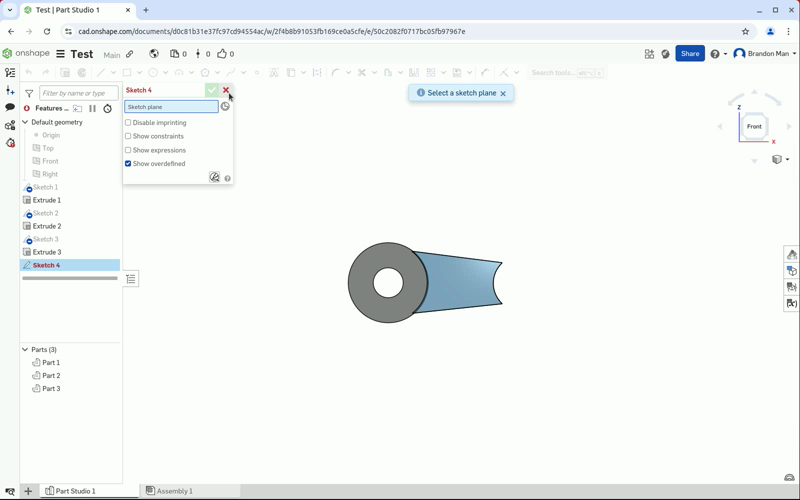
mouse_move(73, 163)
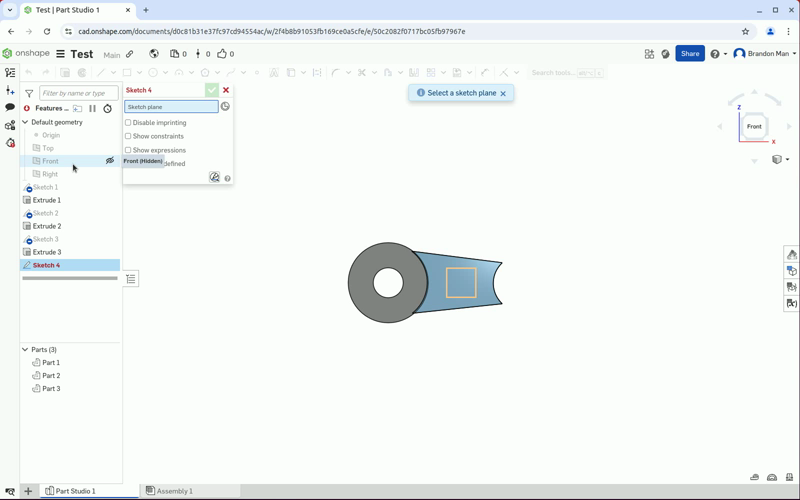
click(73, 163)
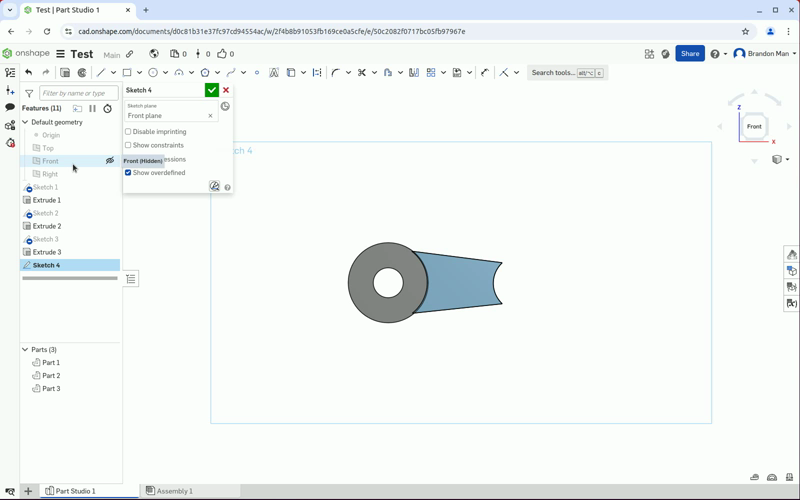
mouse_move(73, 352)
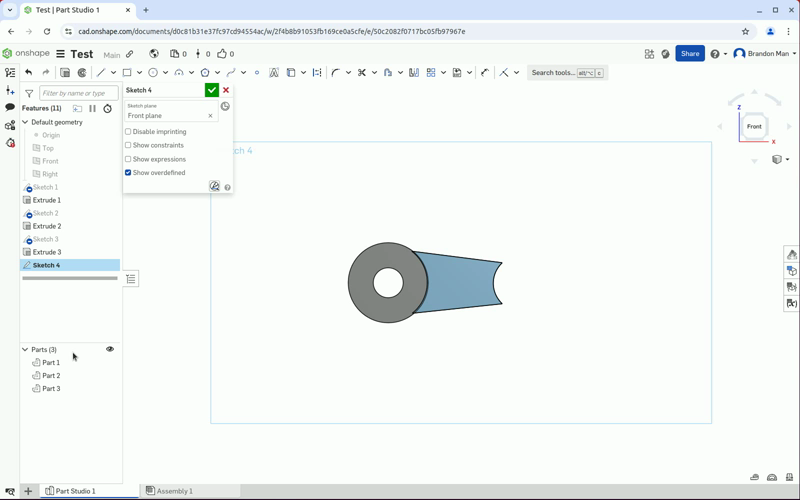
key(y)
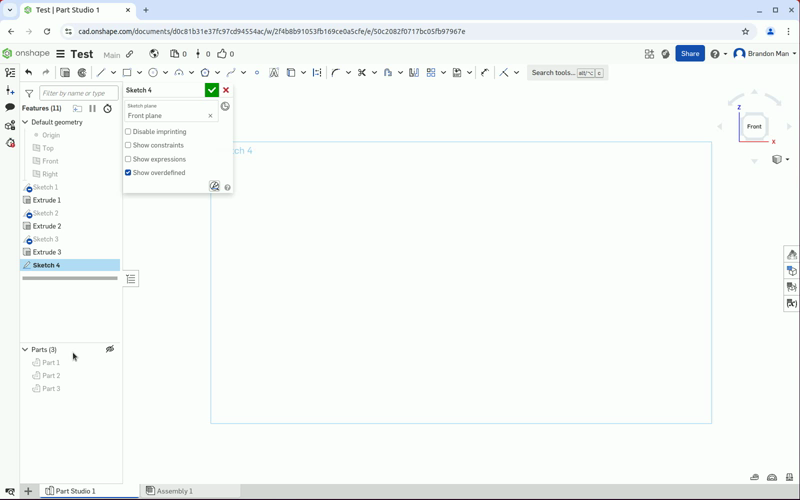
key(c)
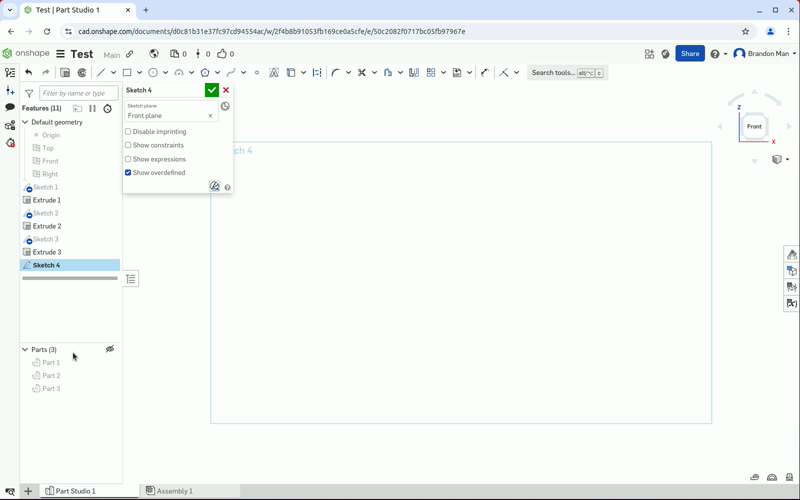
key_down(shift)
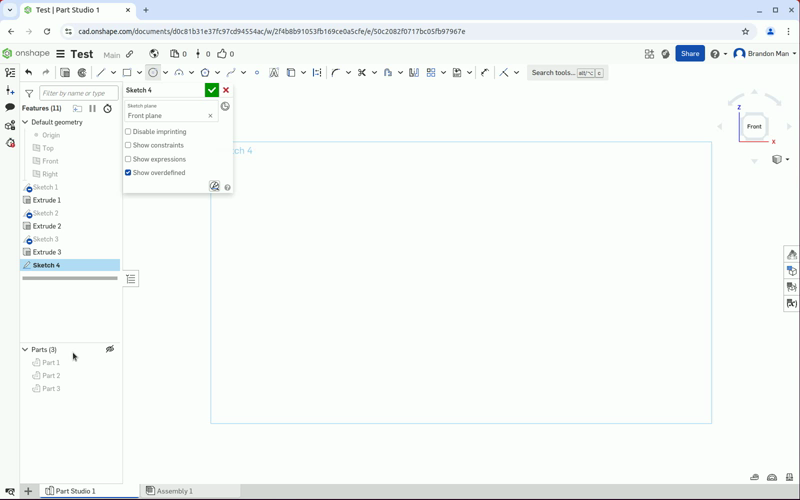
mouse_move(521, 282)
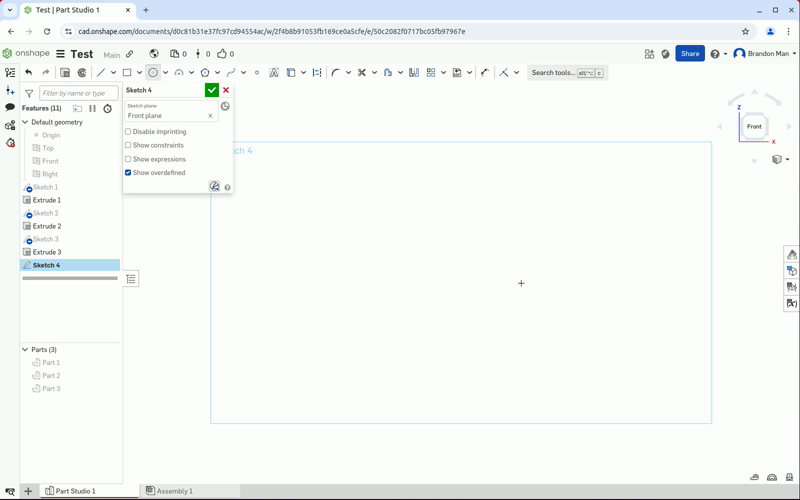
click(521, 282)
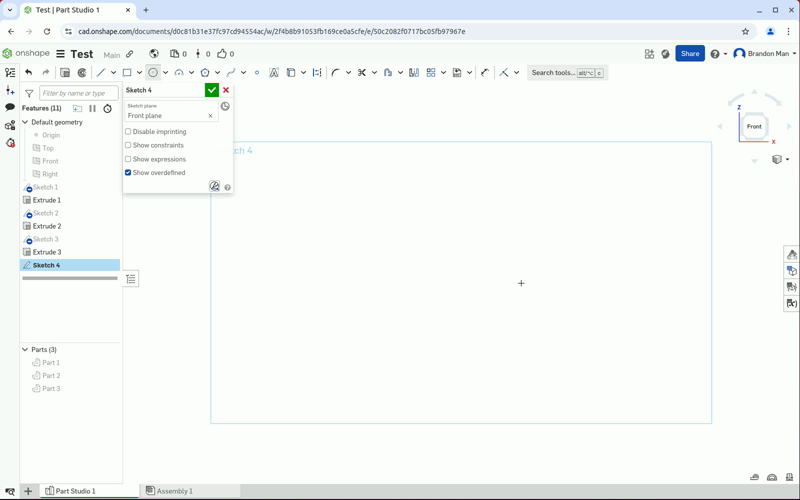
key_up(shift)
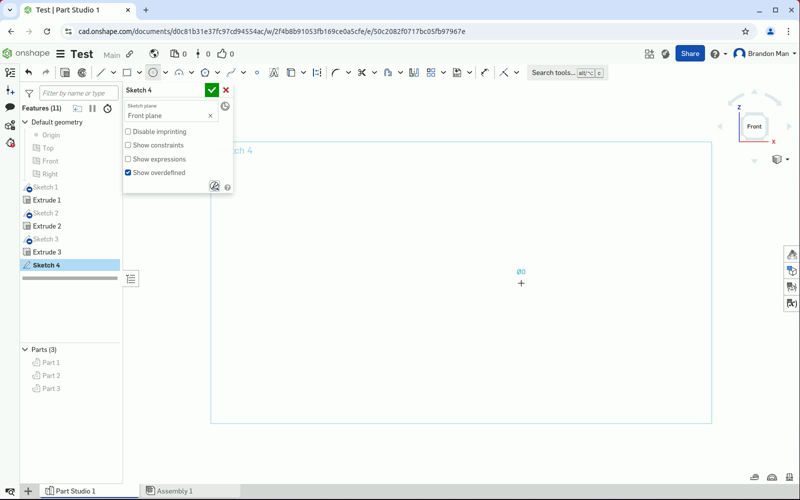
mouse_move(549, 282)
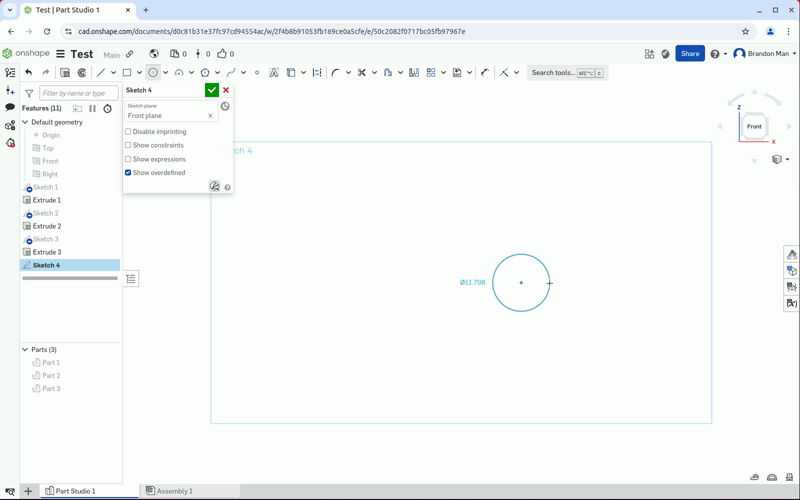
click(549, 282)
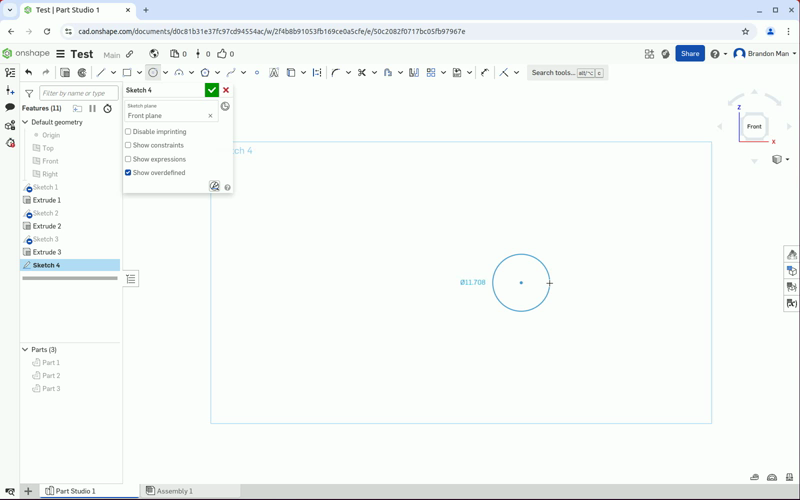
key(esc)
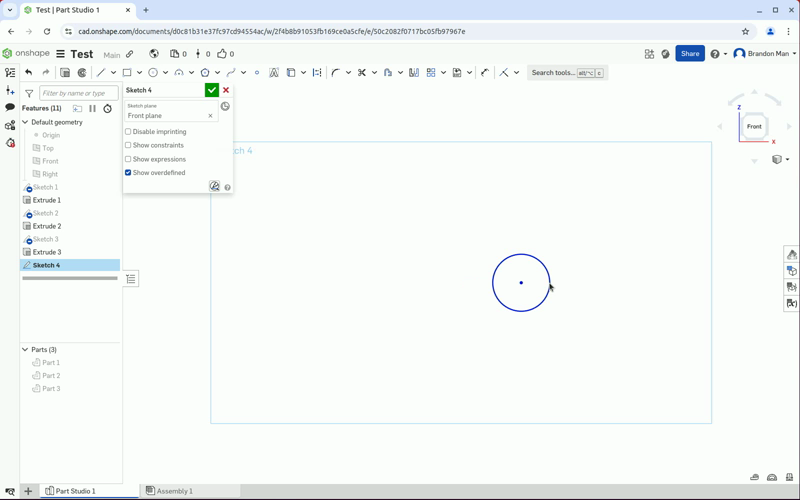
key(c)
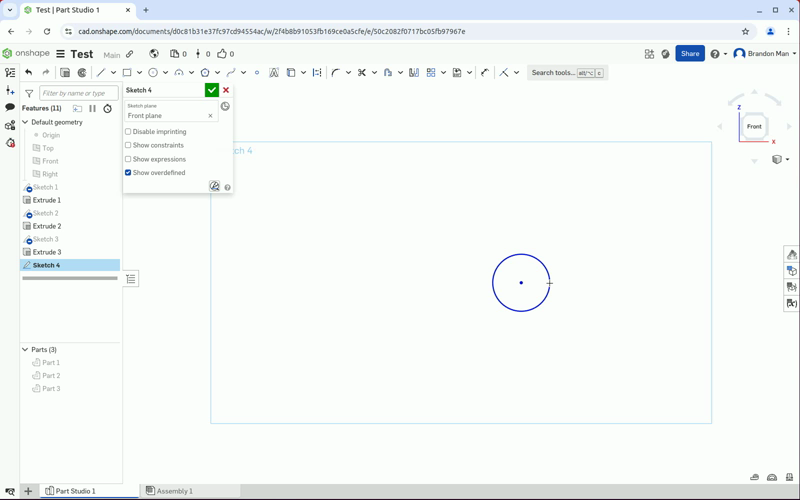
key_down(shift)
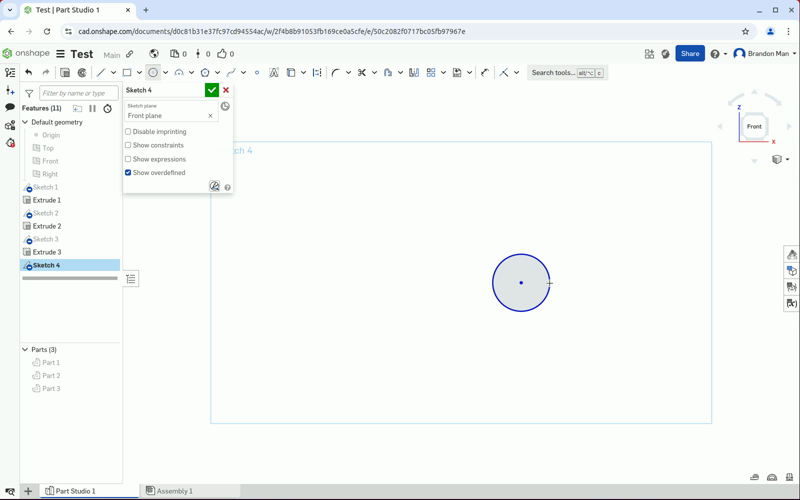
mouse_move(521, 282)
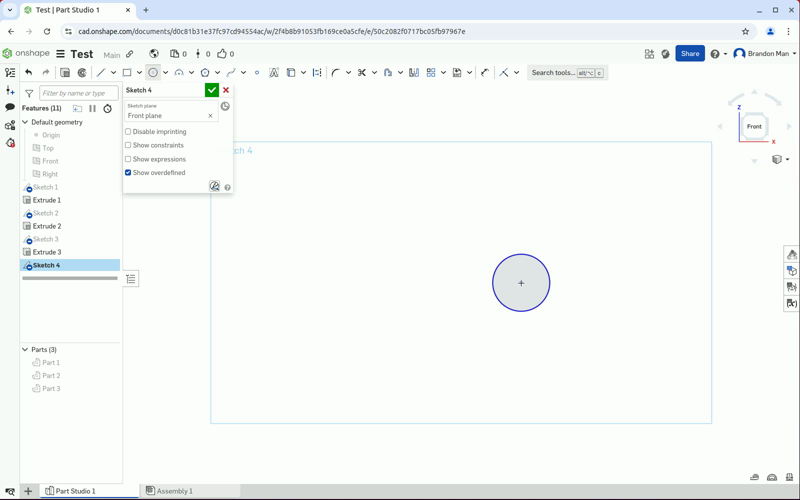
click(521, 282)
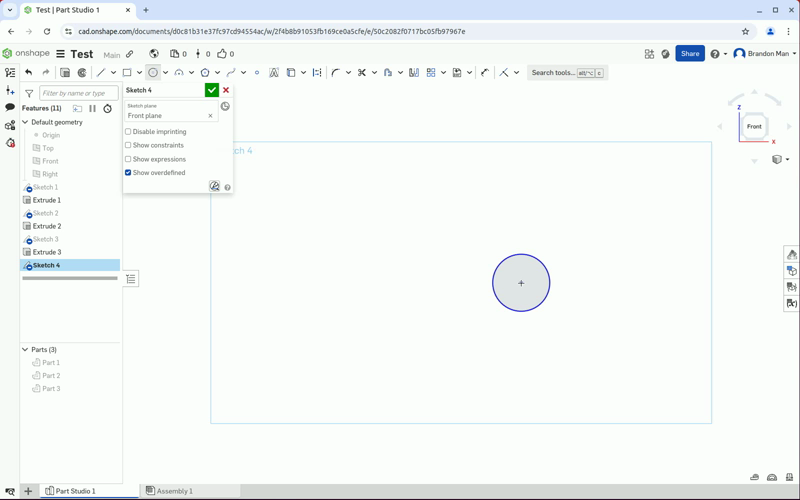
key_up(shift)
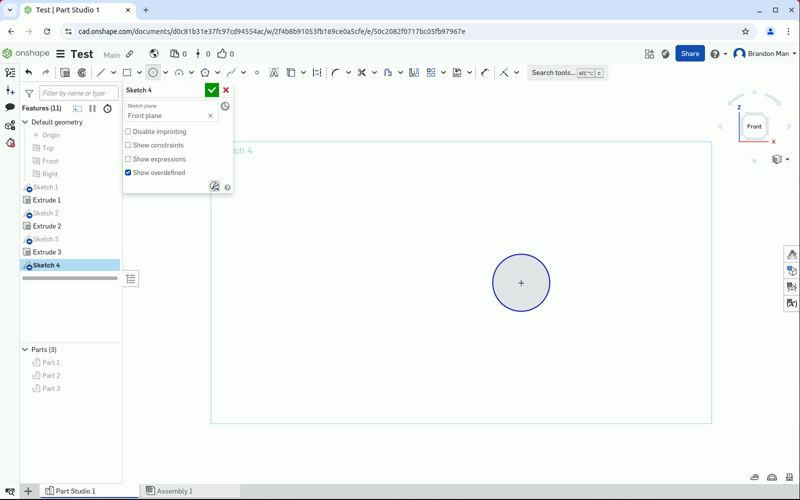
mouse_move(534, 282)
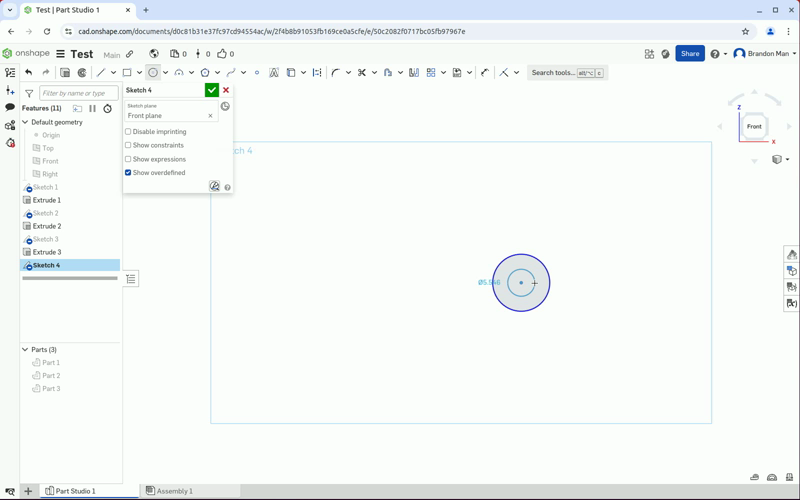
click(534, 282)
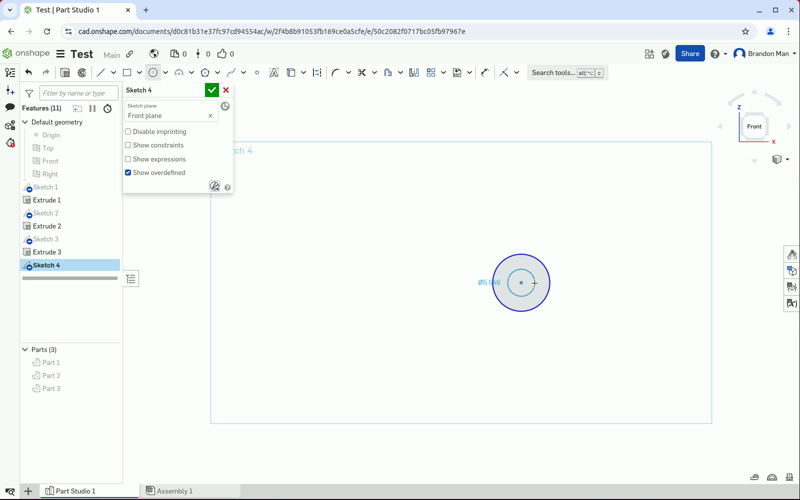
key(esc)
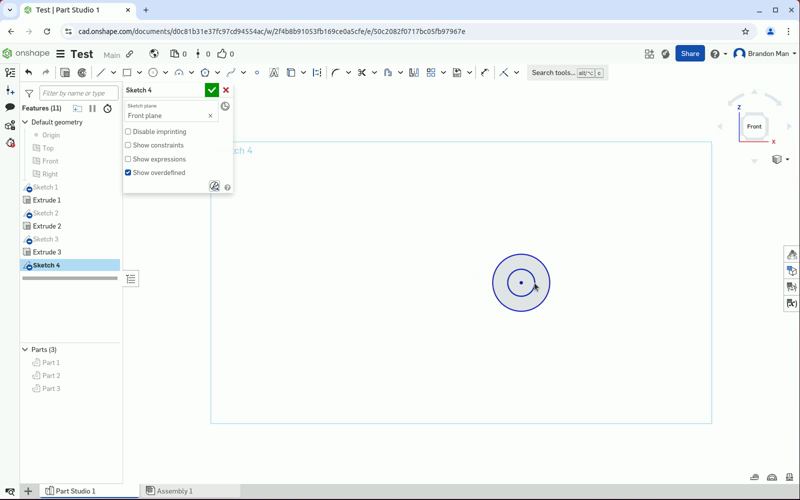
mouse_move(506, 278)
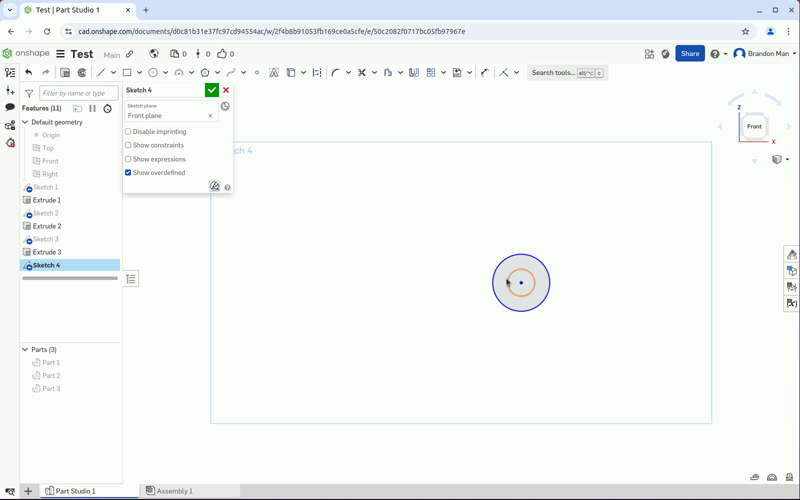
click(506, 278)
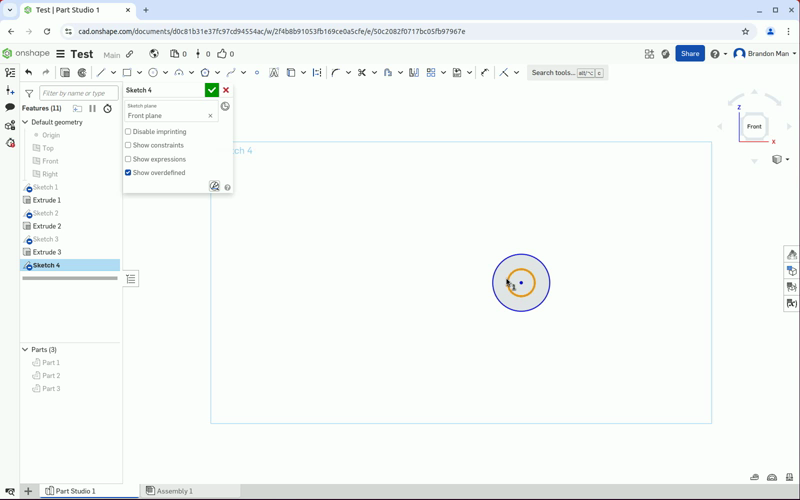
mouse_move(73, 352)
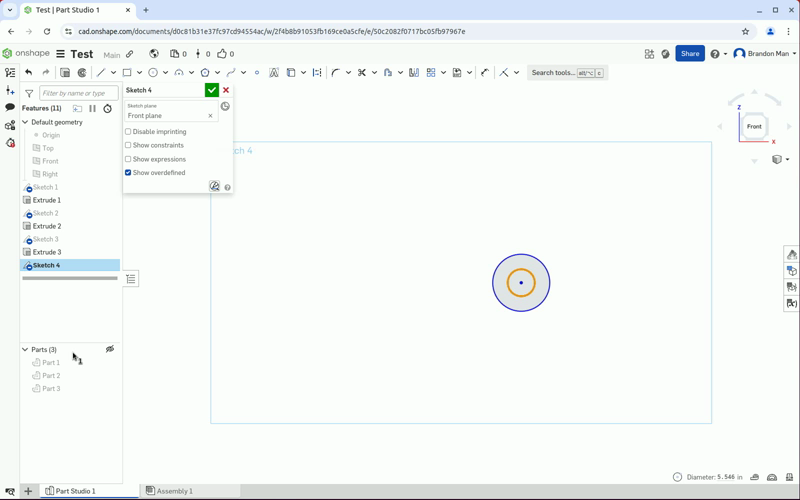
key(shift+y)
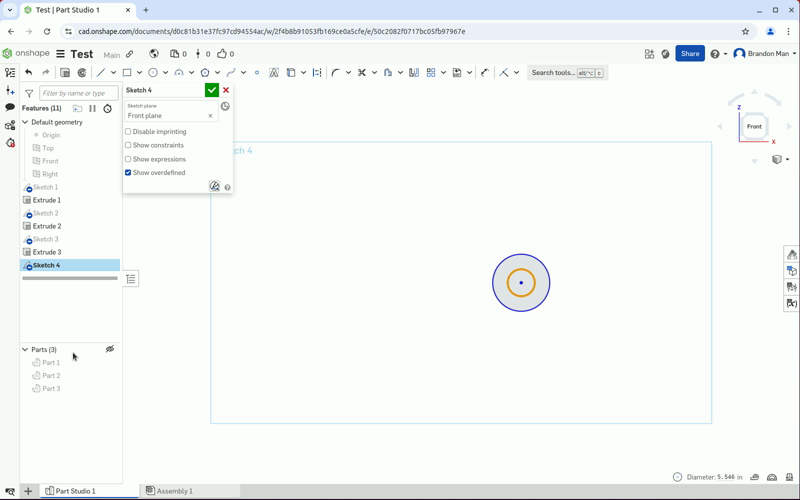
key(shift+e)
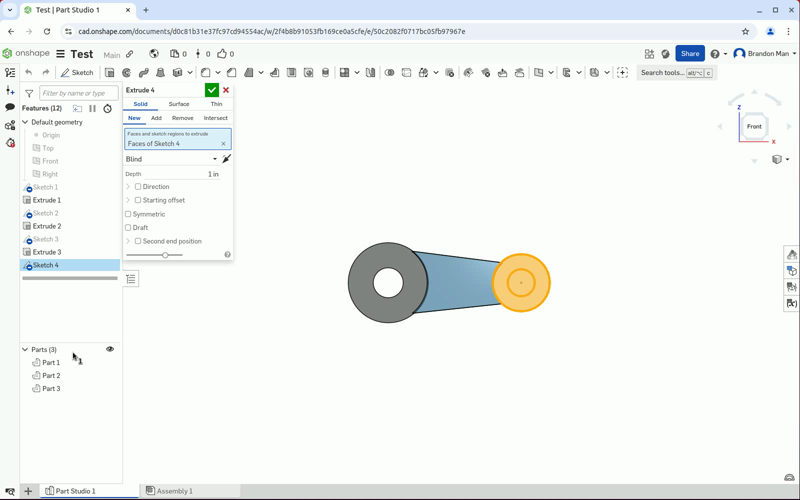
mouse_move(143, 106)
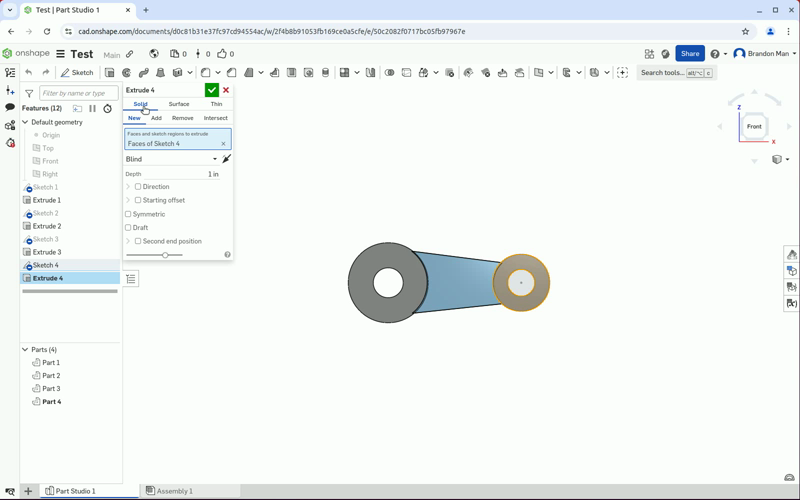
click(143, 106)
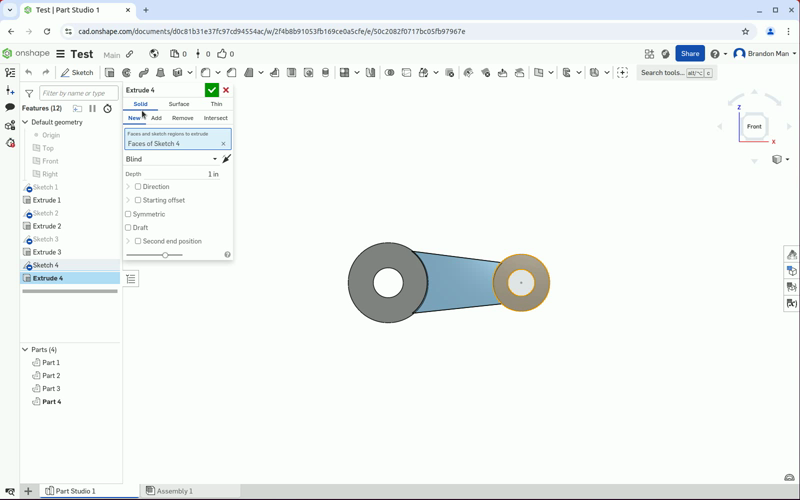
mouse_move(137, 120)
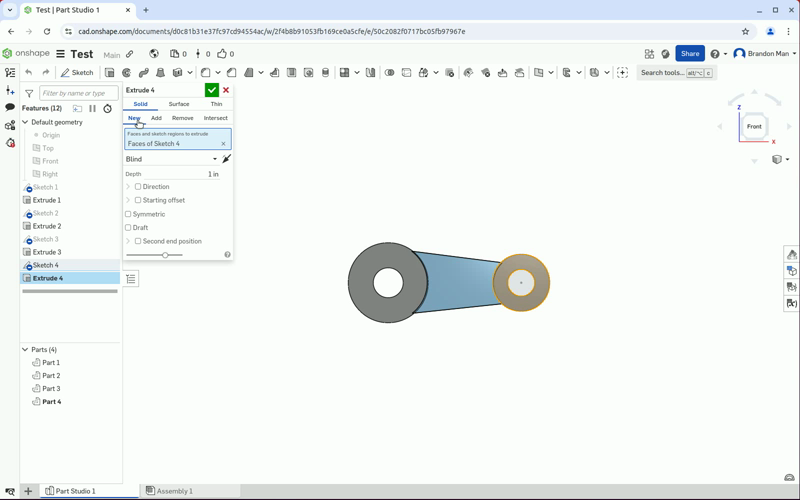
click(137, 120)
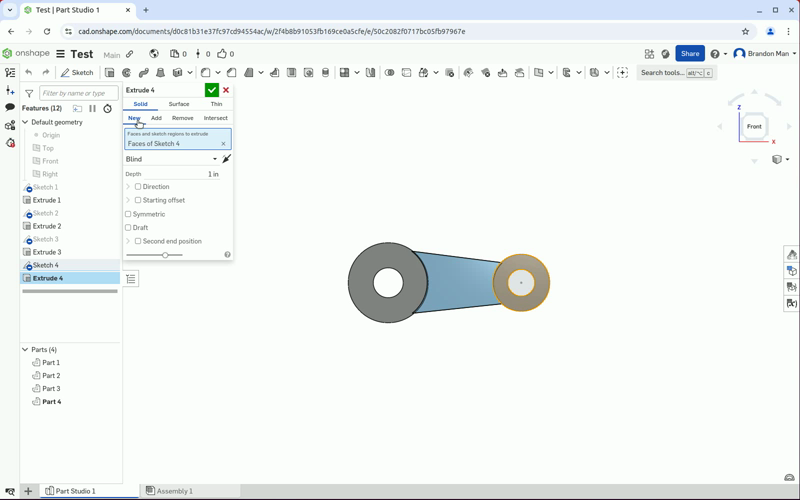
key(tab, 4)
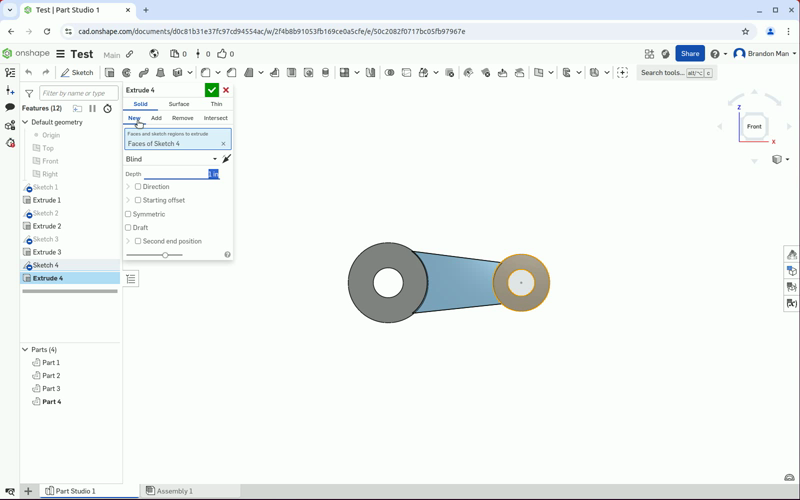
text(11.313)
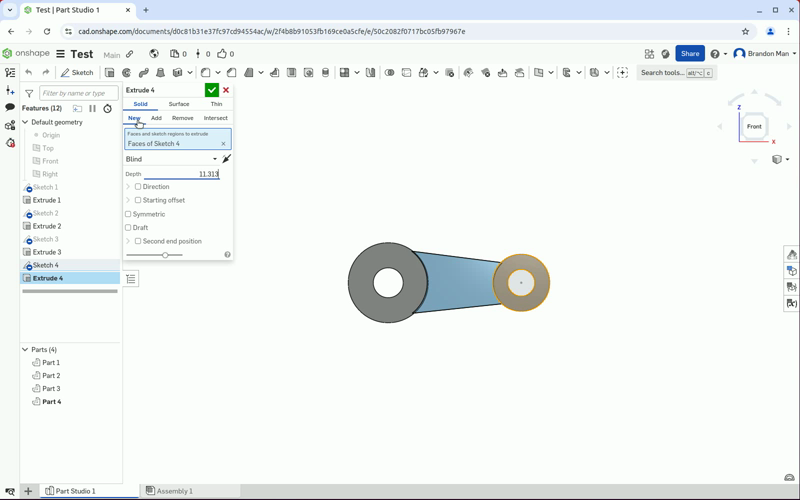
key(enter)
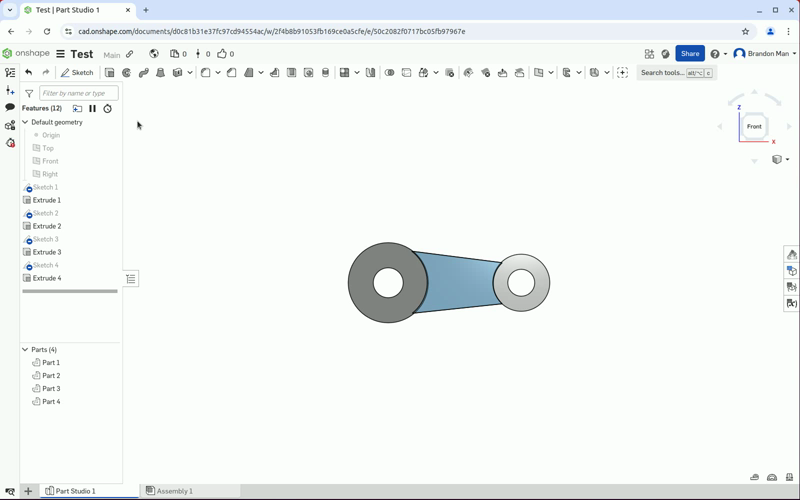
key(shift+h)
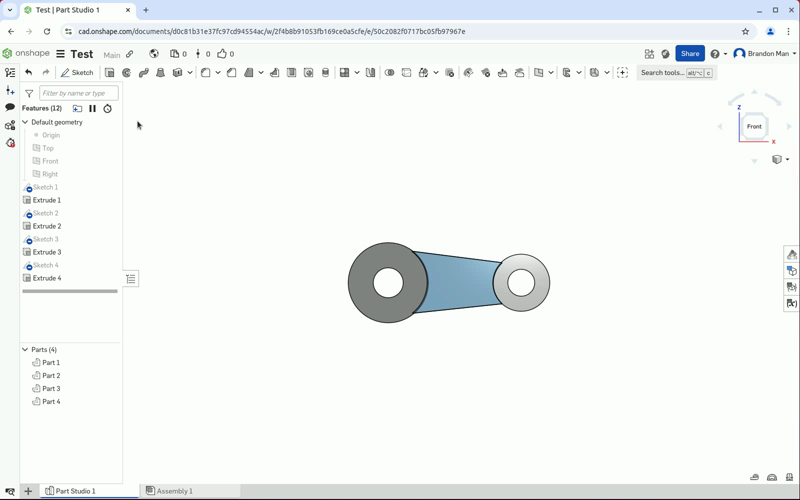
key(shift+h)
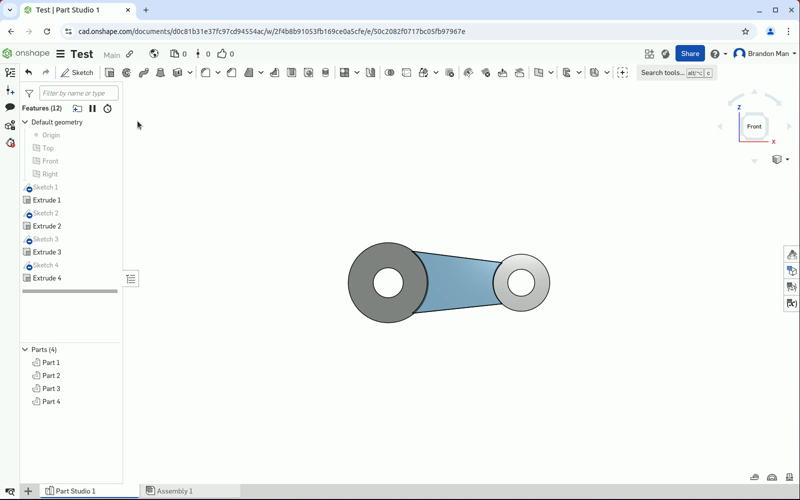
mouse_move(73, 189)
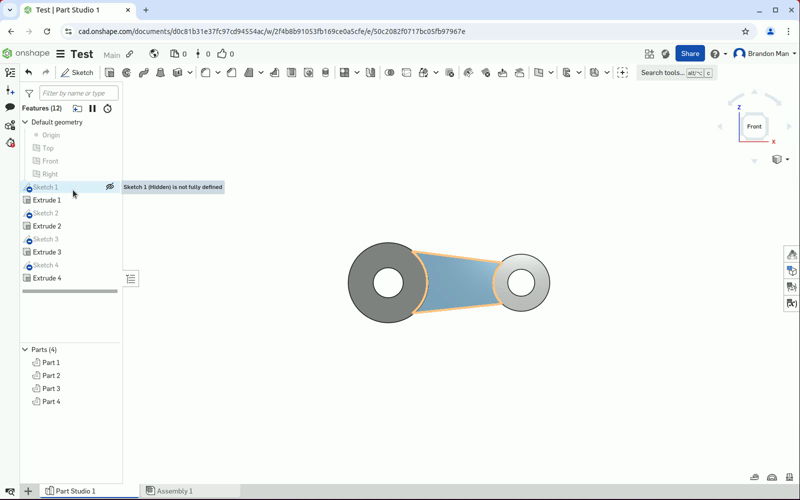
click(73, 189)
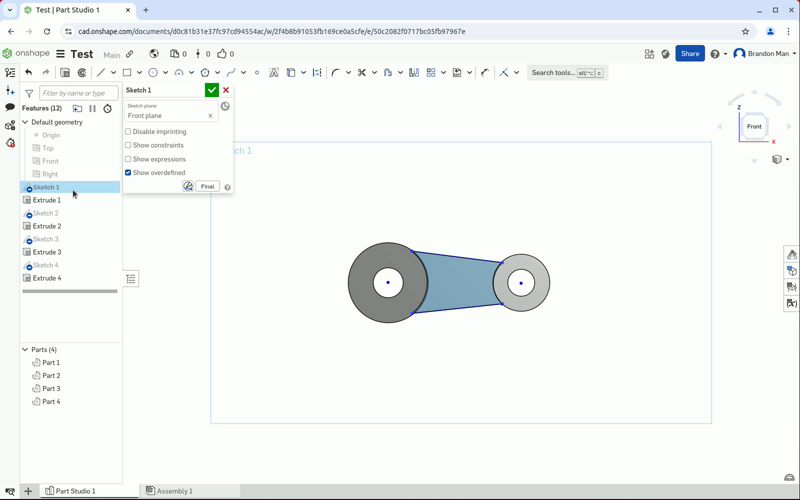
mouse_move(229, 92)
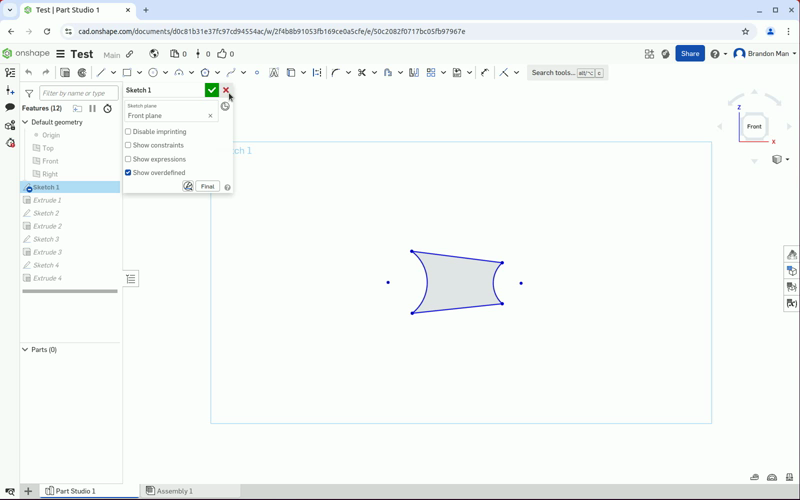
click(229, 92)
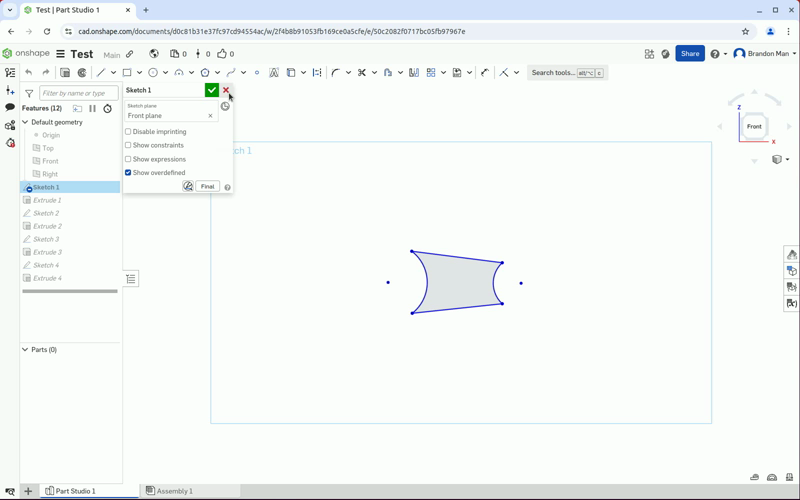
key(shift+s)
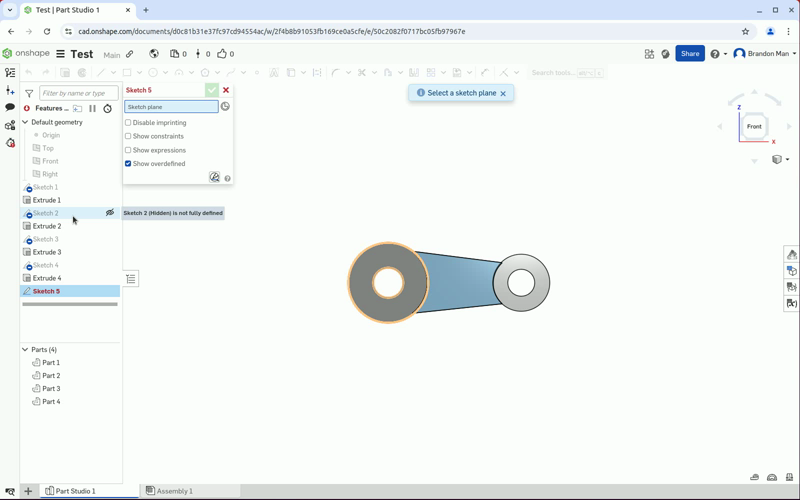
scroll(3)
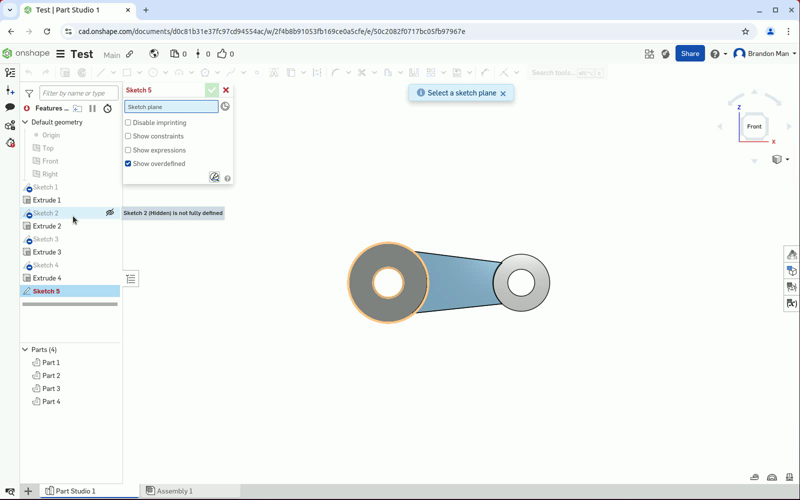
mouse_move(73, 163)
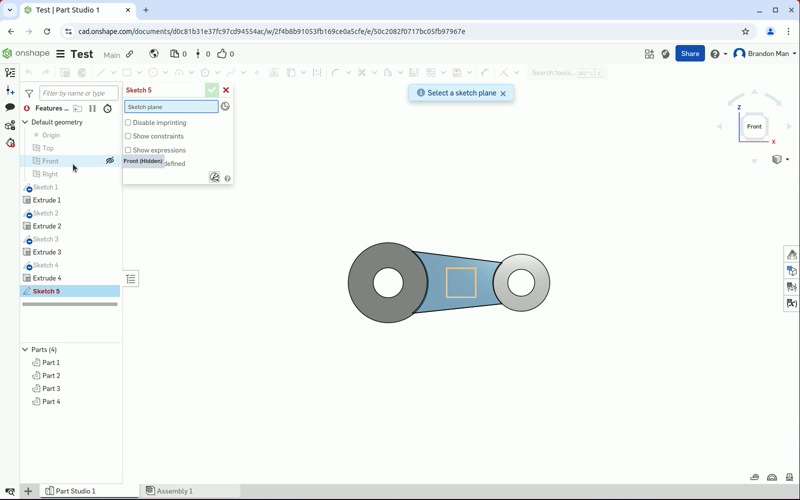
click(73, 163)
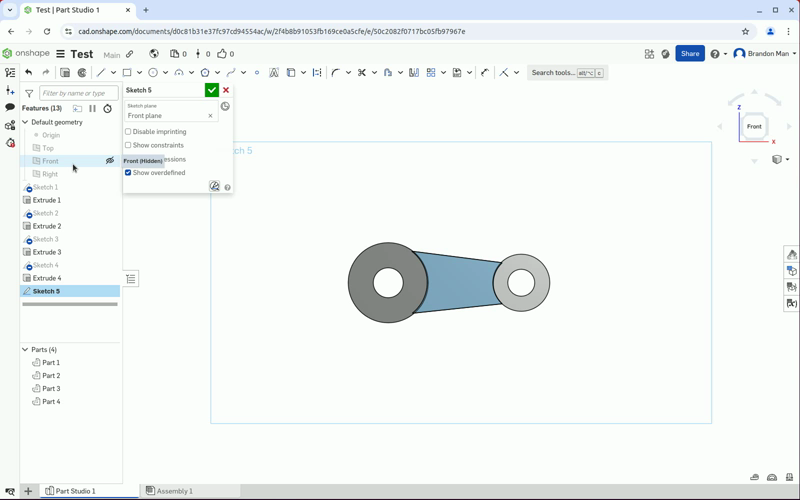
mouse_move(73, 352)
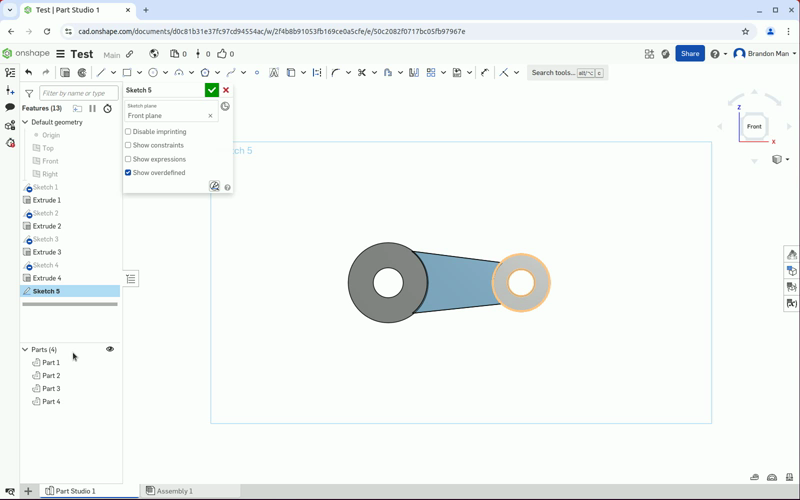
key(y)
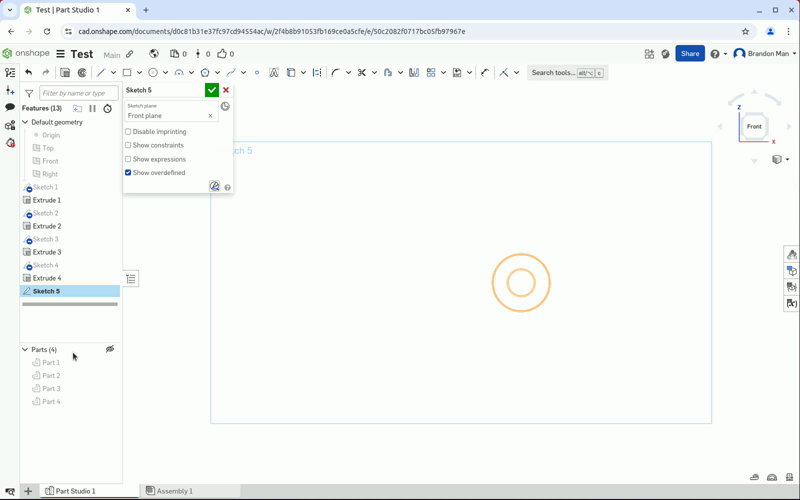
key(c)
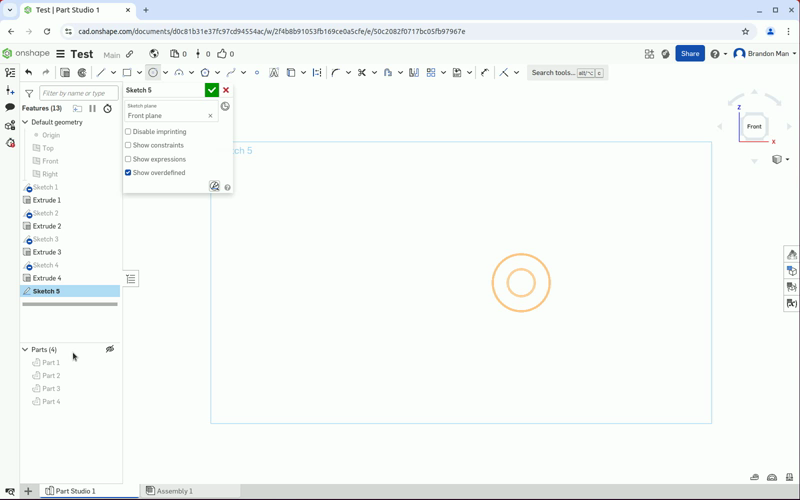
key_down(shift)
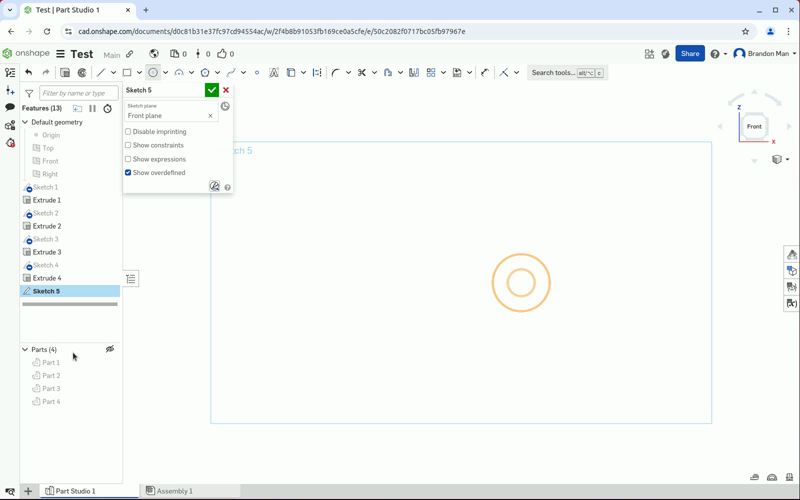
mouse_move(521, 282)
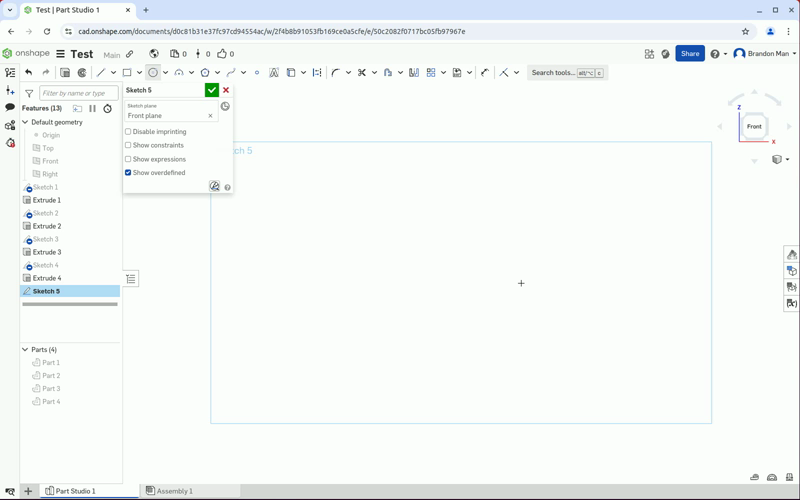
click(521, 282)
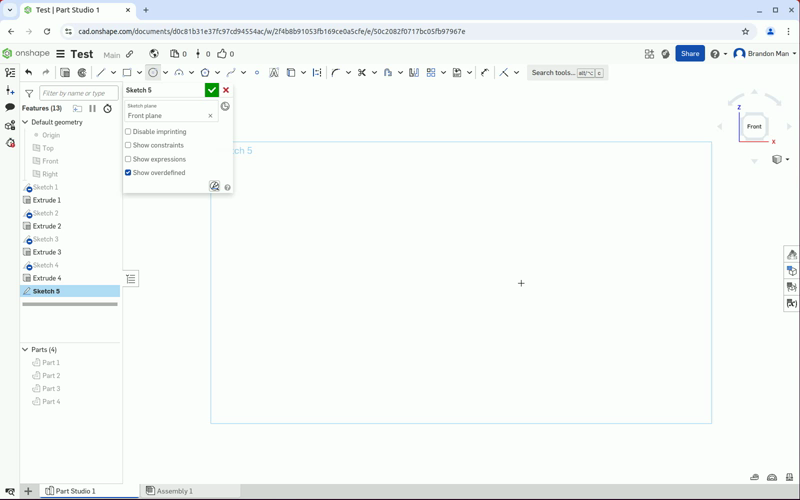
key_up(shift)
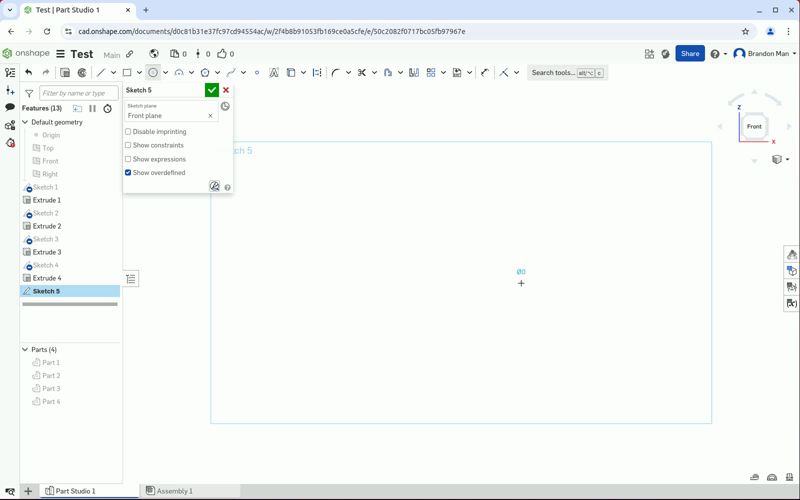
mouse_move(549, 282)
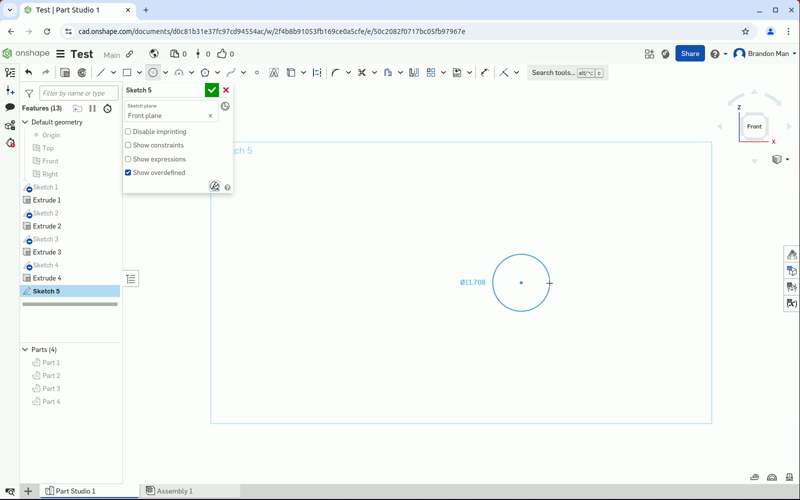
click(549, 282)
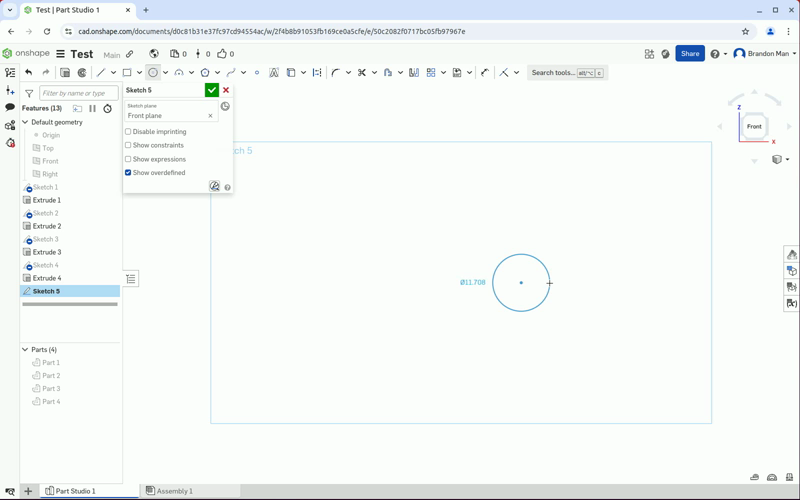
key(esc)
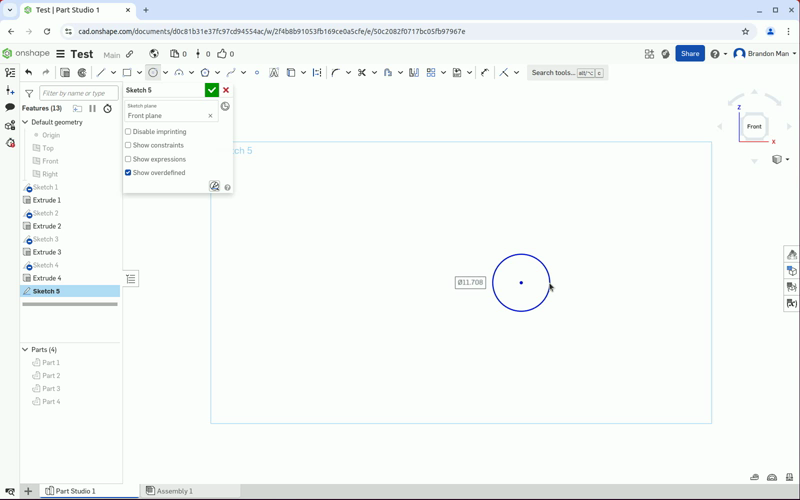
key(c)
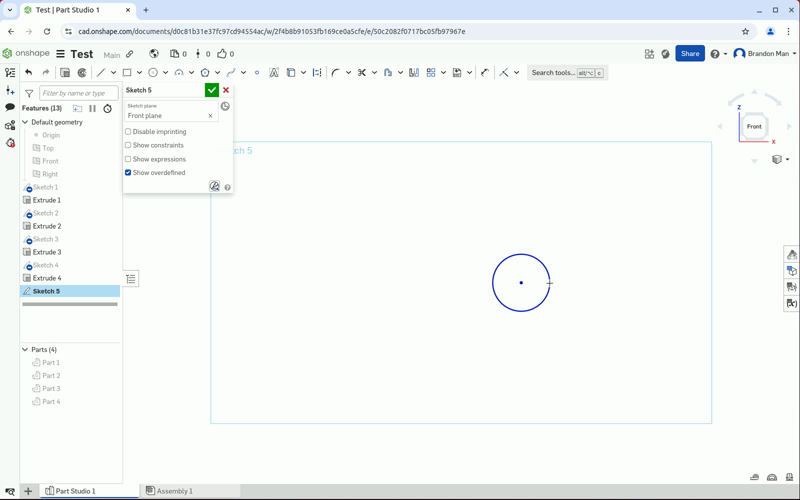
key_down(shift)
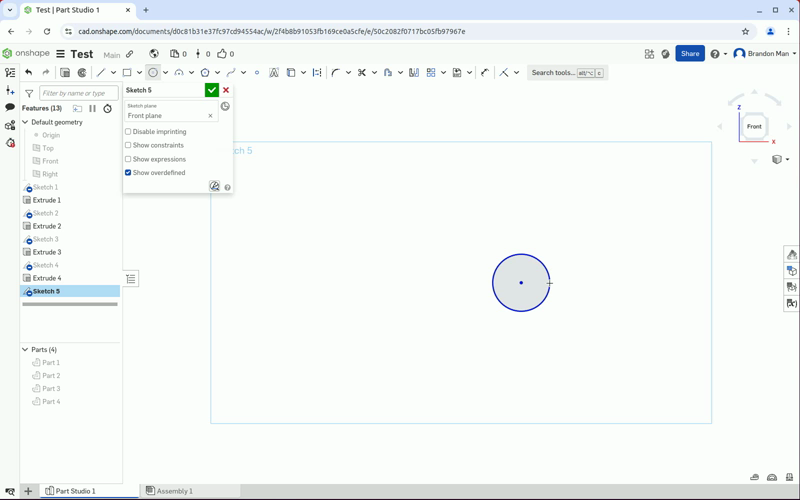
mouse_move(521, 282)
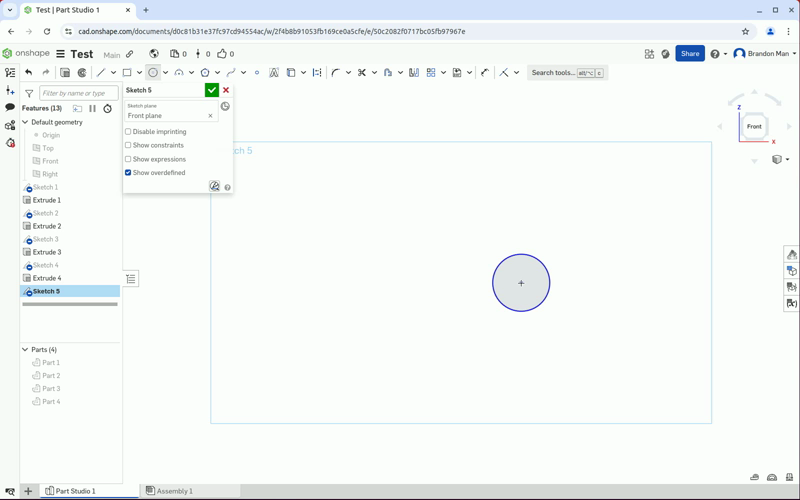
click(521, 282)
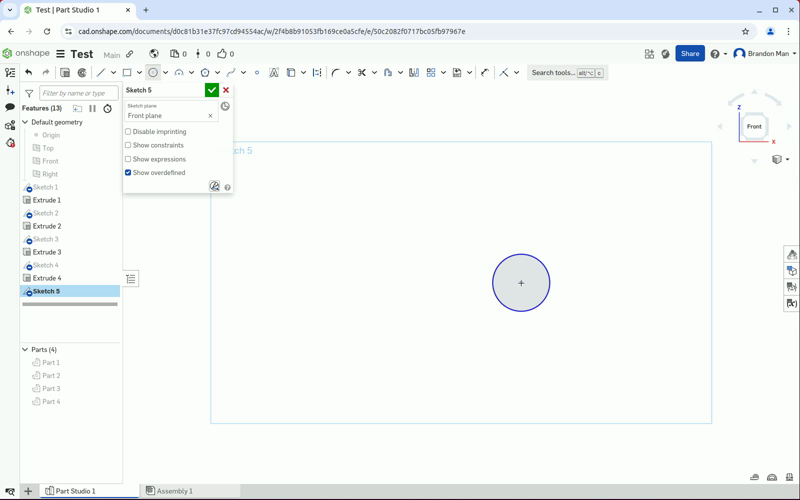
key_up(shift)
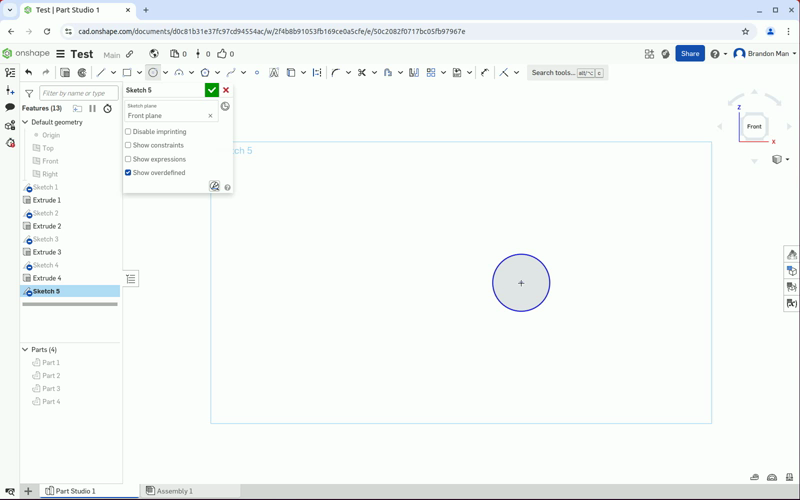
mouse_move(534, 282)
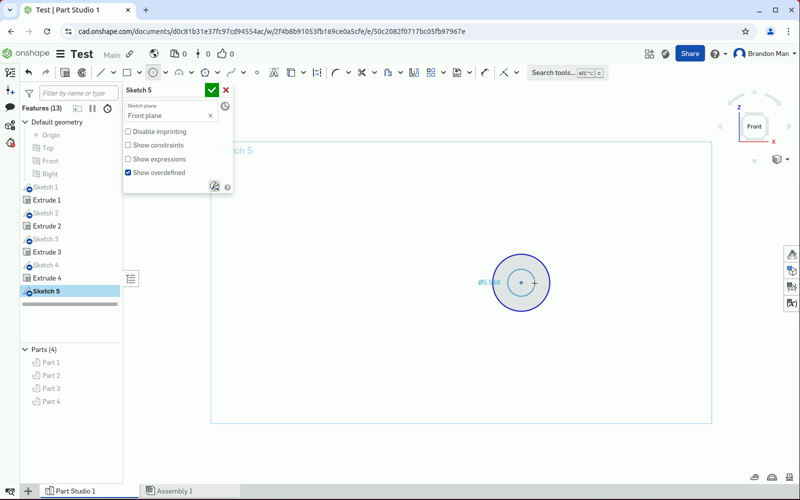
click(534, 282)
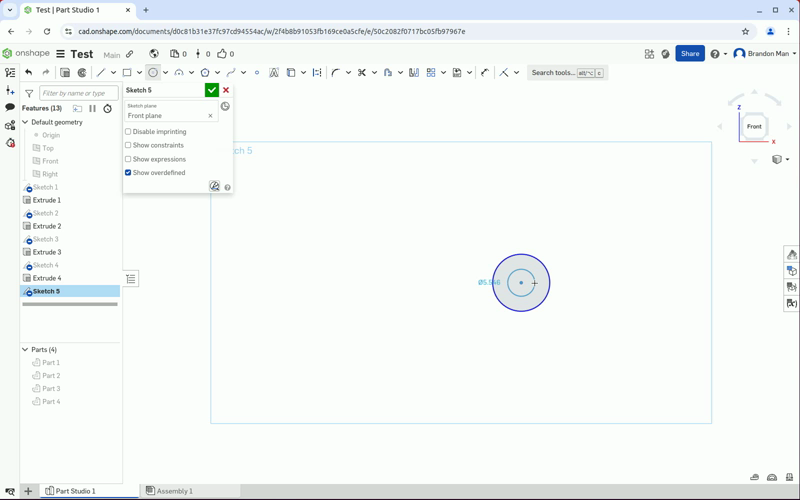
key(esc)
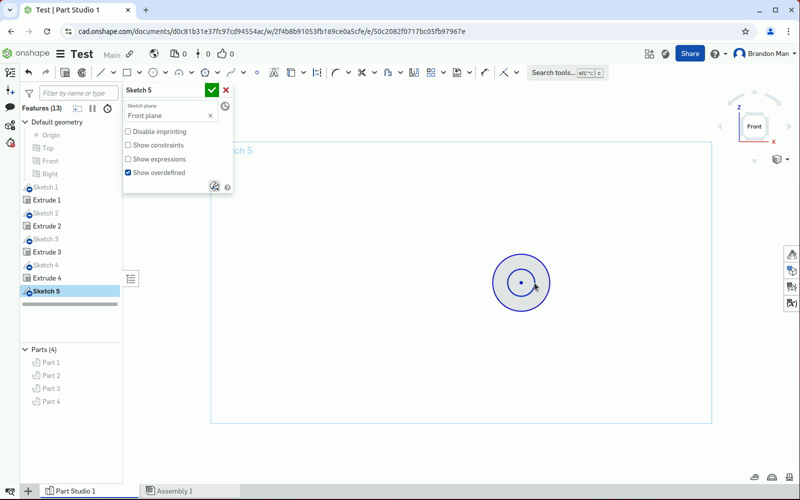
mouse_move(503, 283)
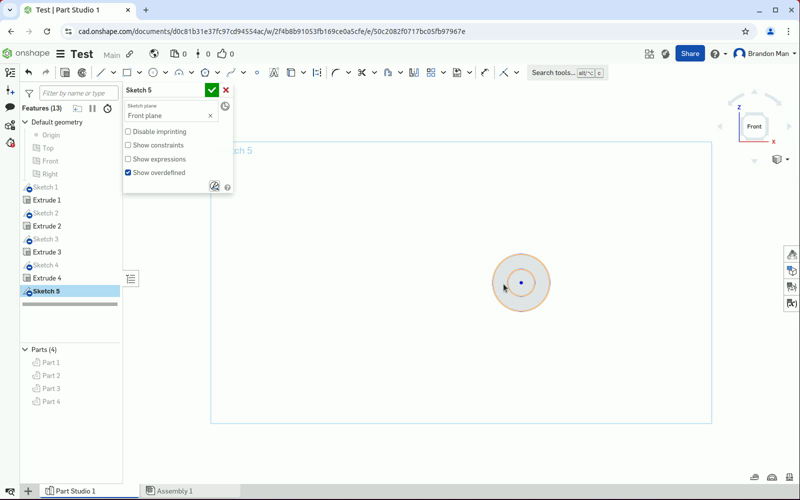
click(503, 283)
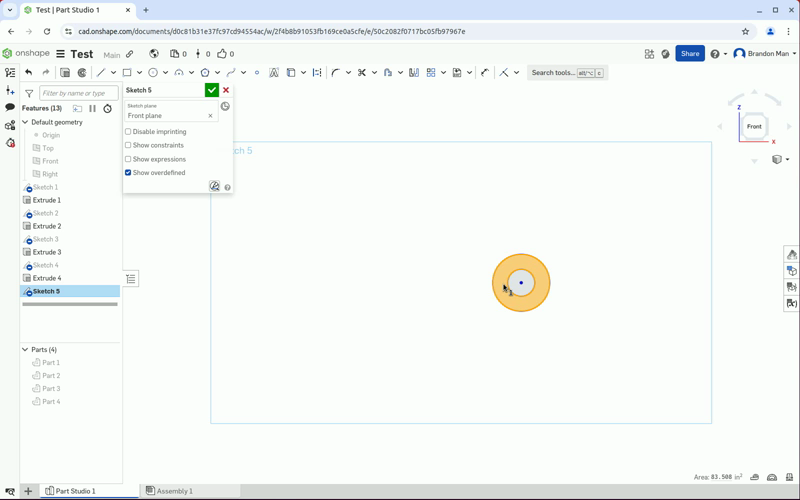
mouse_move(73, 352)
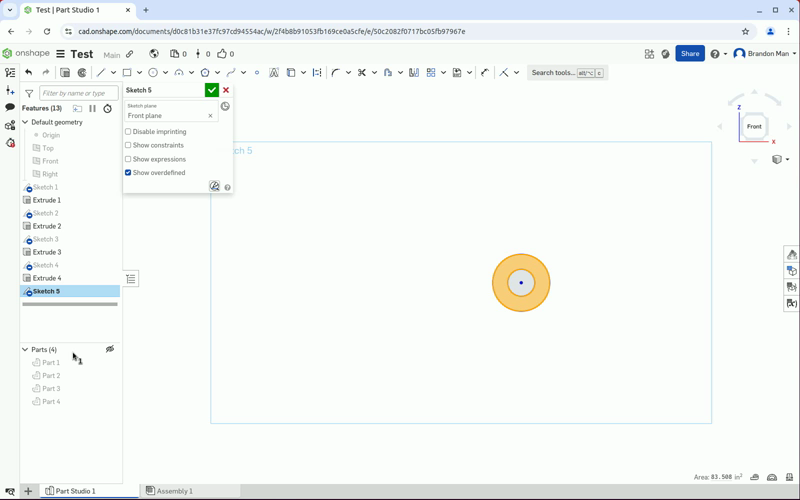
key(shift+y)
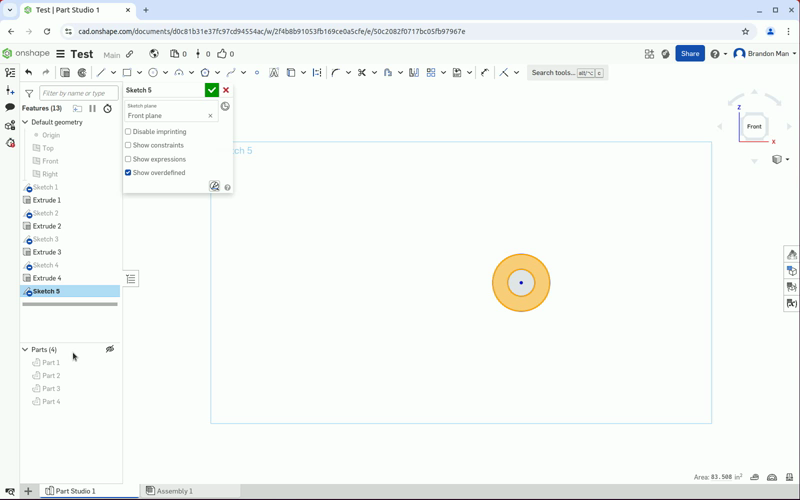
key(shift+e)
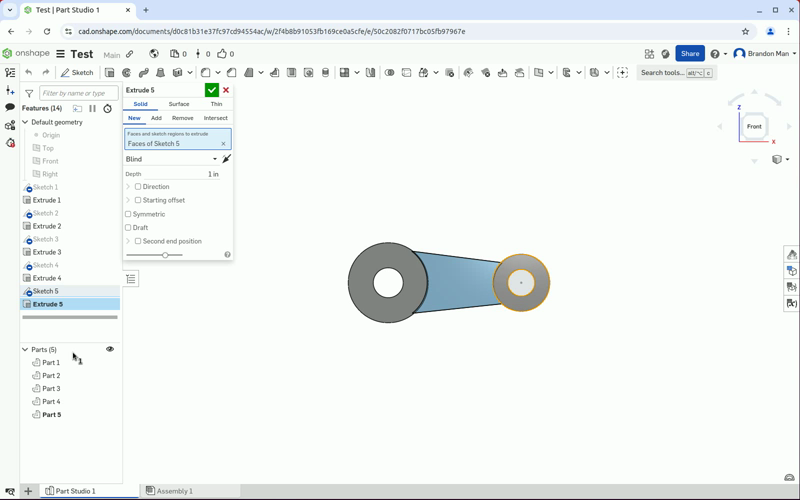
mouse_move(143, 106)
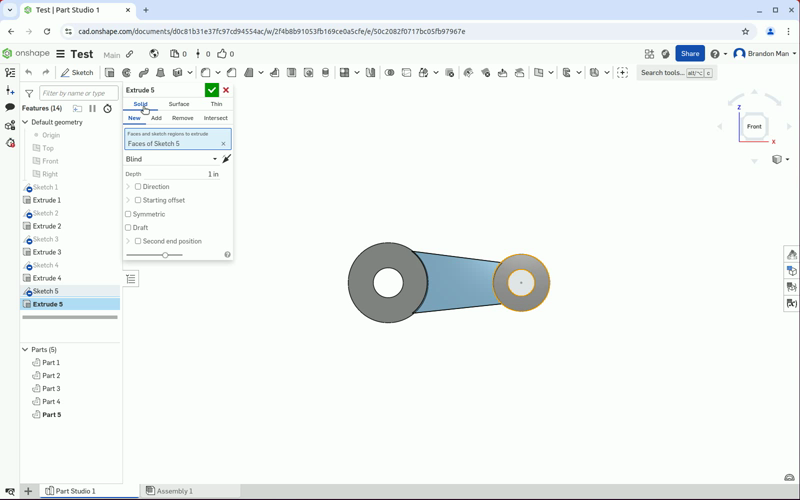
click(143, 106)
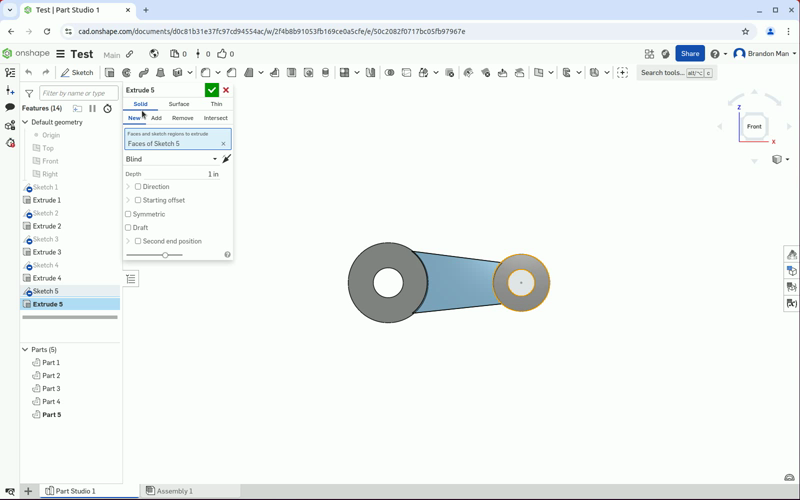
mouse_move(137, 120)
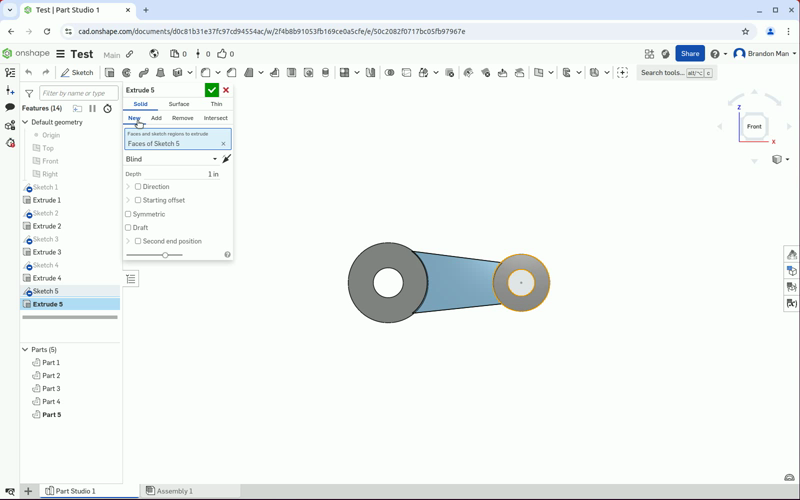
click(137, 120)
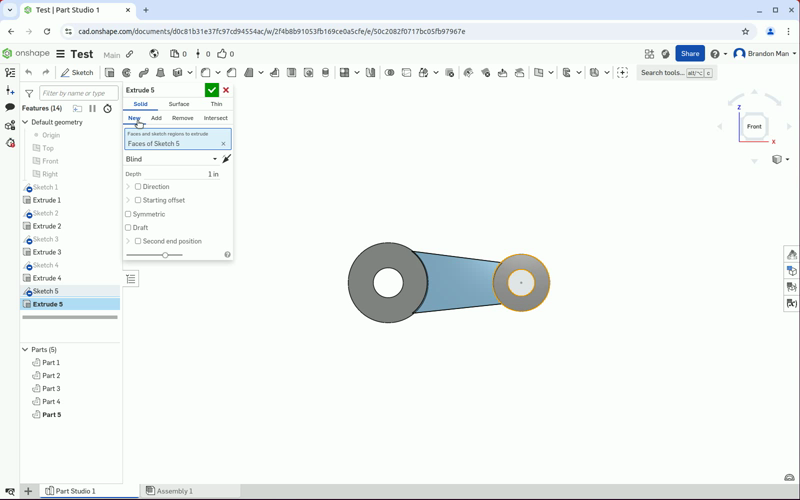
key(tab, 4)
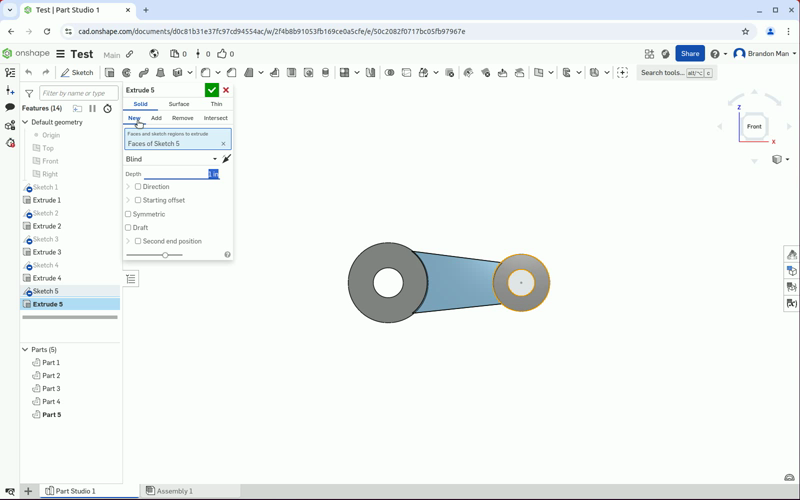
text(11.313)
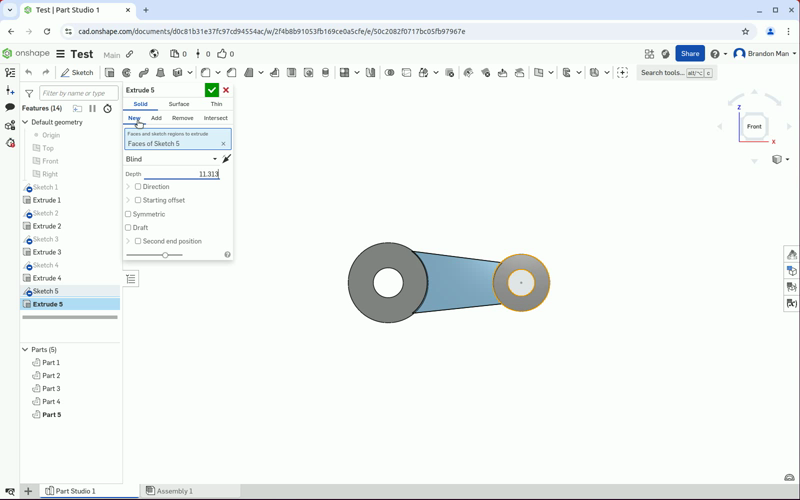
key(enter)
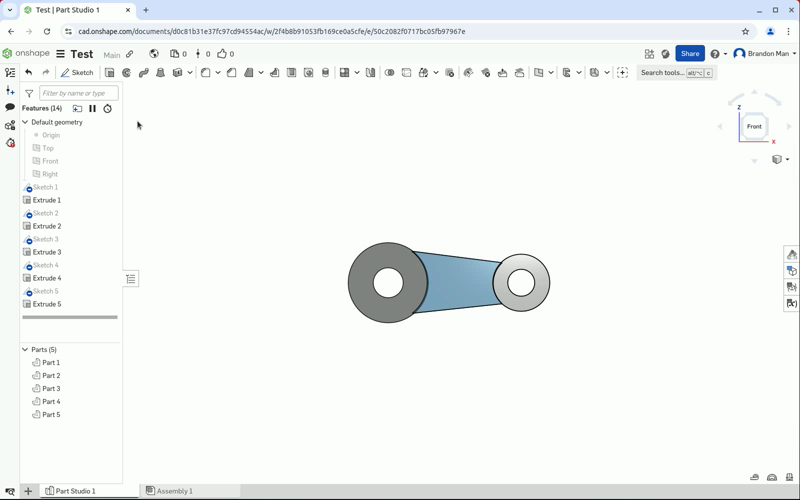
key(shift+h)
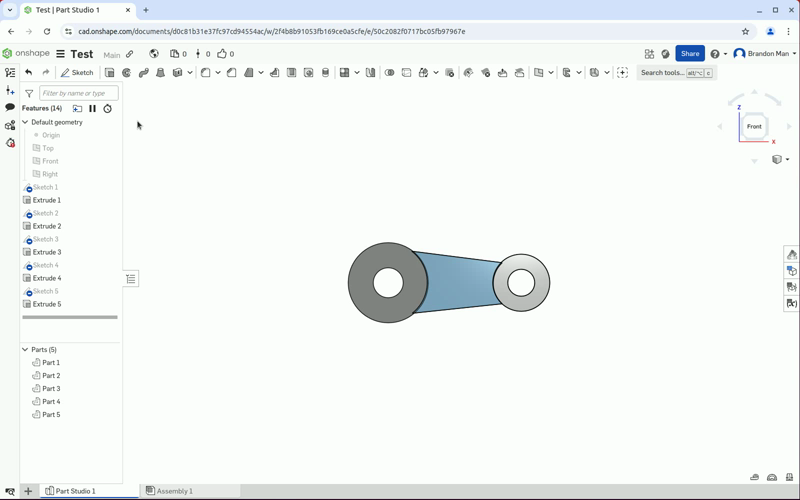
key(shift+h)
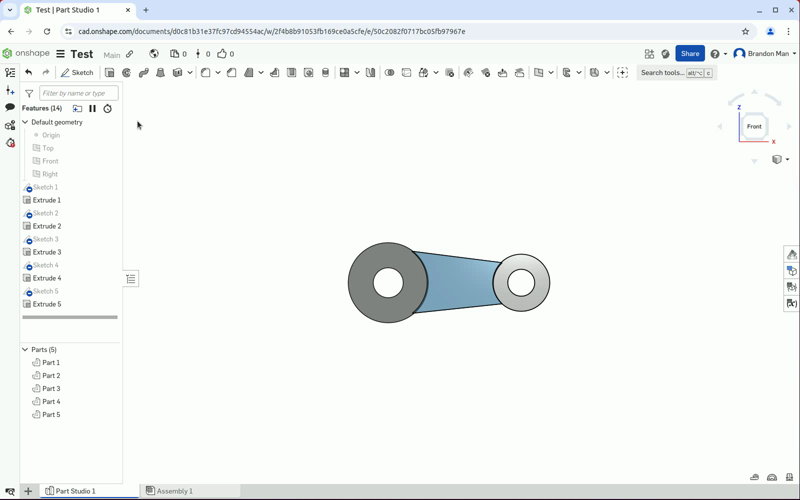
mouse_move(73, 189)
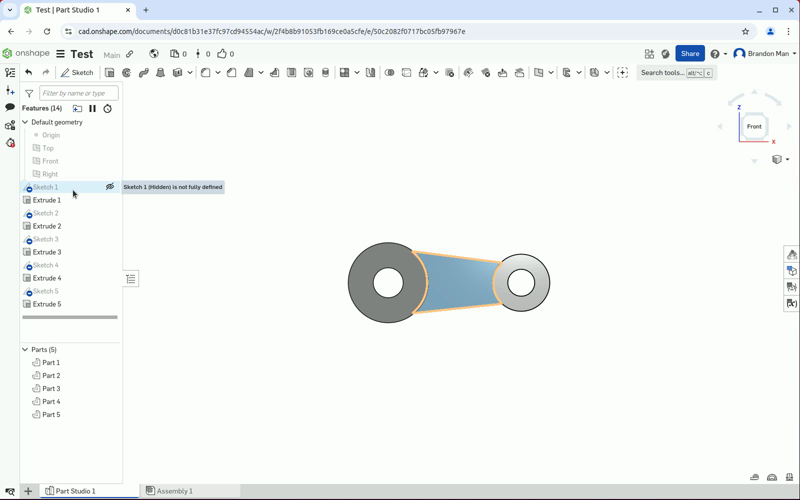
click(73, 189)
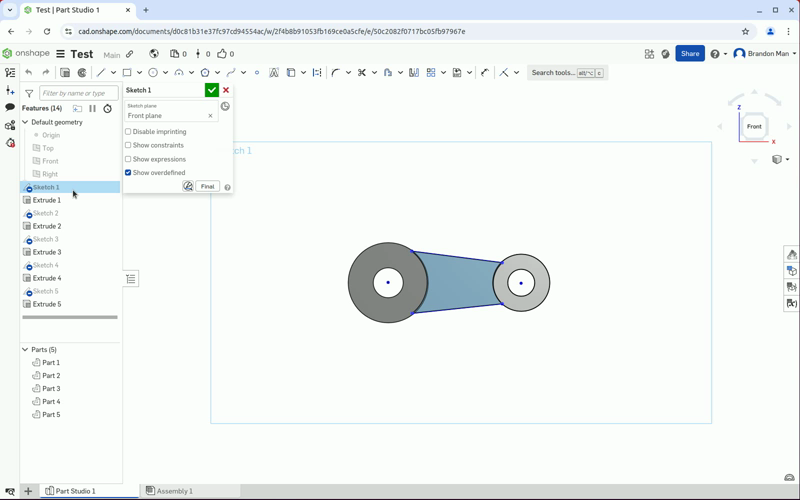
mouse_move(229, 92)
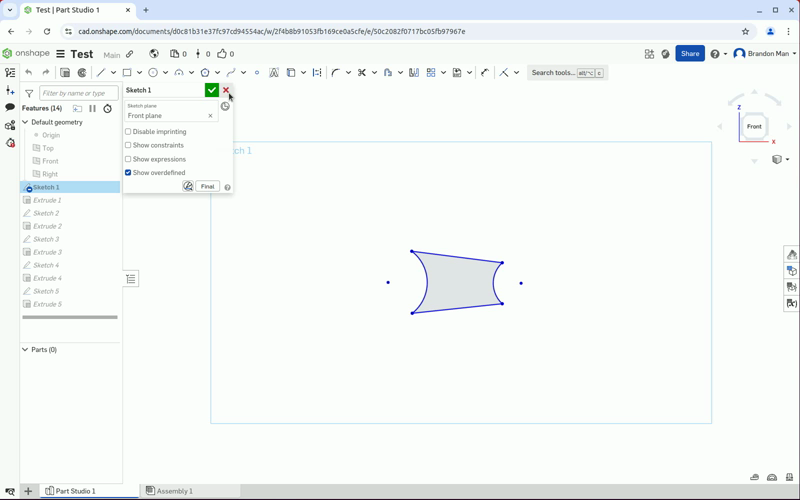
click(229, 92)
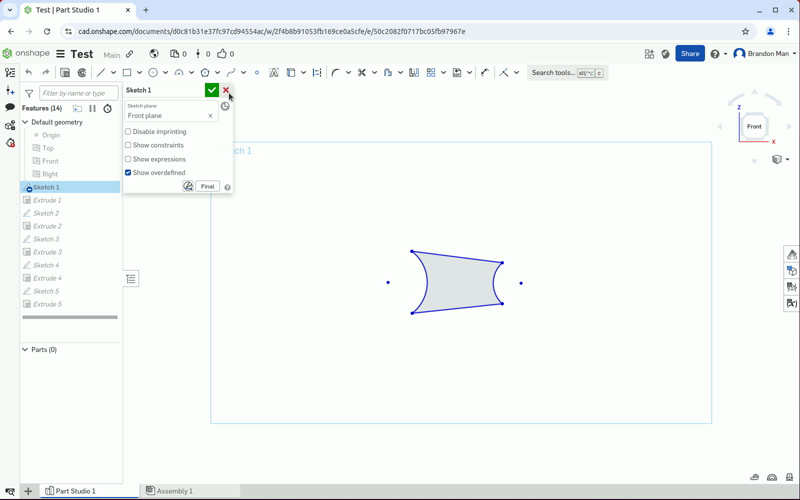
key(shift+s)
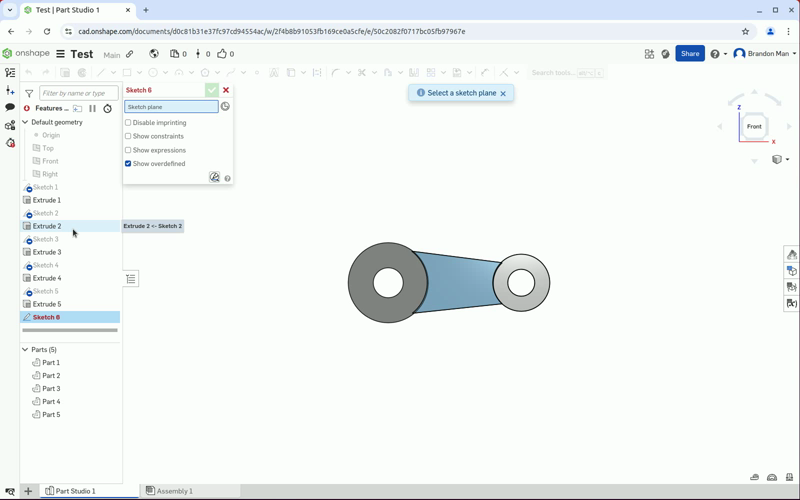
scroll(3)
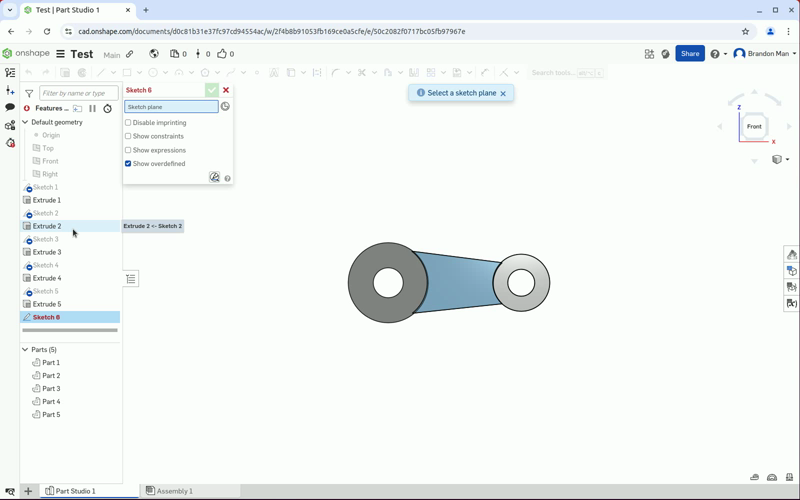
mouse_move(73, 163)
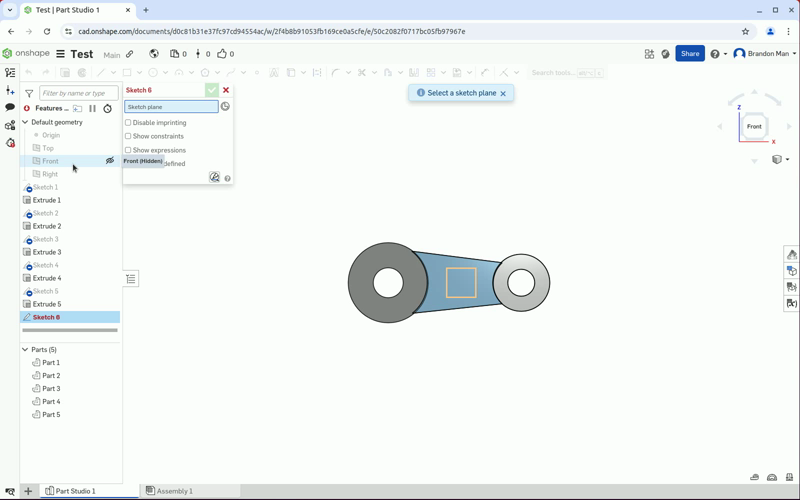
click(73, 163)
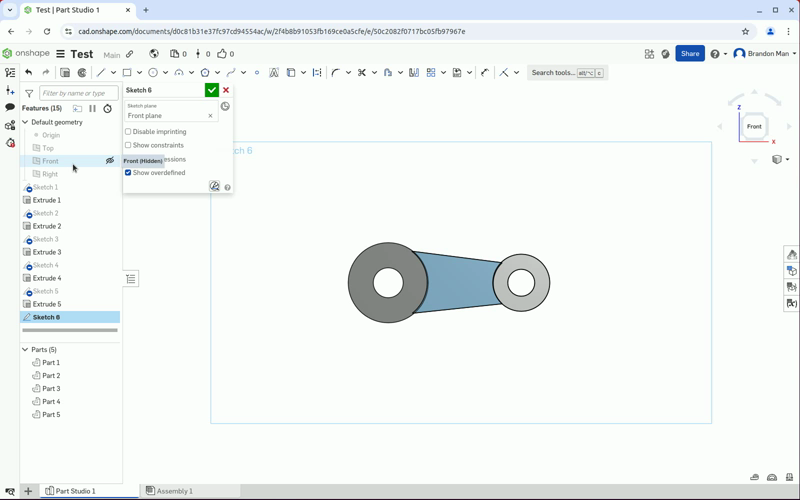
mouse_move(73, 352)
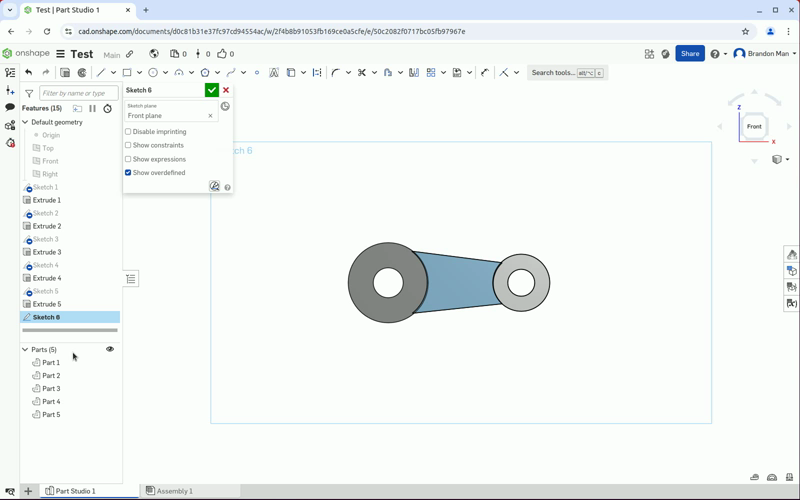
key(y)
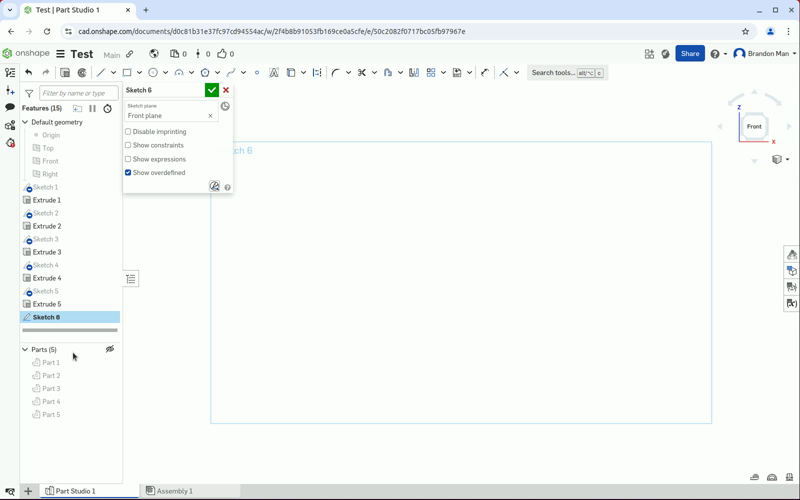
key(c)
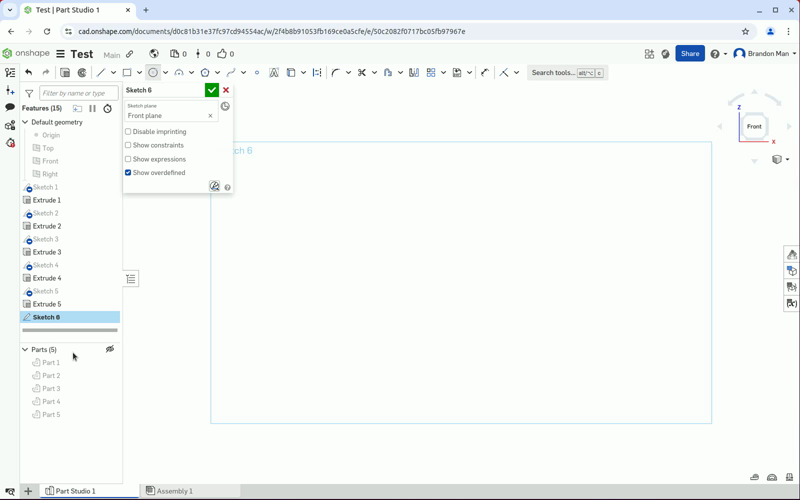
key_down(shift)
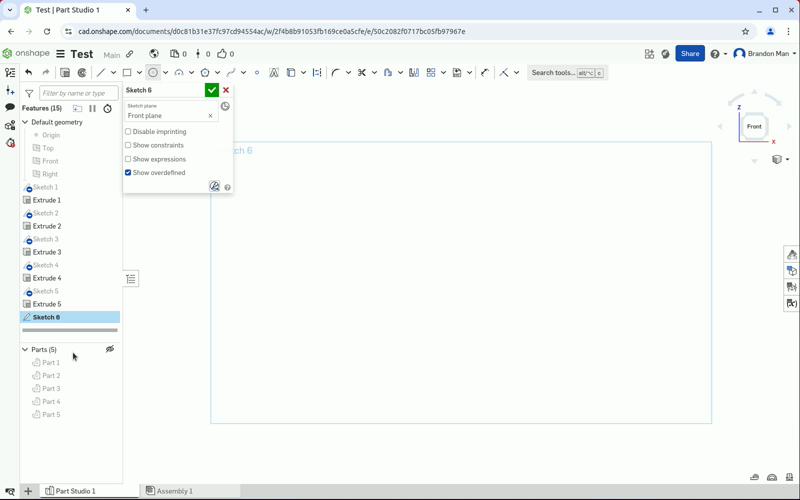
mouse_move(388, 282)
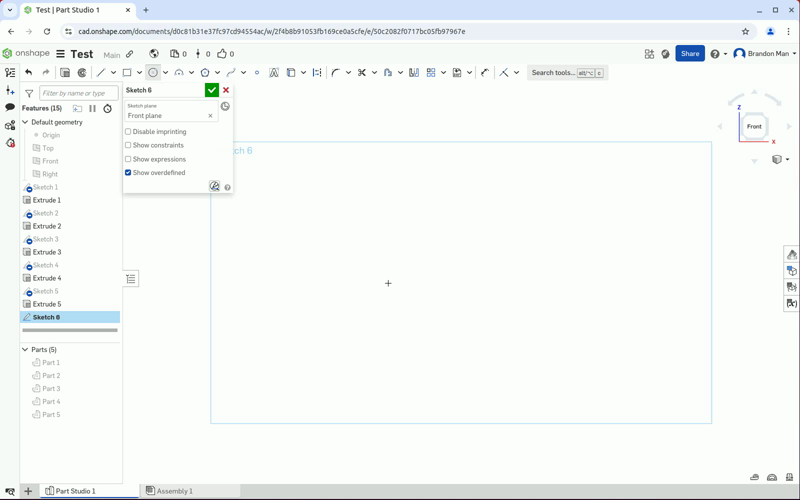
click(388, 282)
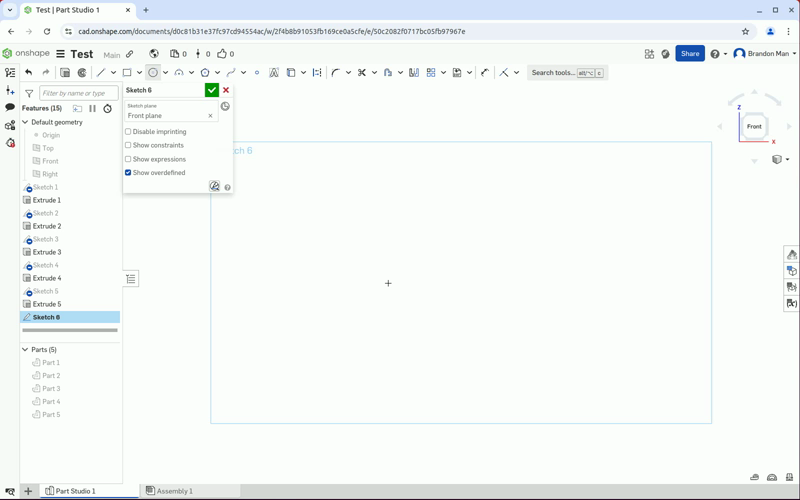
key_up(shift)
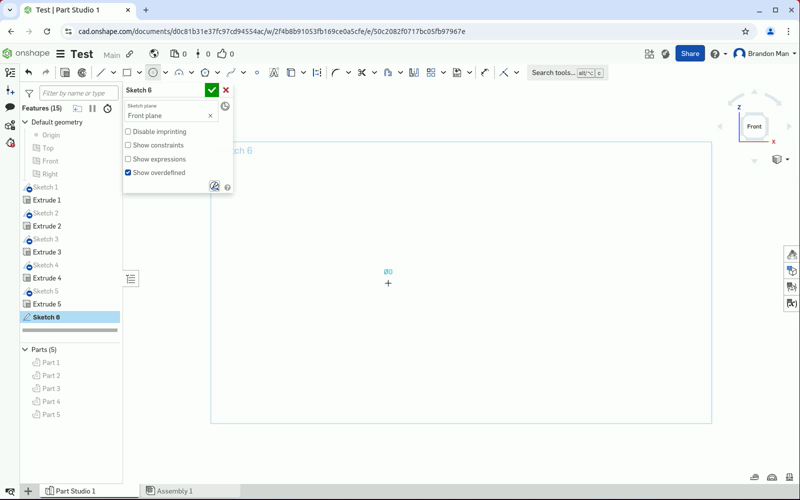
mouse_move(428, 282)
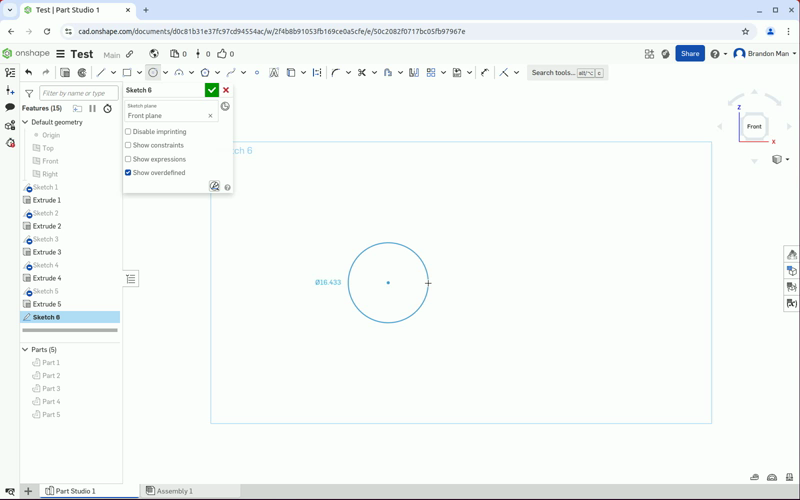
click(428, 282)
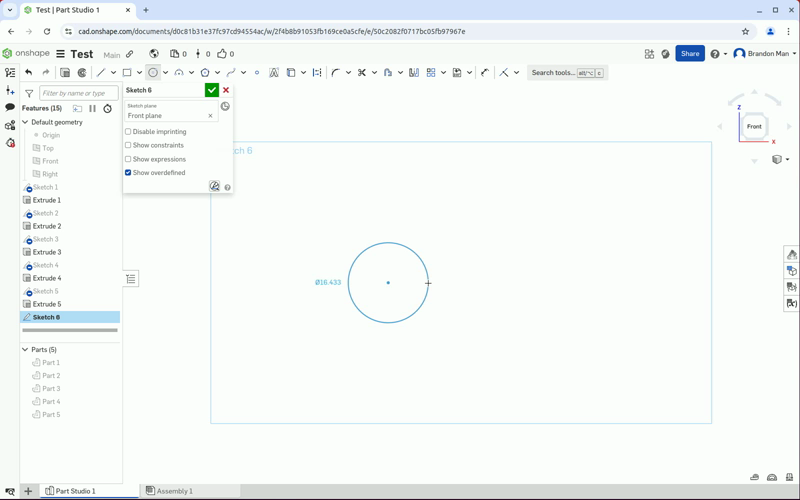
key(esc)
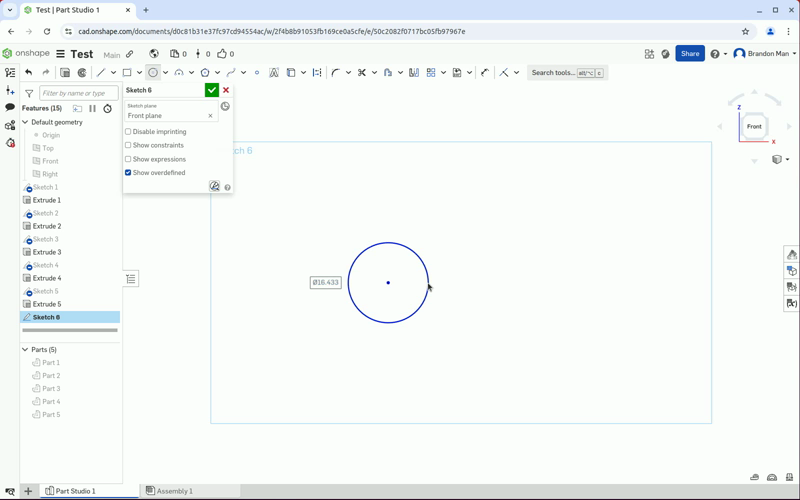
key(c)
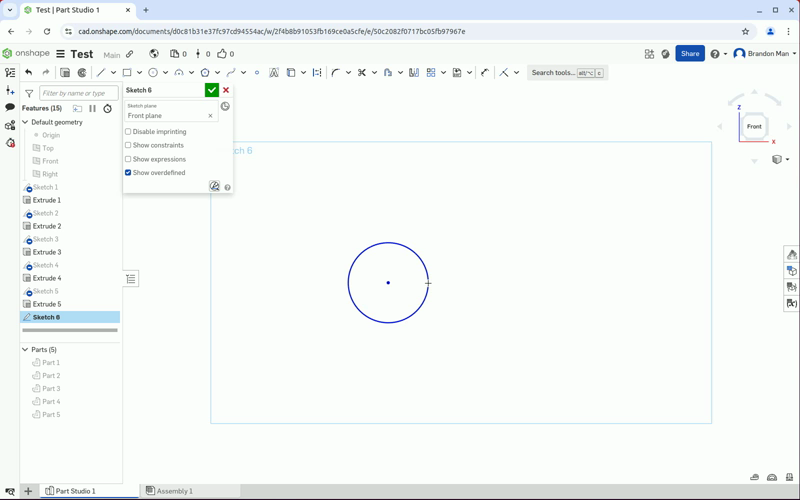
key_down(shift)
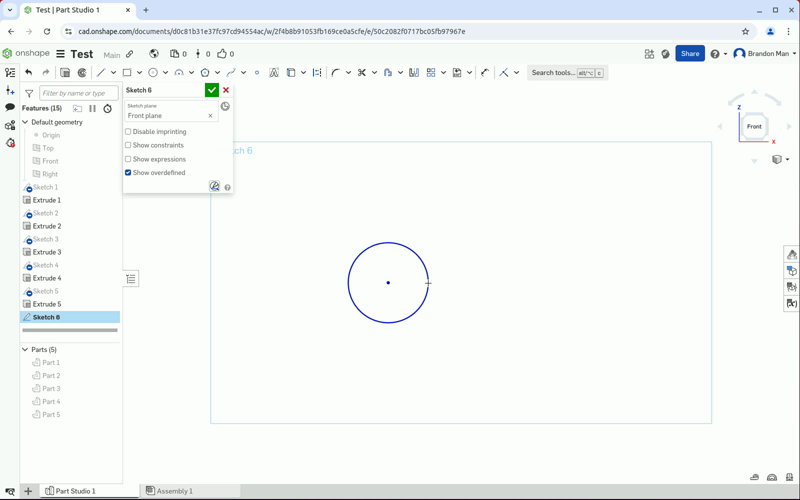
mouse_move(388, 282)
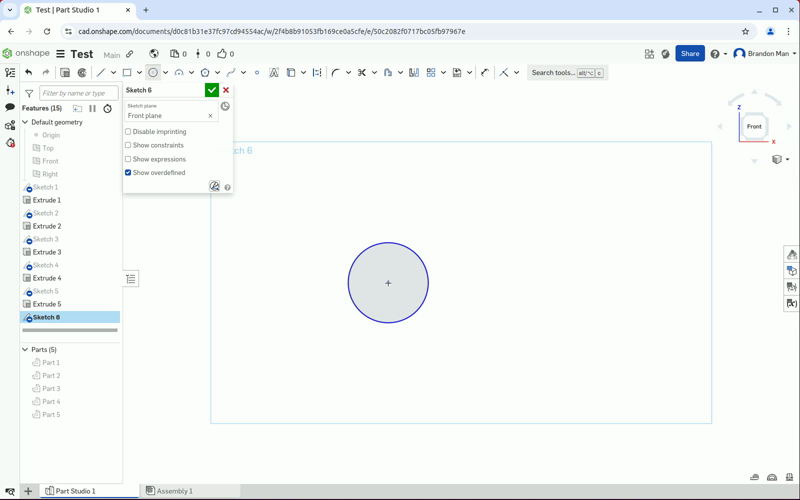
click(388, 282)
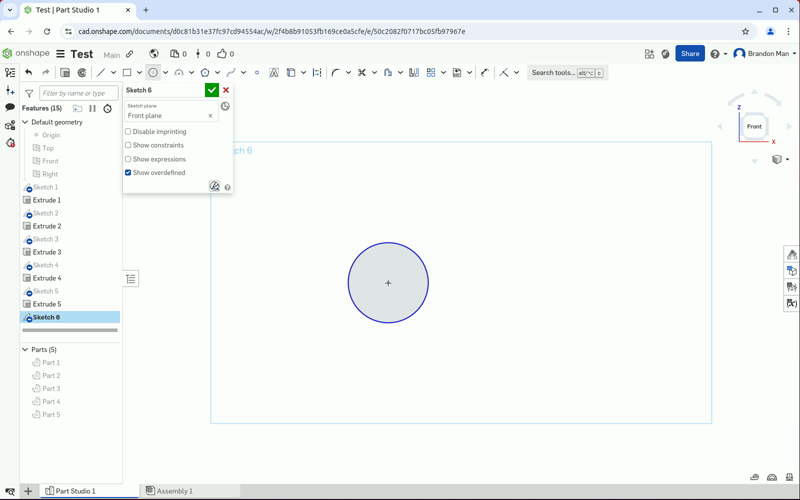
key_up(shift)
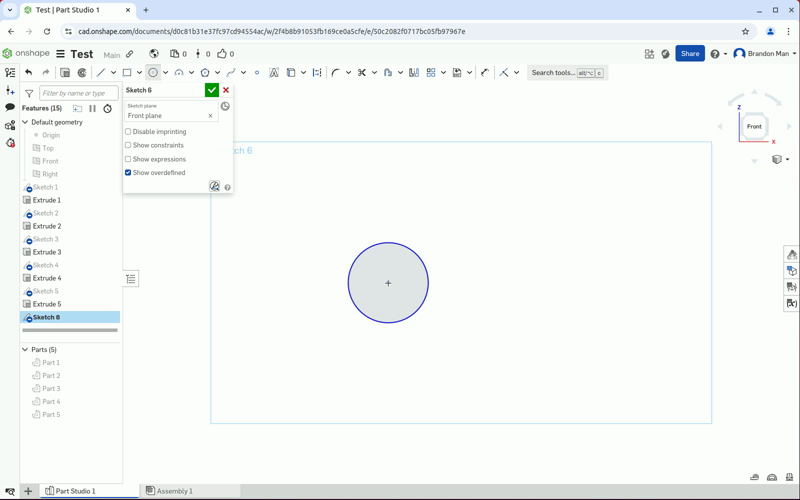
mouse_move(403, 282)
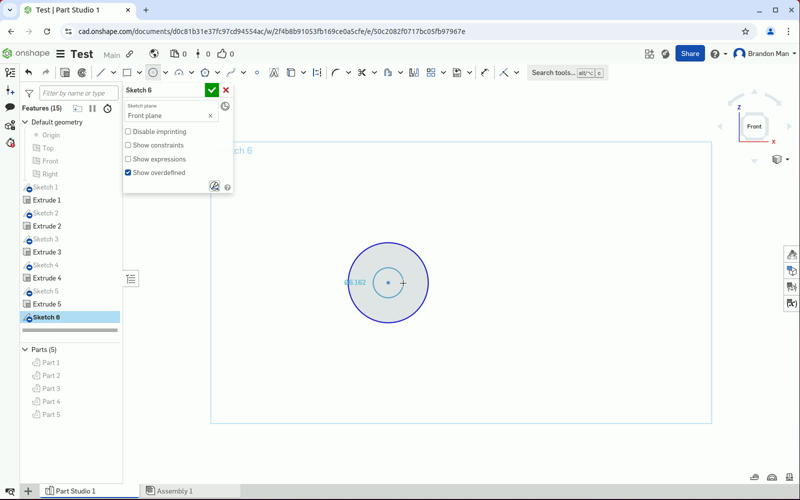
click(403, 282)
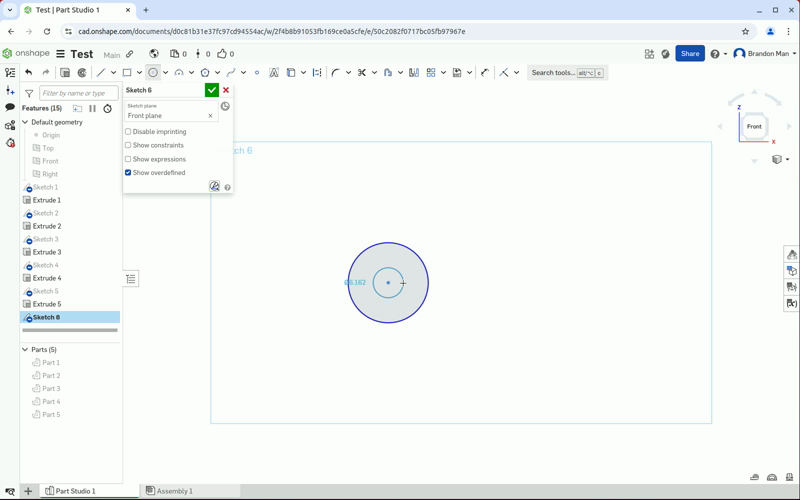
key(esc)
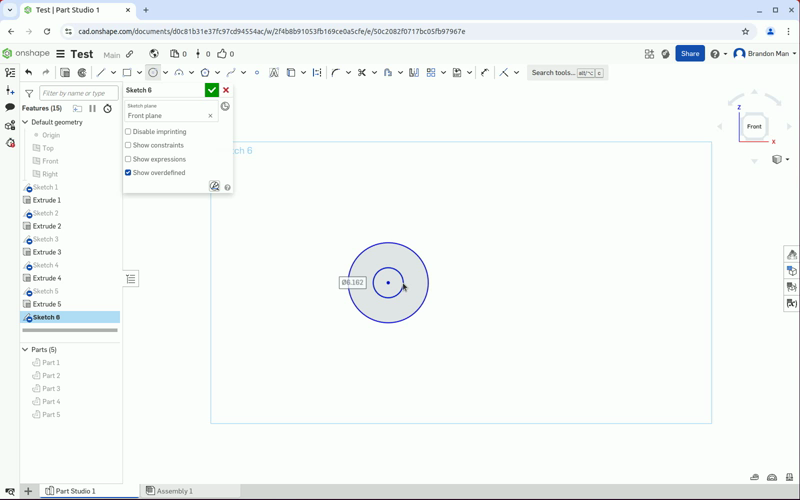
mouse_move(412, 306)
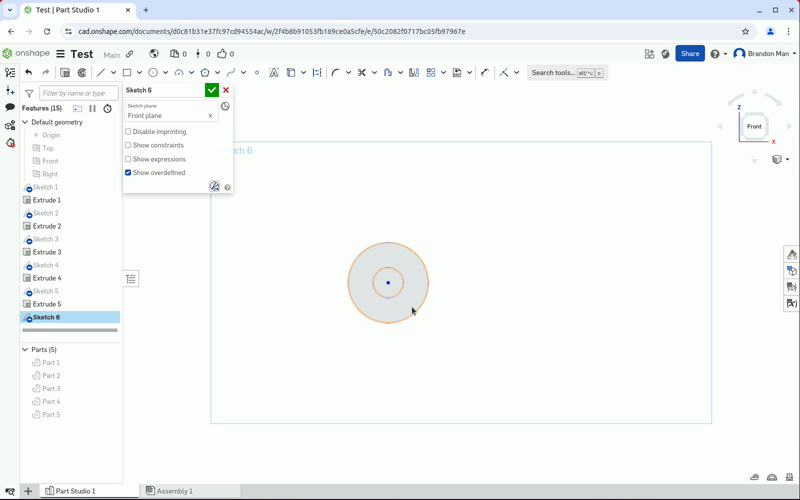
click(412, 306)
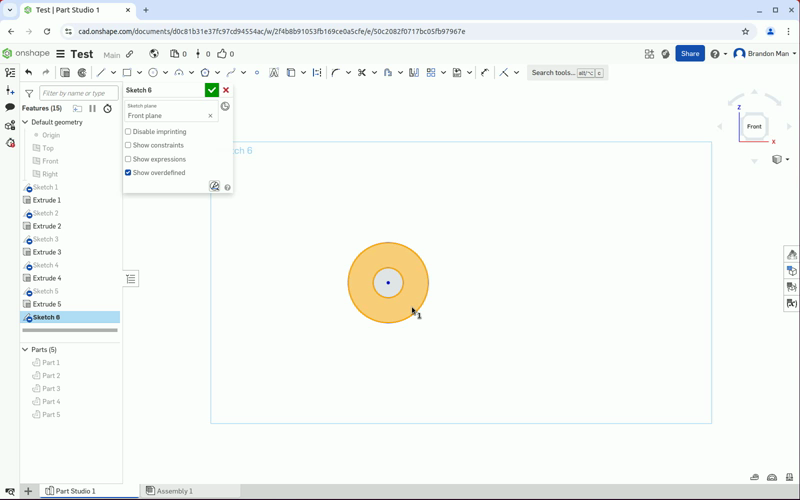
mouse_move(73, 352)
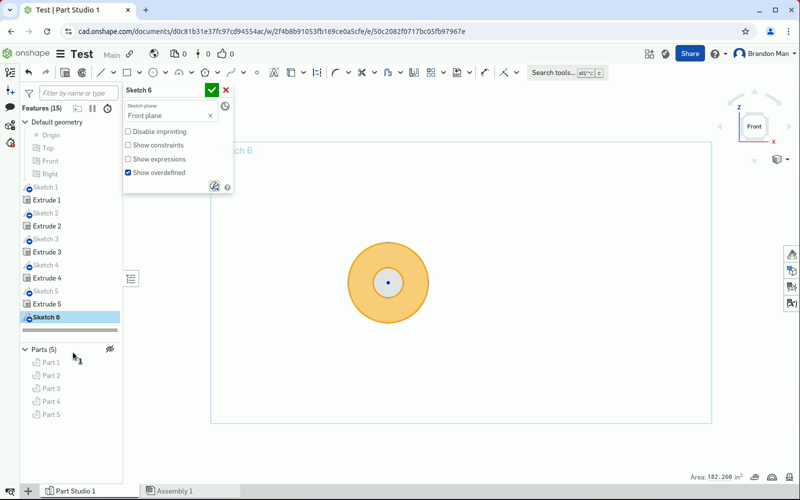
key(shift+y)
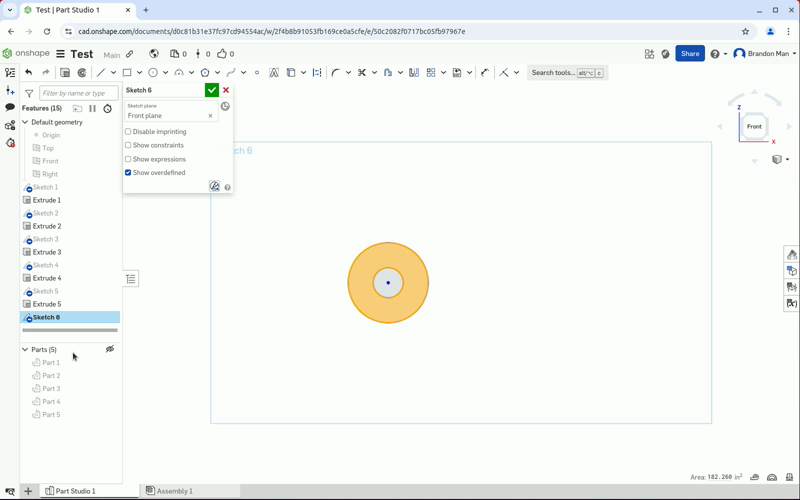
key(shift+e)
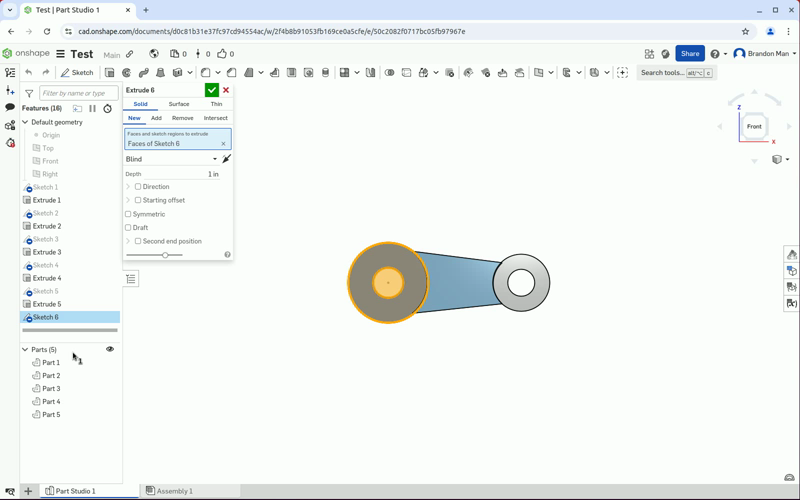
mouse_move(143, 106)
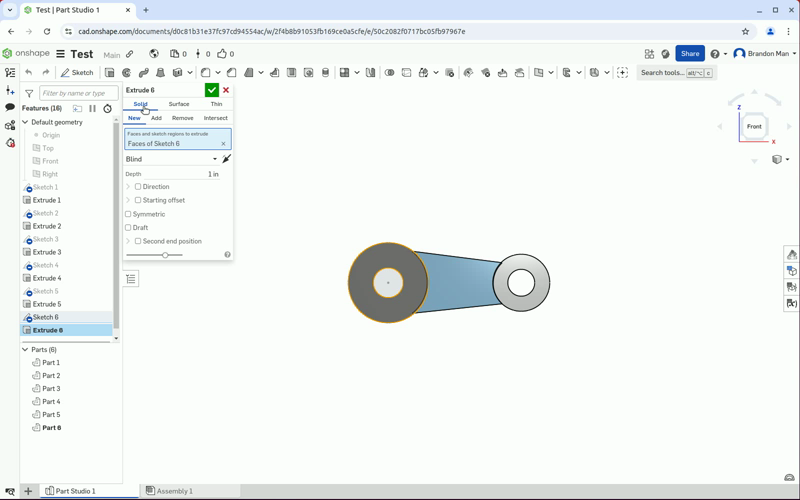
click(143, 106)
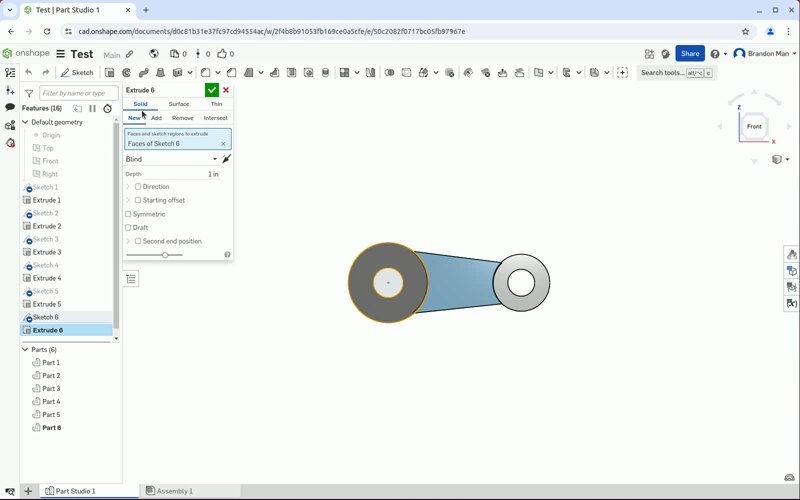
mouse_move(137, 120)
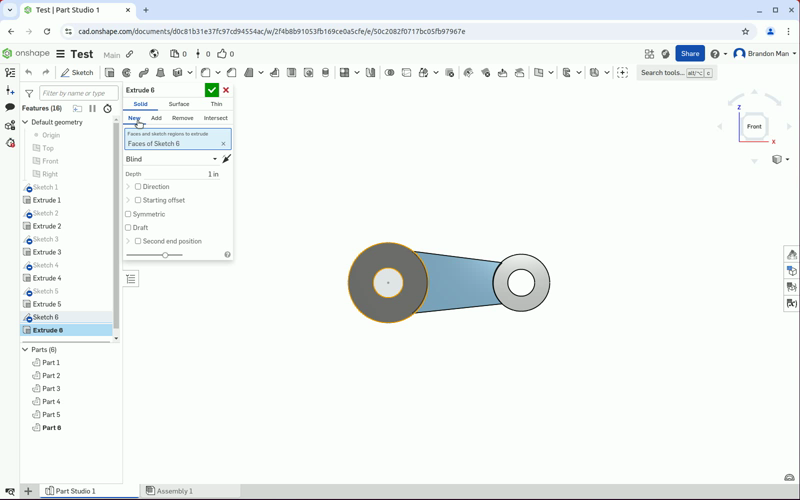
click(137, 120)
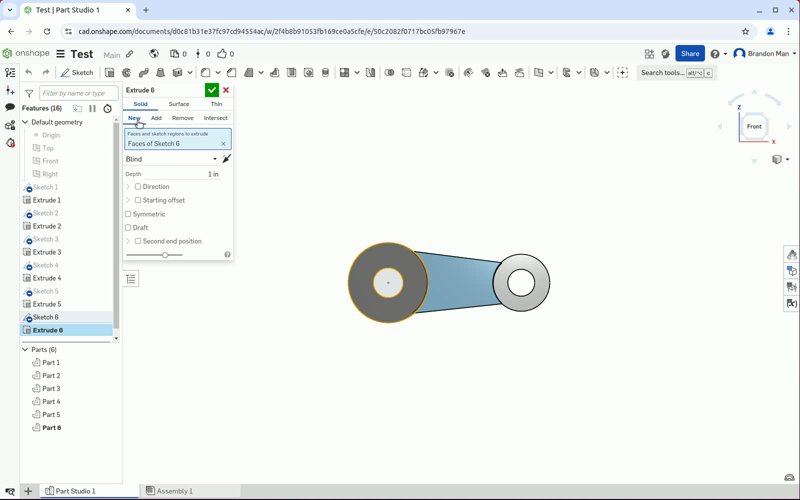
key(tab, 4)
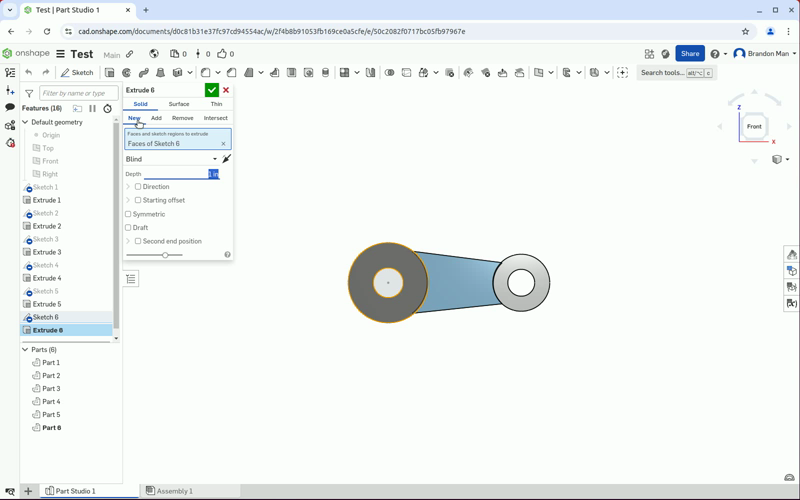
text(11.313)
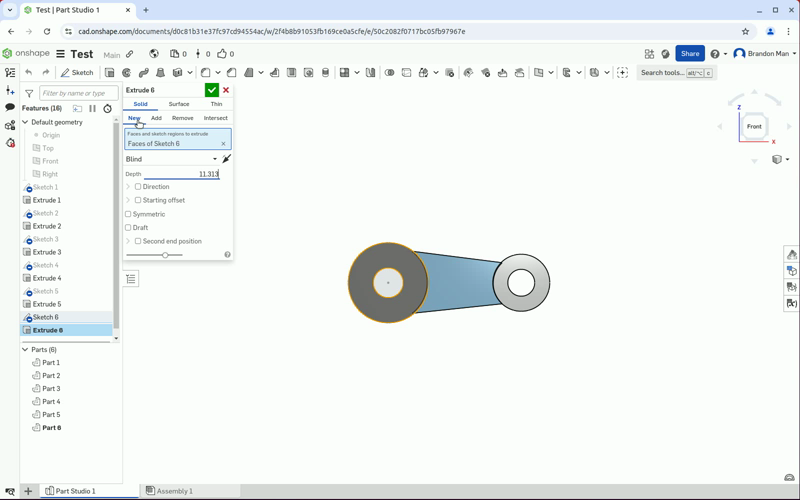
key(enter)
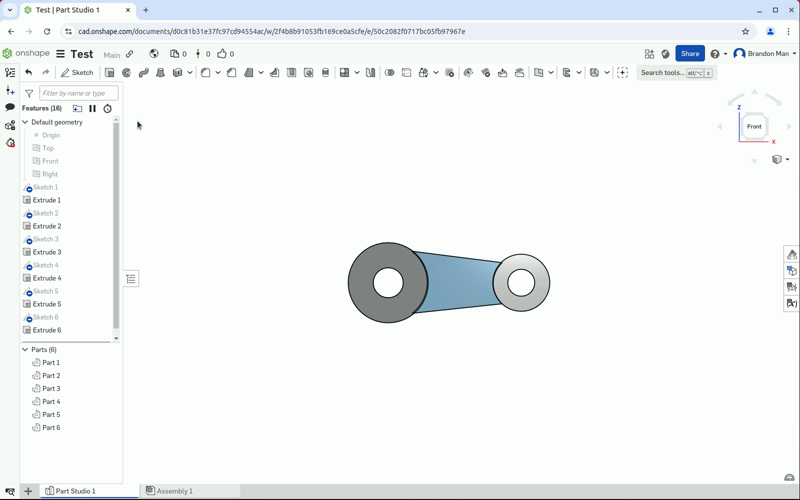
key(shift+h)
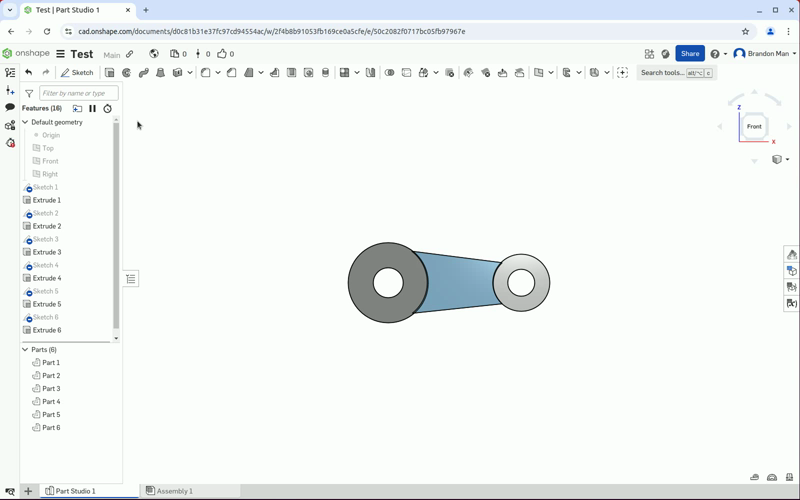
key(shift+h)
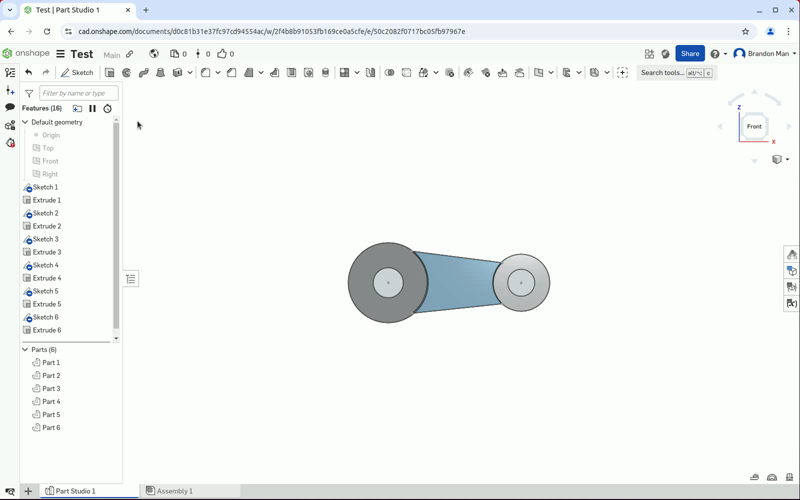
key(shift+7)
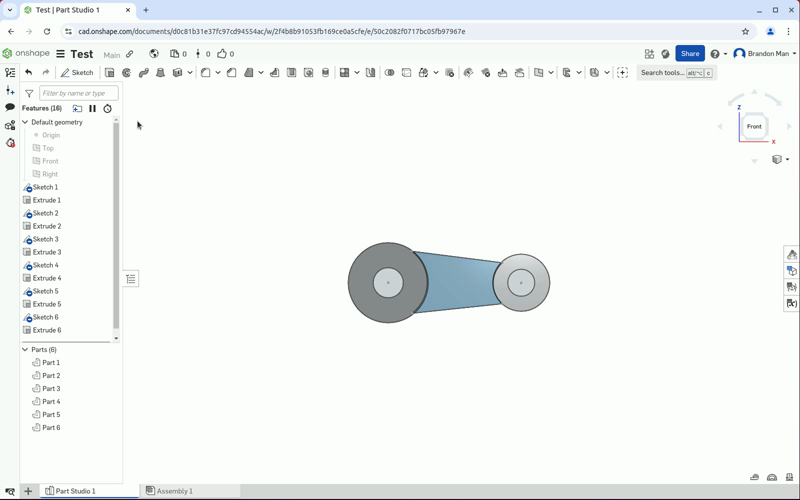
key(left, 2)
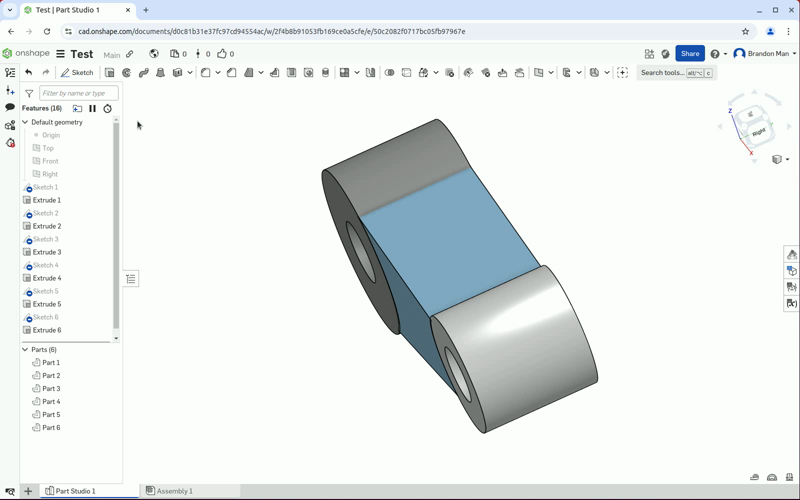
key(down, 2)
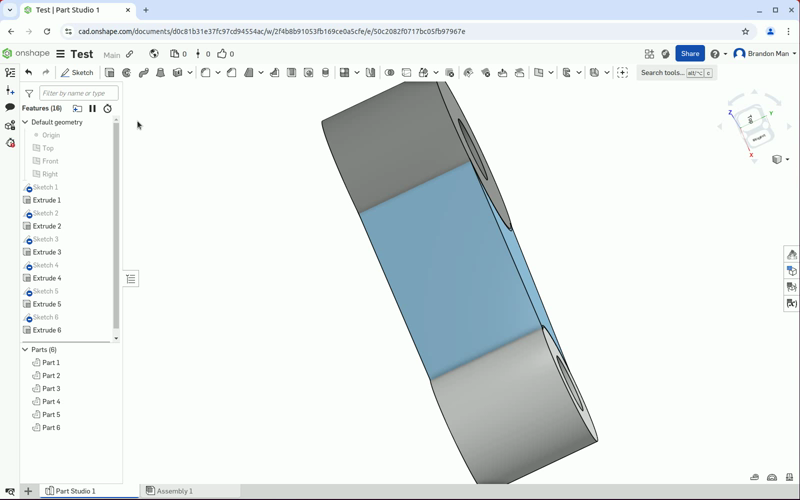
key(up, 2)
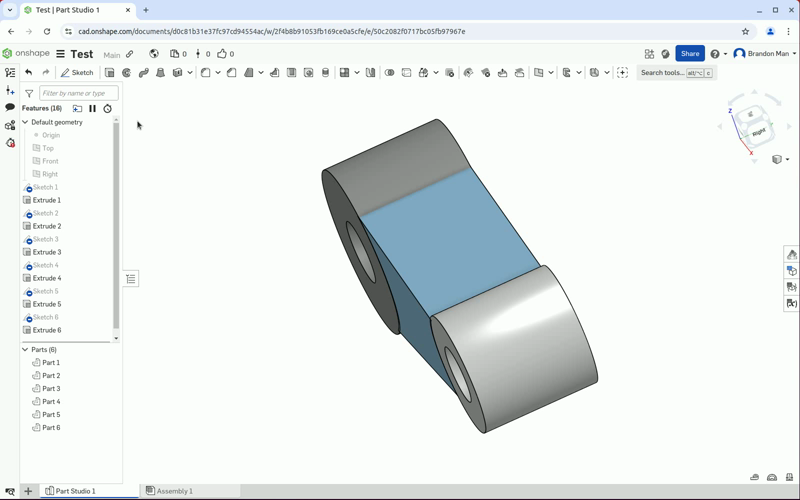
key(right, 2)
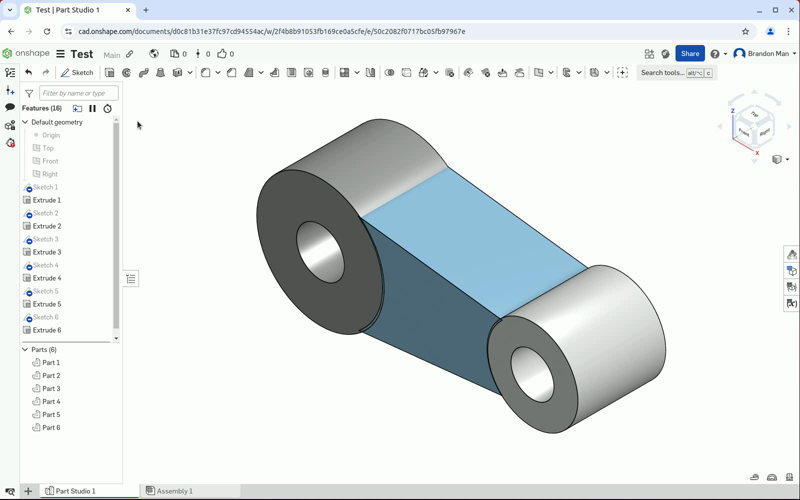
mouse_move(69, 189)
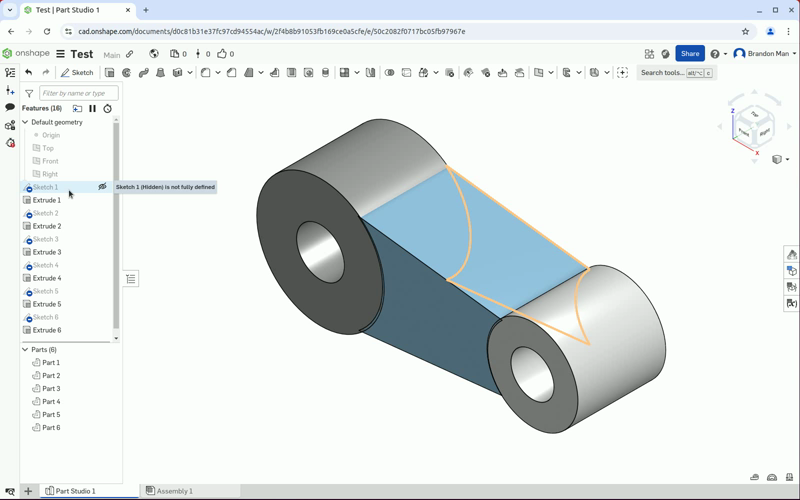
click(69, 189)